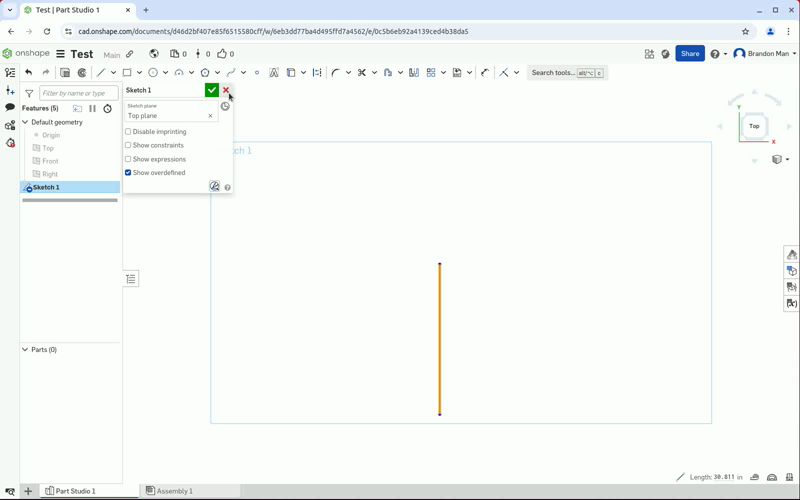
key(shift+h)
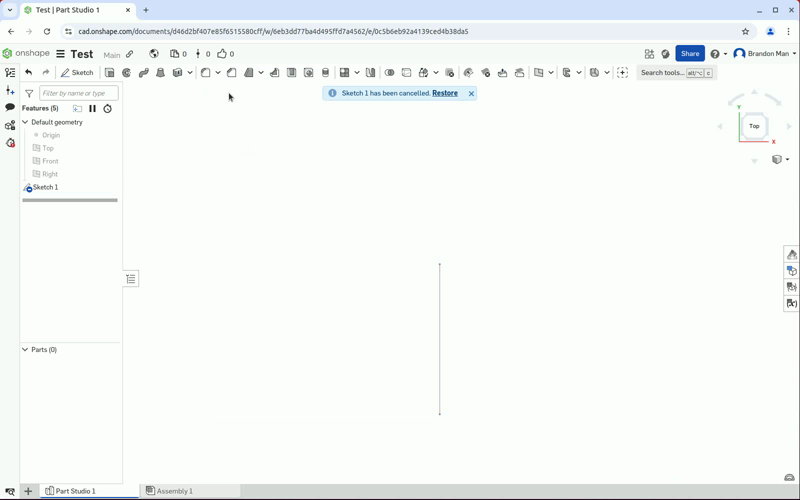
key(shift+s)
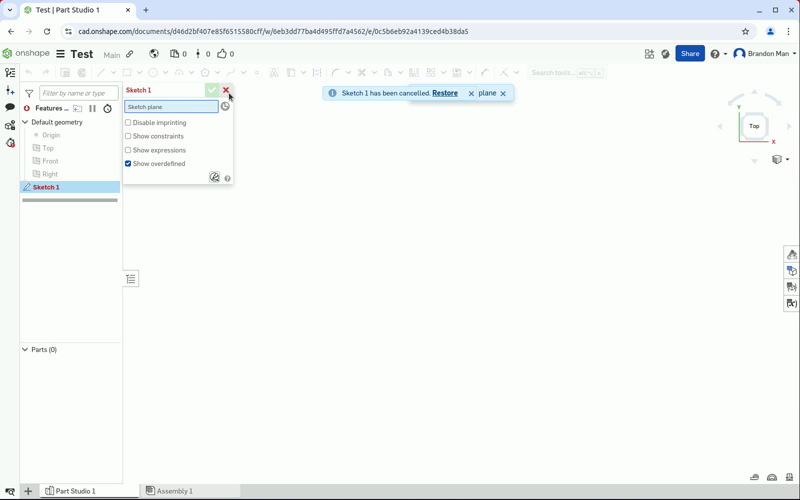
mouse_move(73, 150)
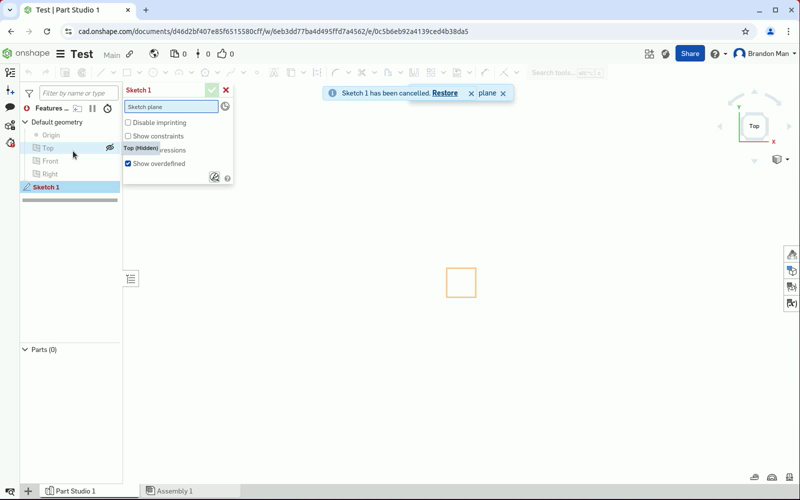
click(73, 150)
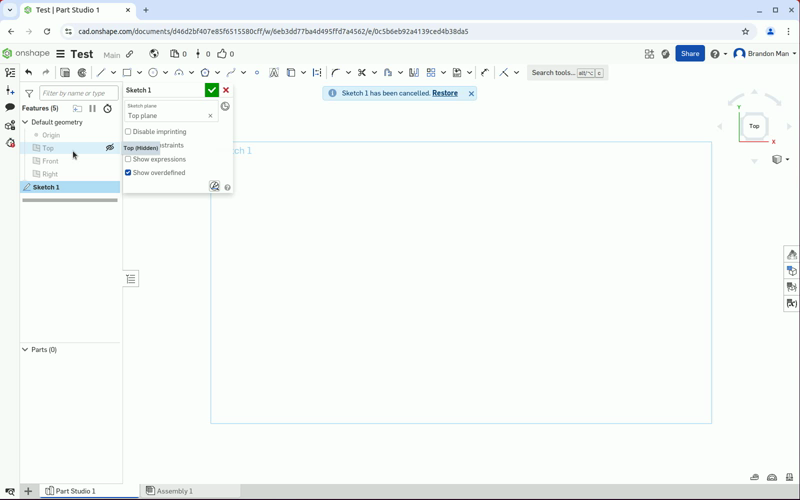
mouse_move(73, 352)
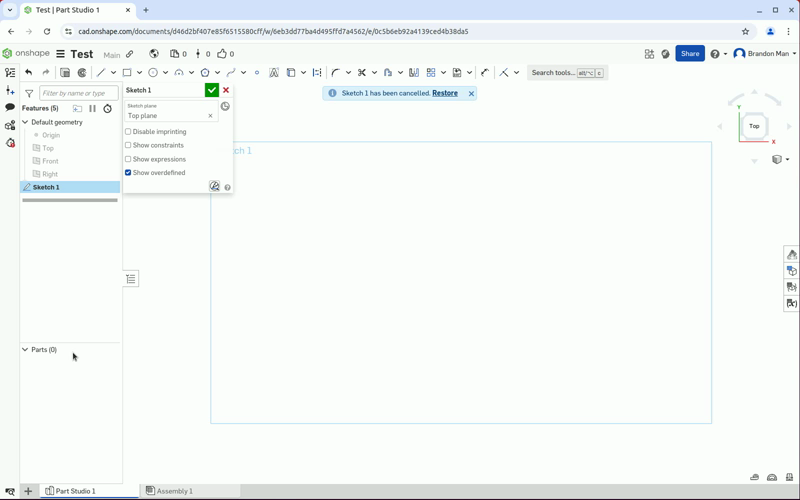
key(y)
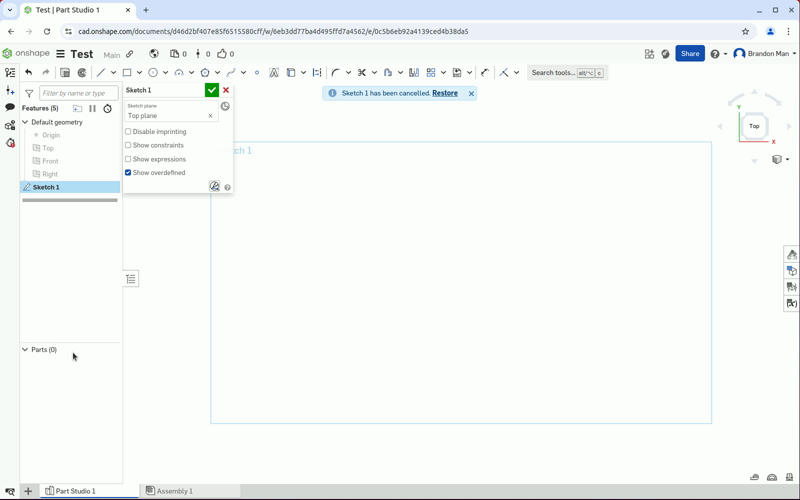
key(l)
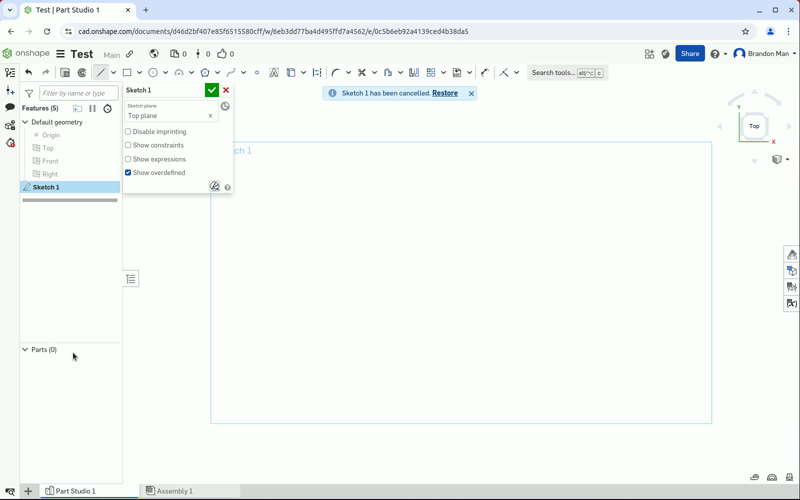
key_down(shift)
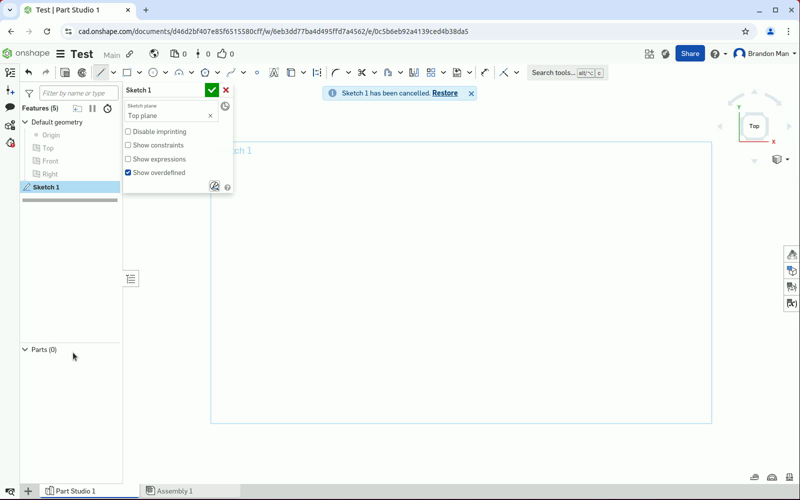
mouse_move(368, 282)
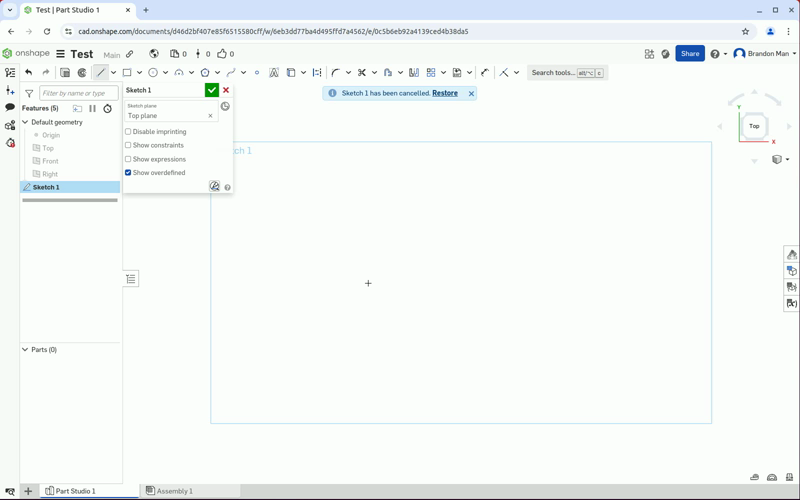
click(368, 282)
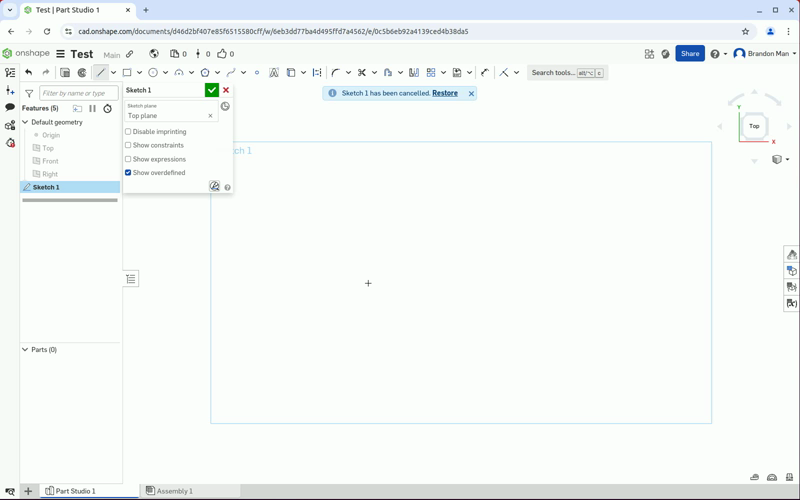
key_up(shift)
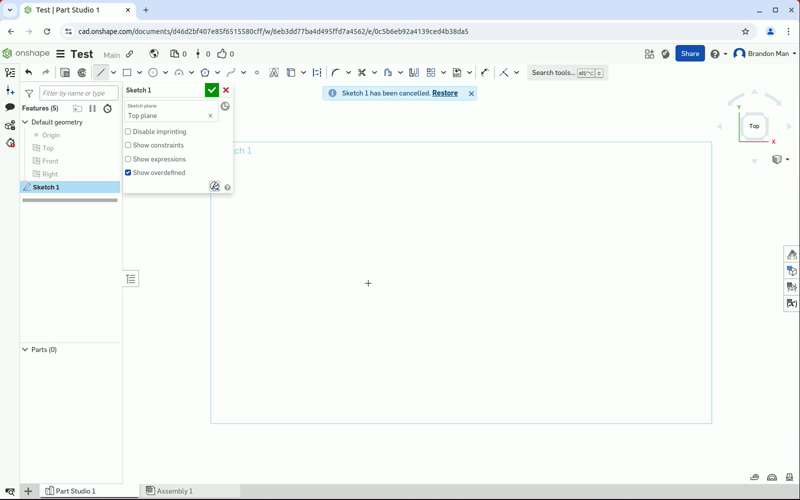
key_down(shift)
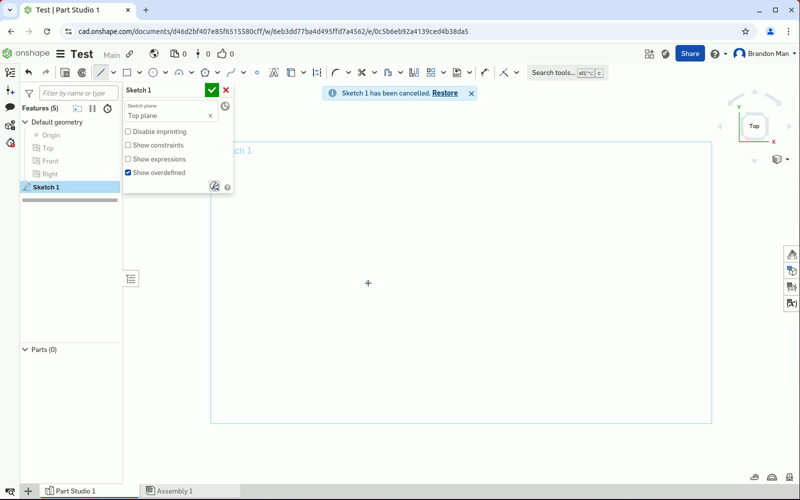
mouse_move(517, 282)
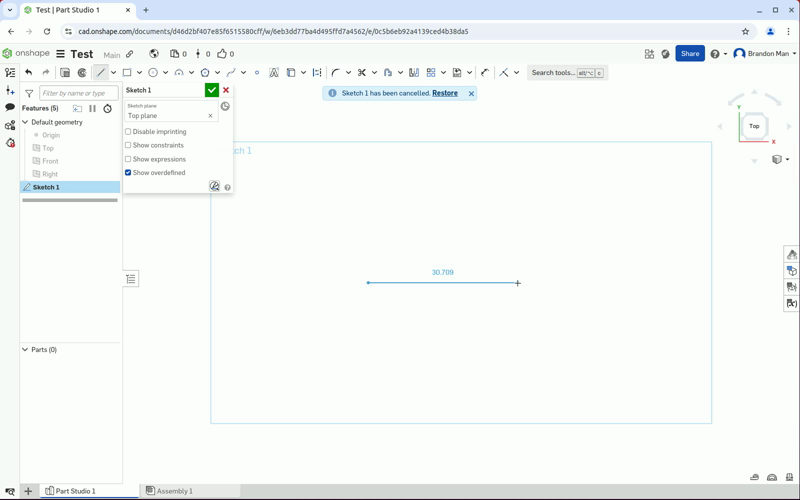
click(517, 282)
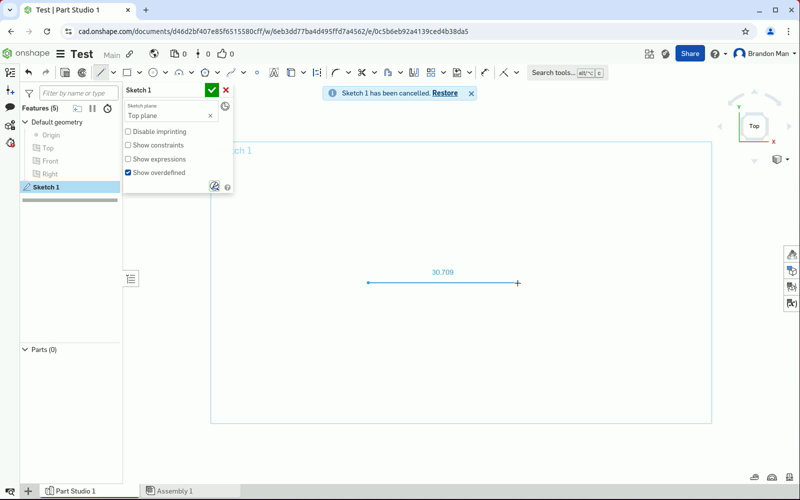
key_up(shift)
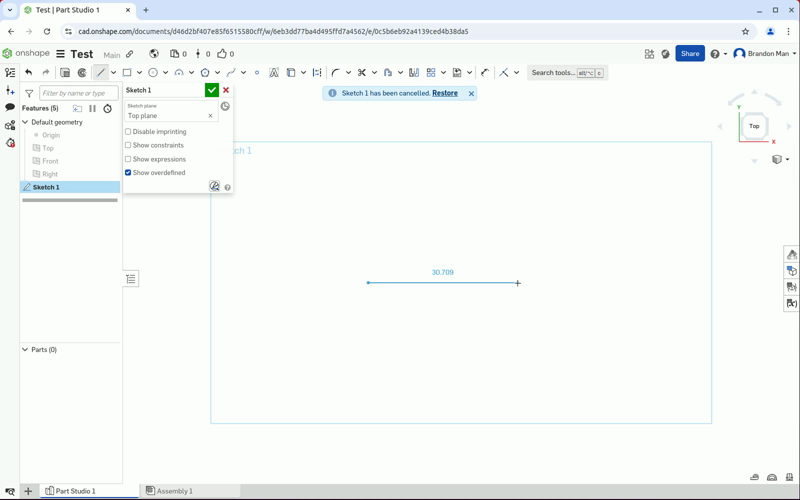
key_down(shift)
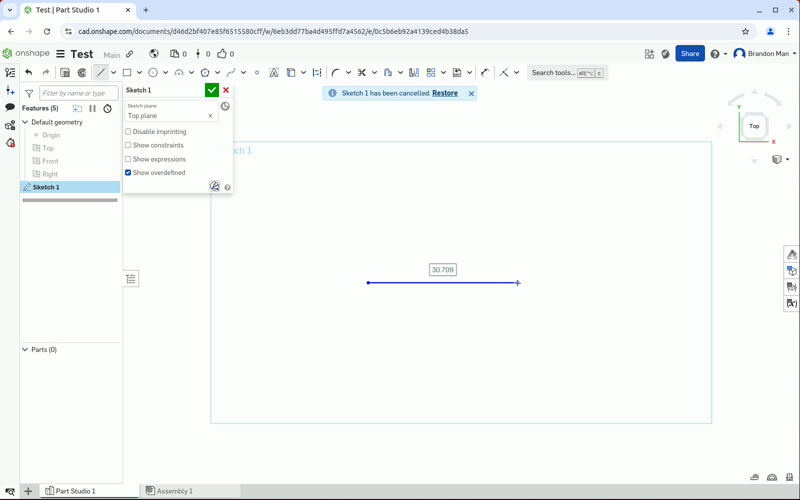
mouse_move(517, 170)
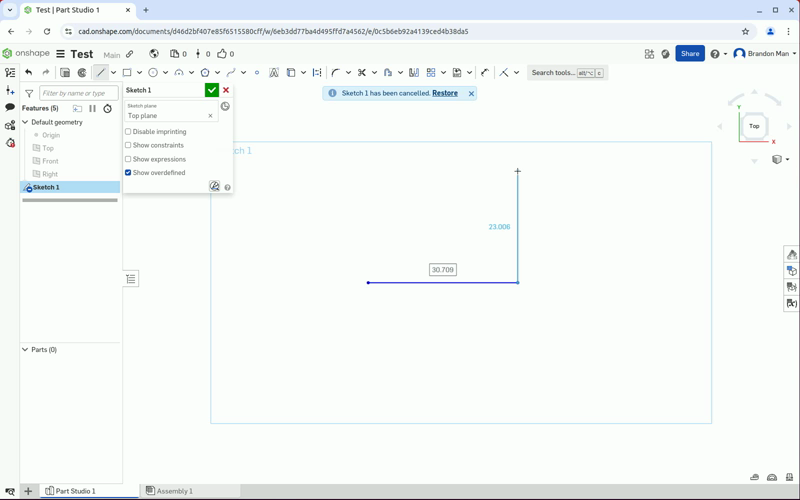
click(517, 170)
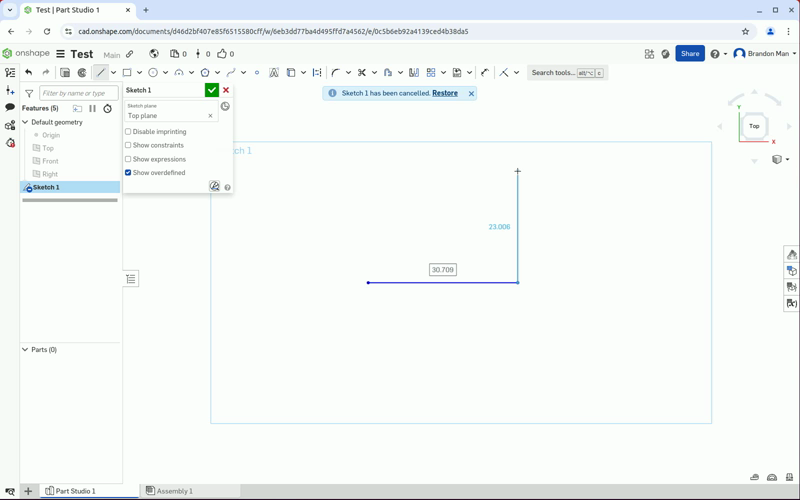
key_up(shift)
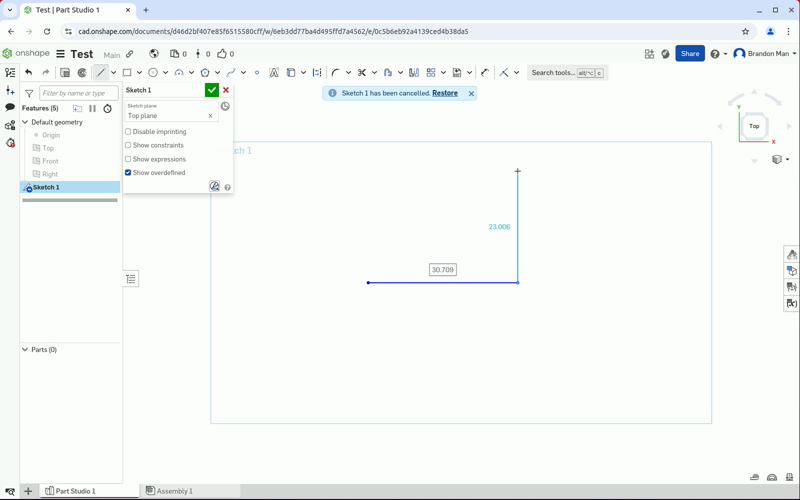
key_down(shift)
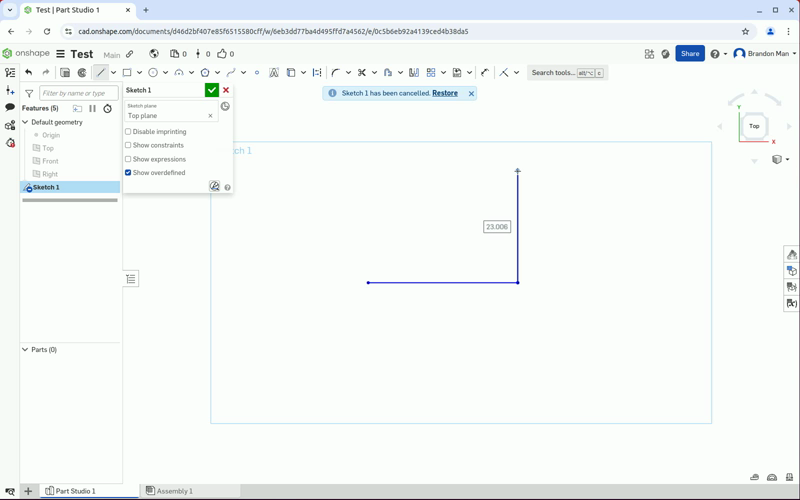
mouse_move(547, 170)
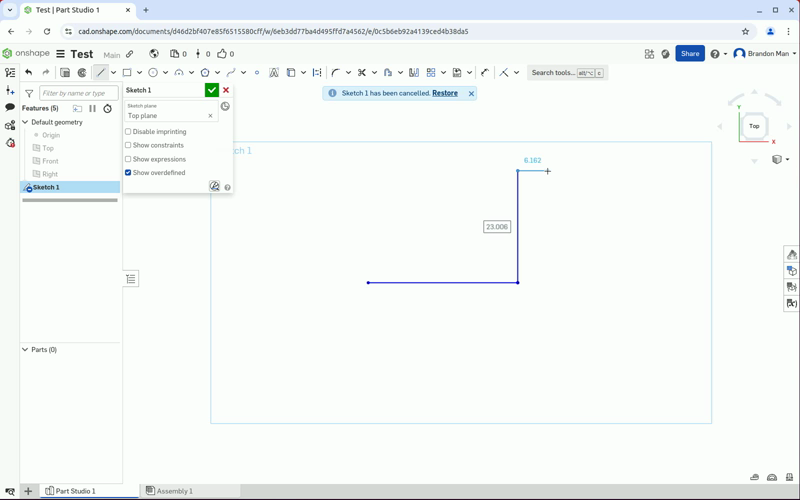
mouse_move(470, 170)
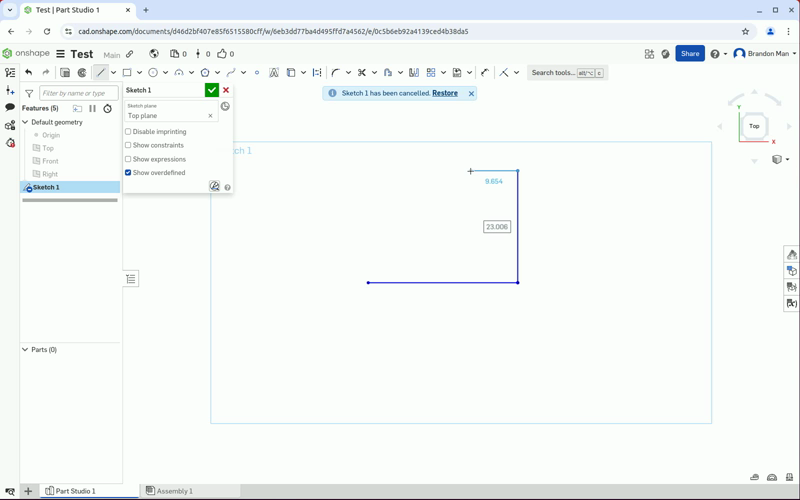
click(470, 170)
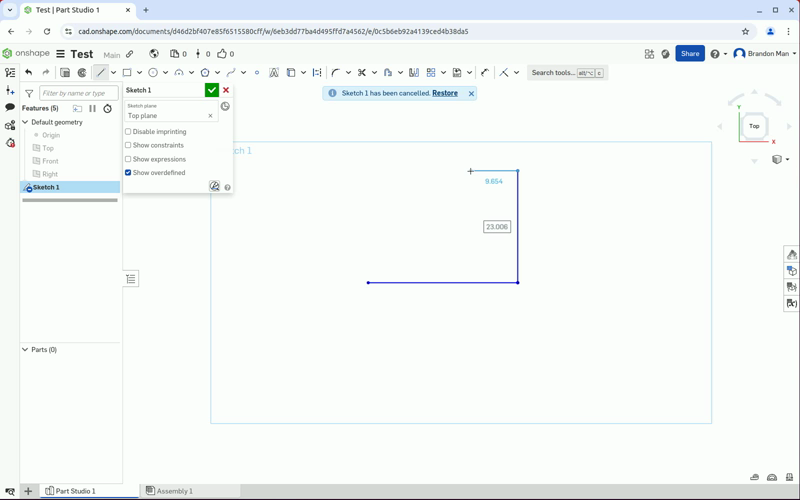
key_up(shift)
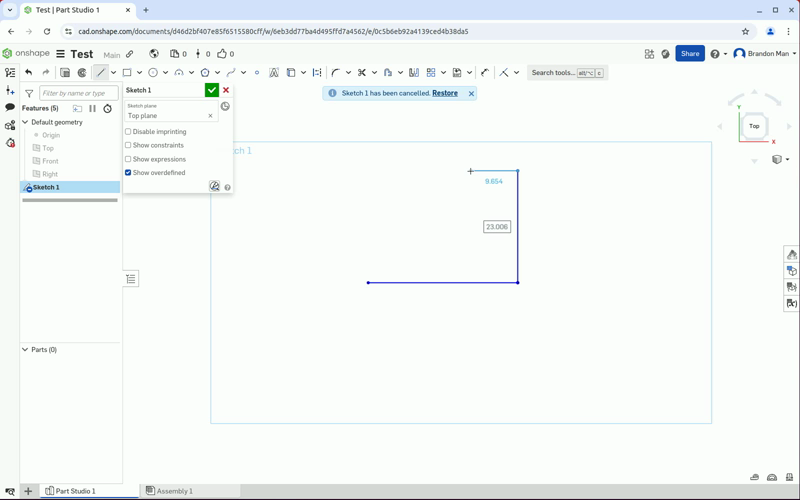
key_down(shift)
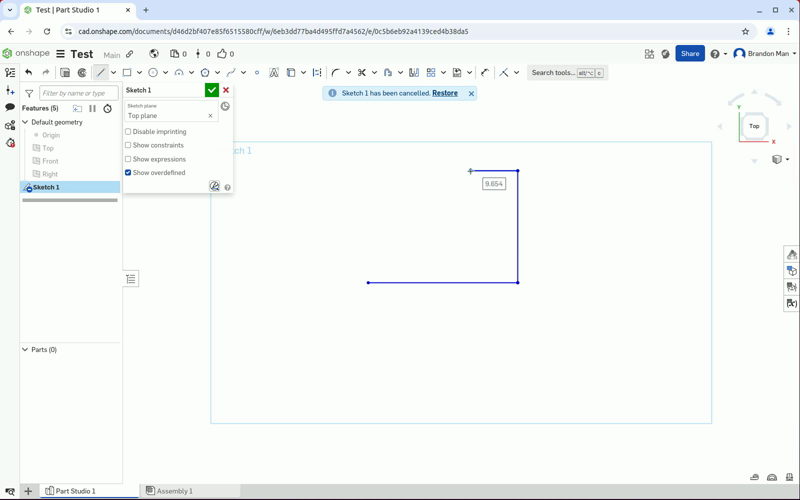
mouse_move(500, 170)
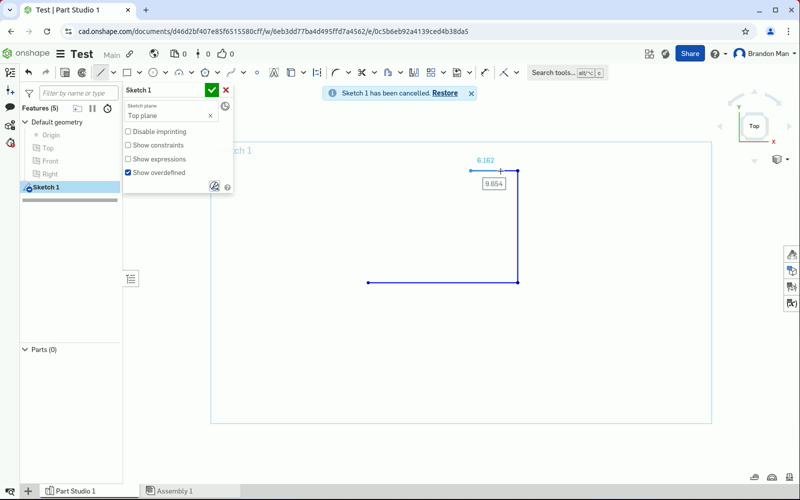
mouse_move(470, 226)
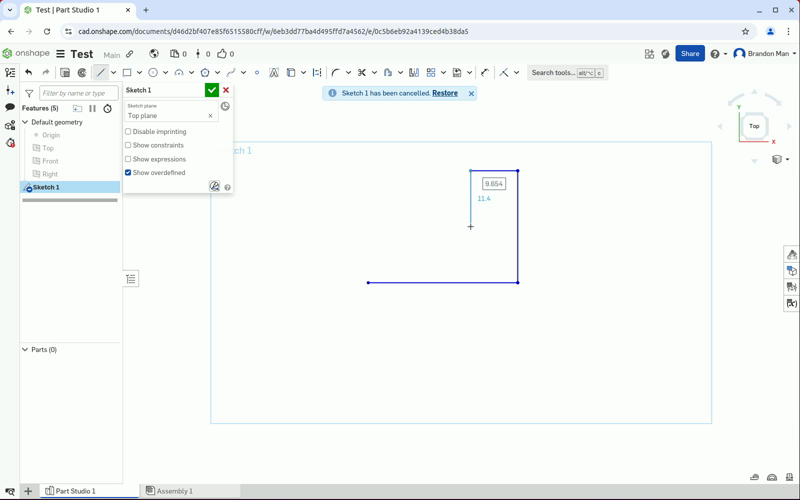
click(470, 226)
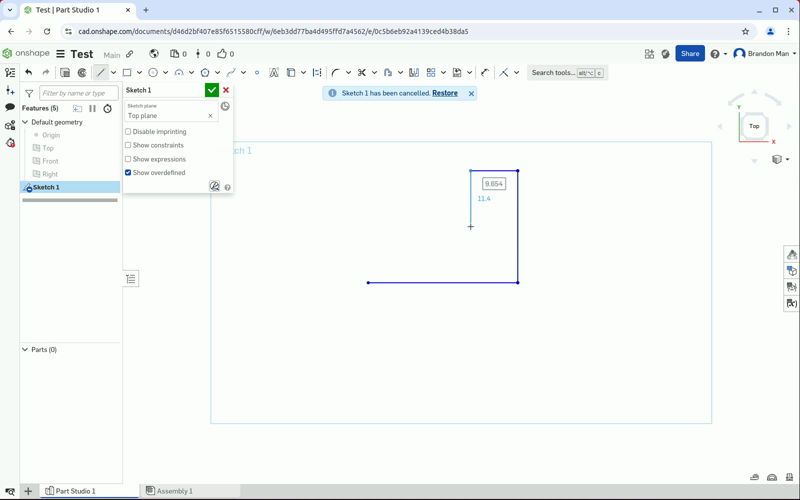
key_up(shift)
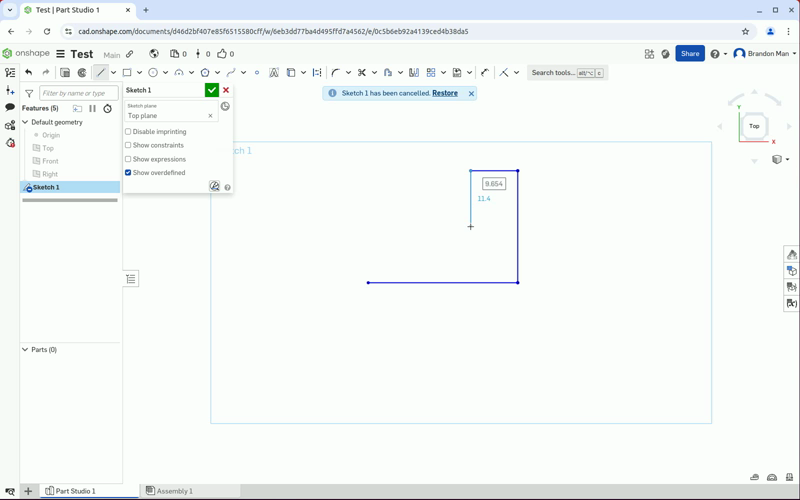
key_down(shift)
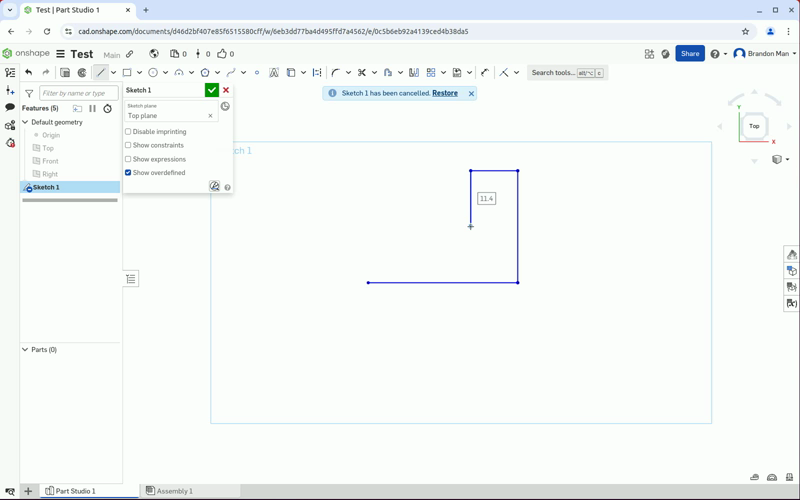
mouse_move(500, 226)
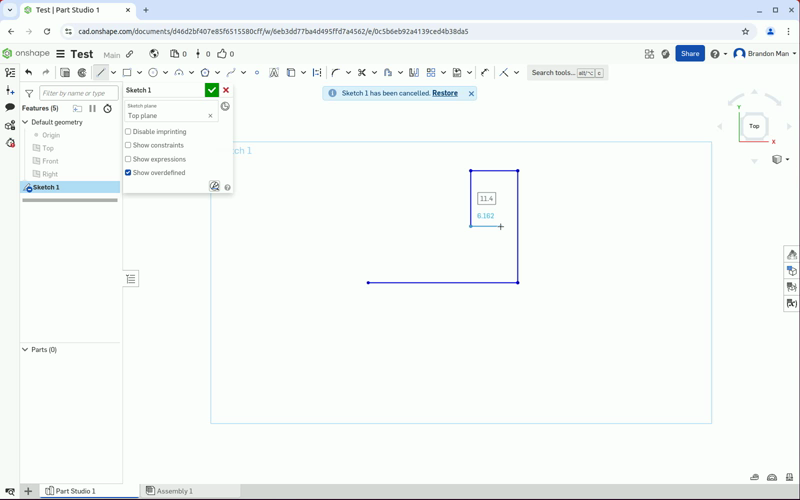
mouse_move(415, 226)
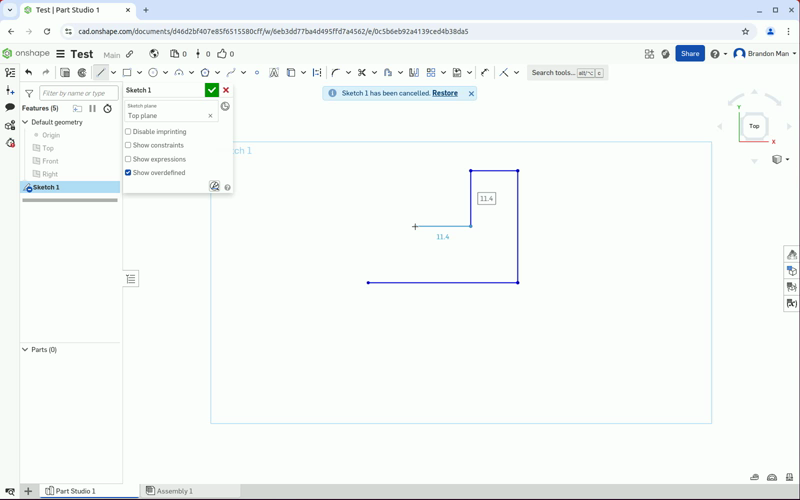
click(415, 226)
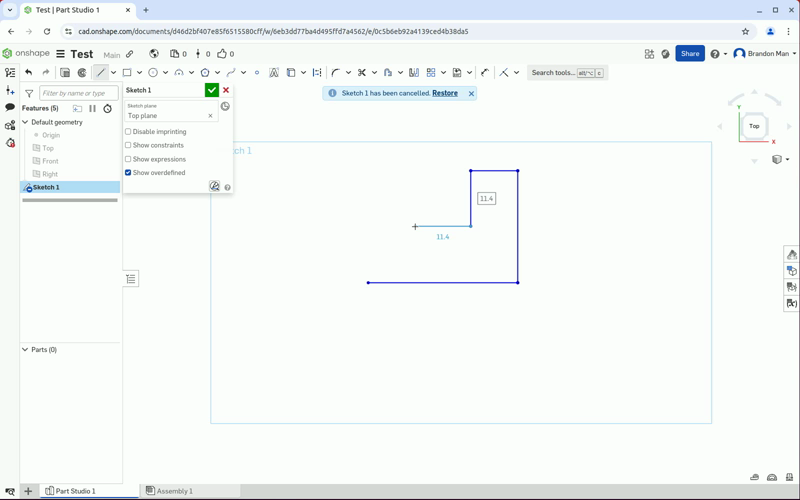
key_up(shift)
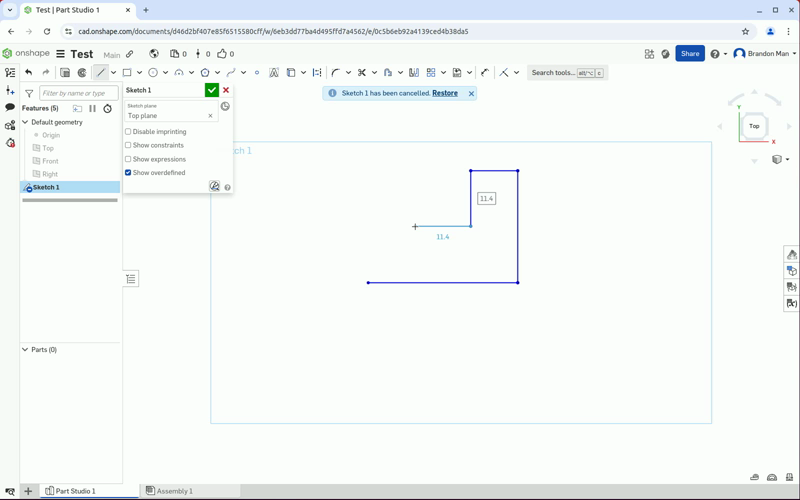
key_down(shift)
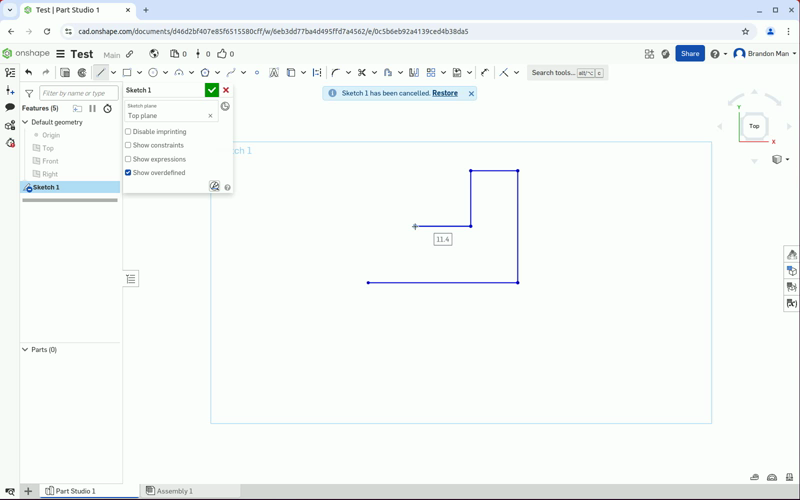
mouse_move(445, 226)
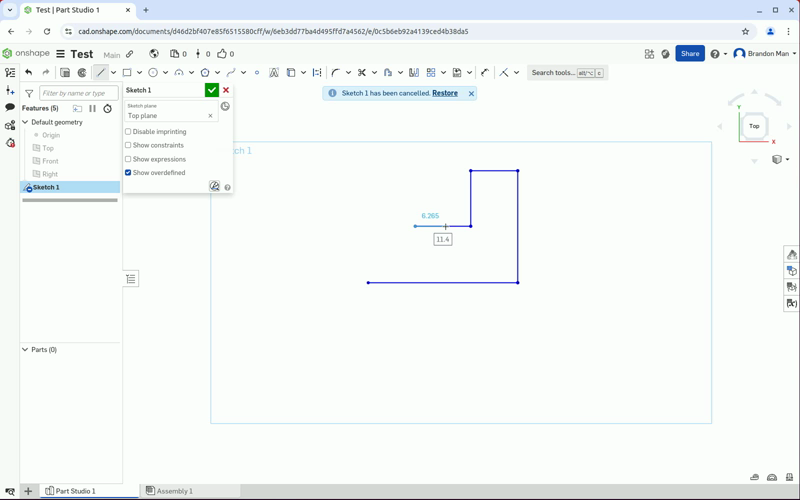
mouse_move(415, 170)
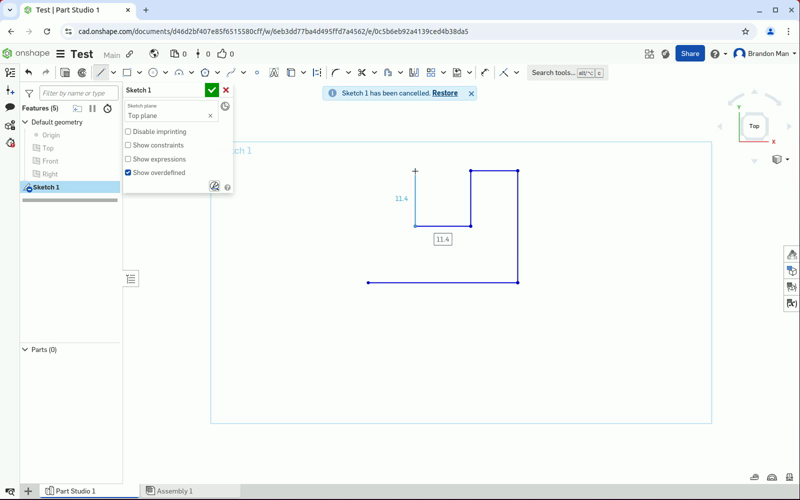
click(415, 170)
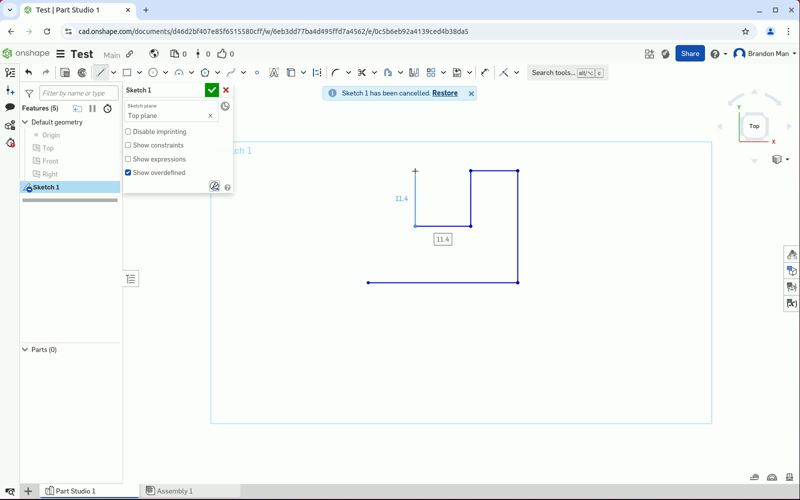
key_up(shift)
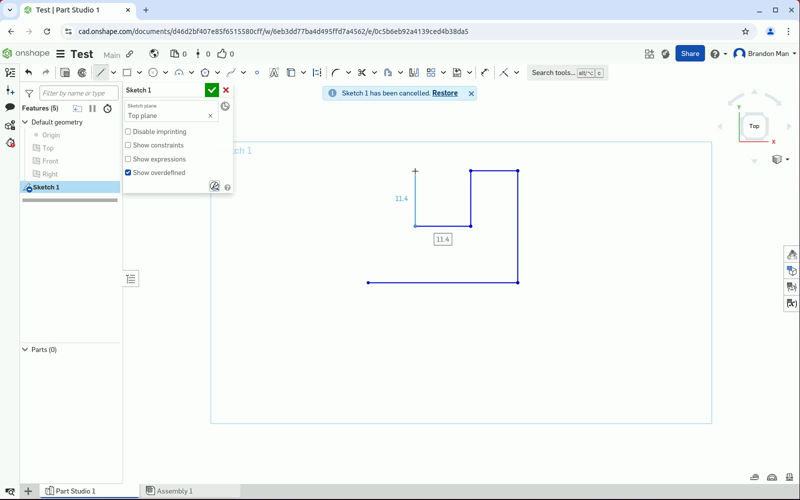
key_down(shift)
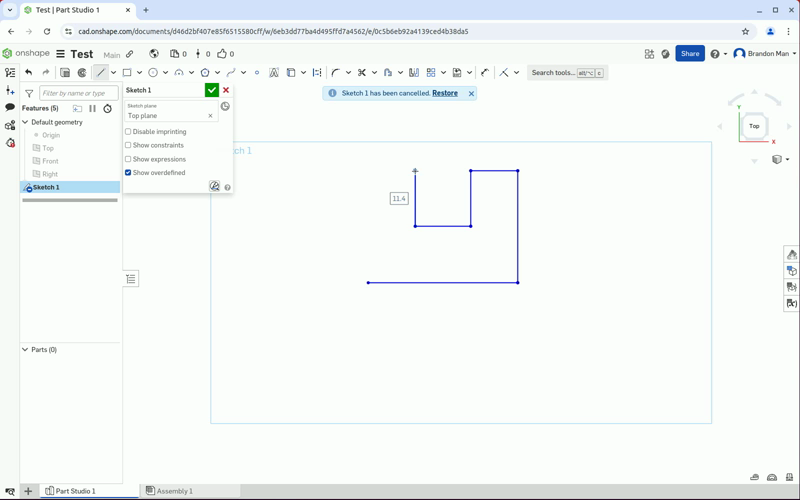
mouse_move(445, 170)
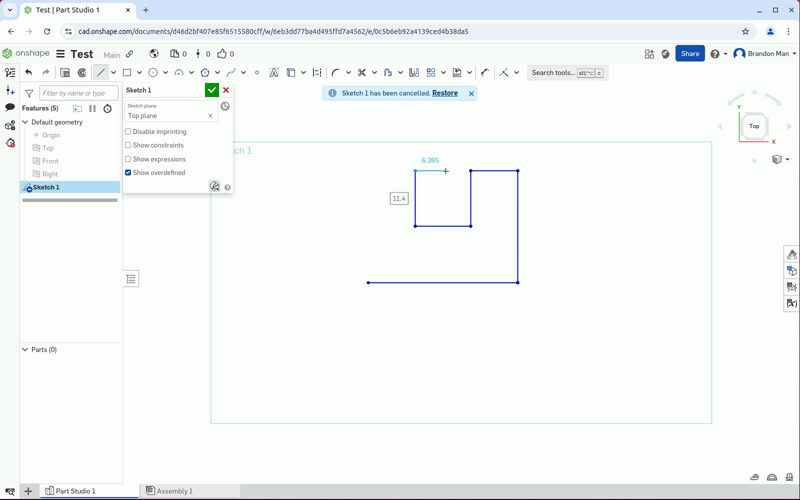
mouse_move(368, 170)
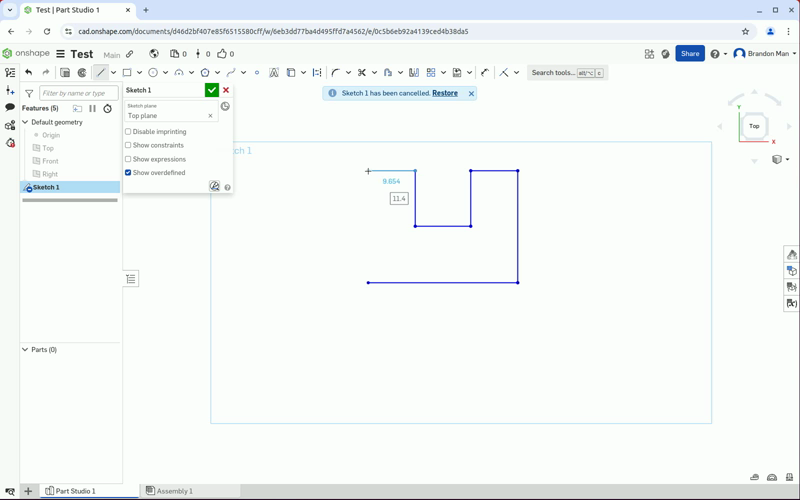
click(368, 170)
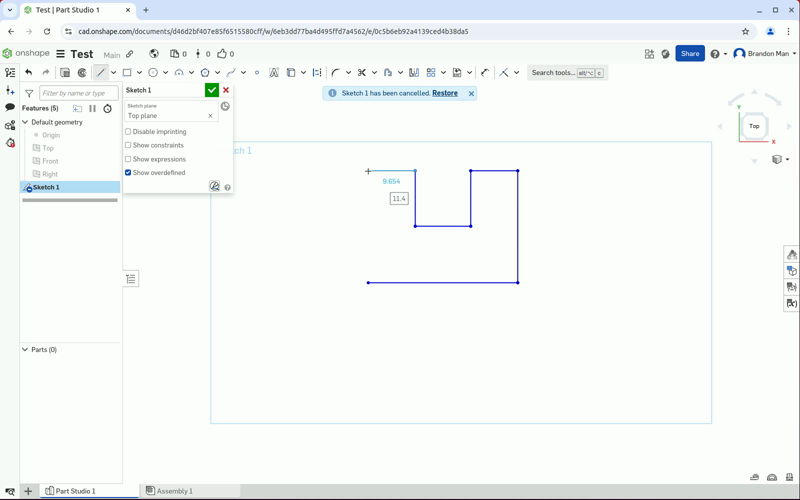
key_up(shift)
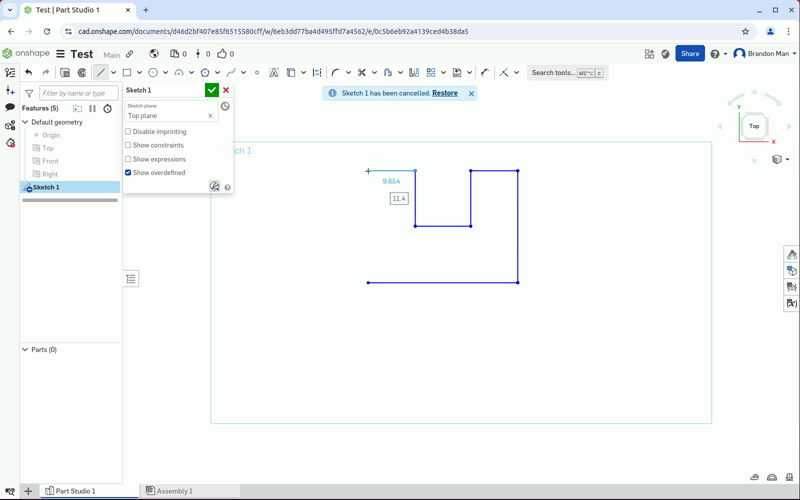
key_down(shift)
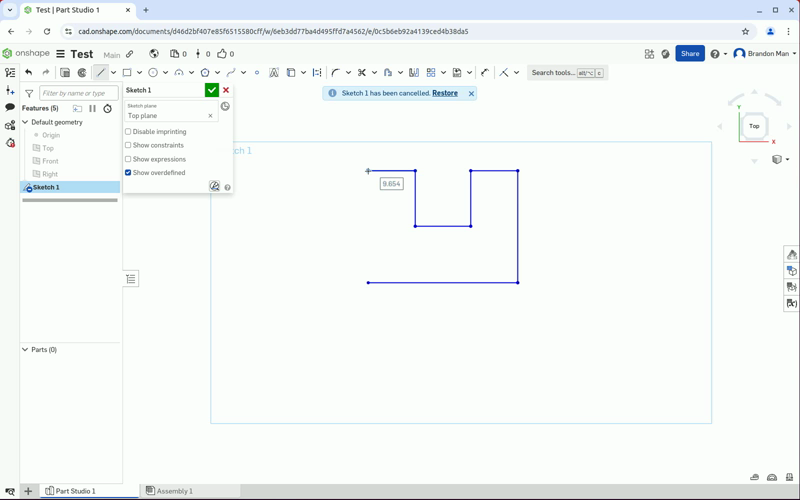
mouse_move(368, 282)
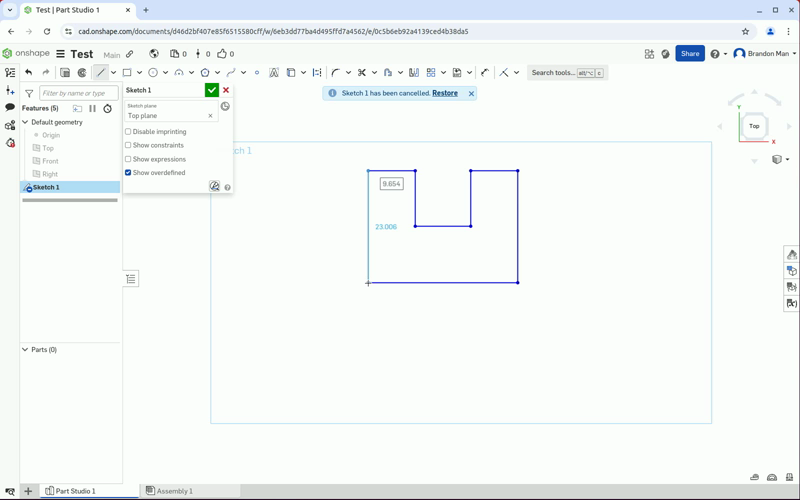
key_up(shift)
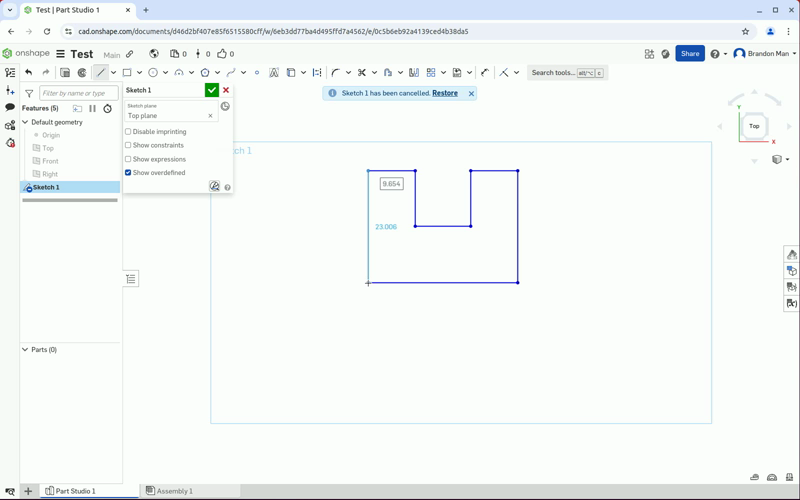
click(368, 282)
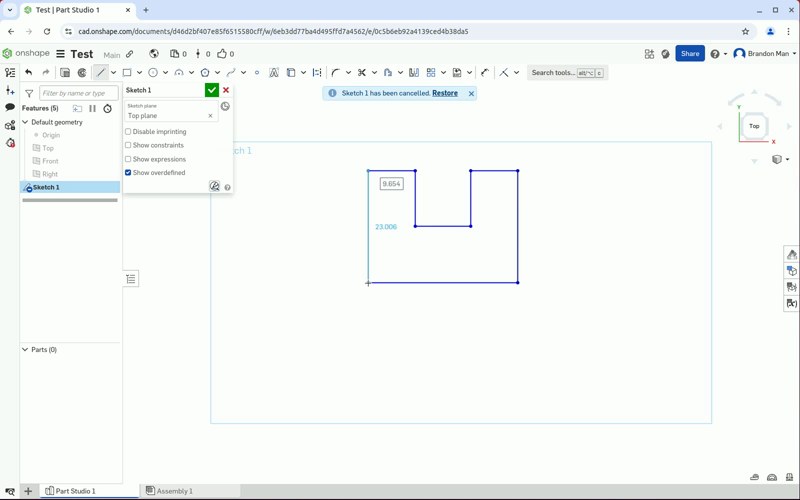
key(esc)
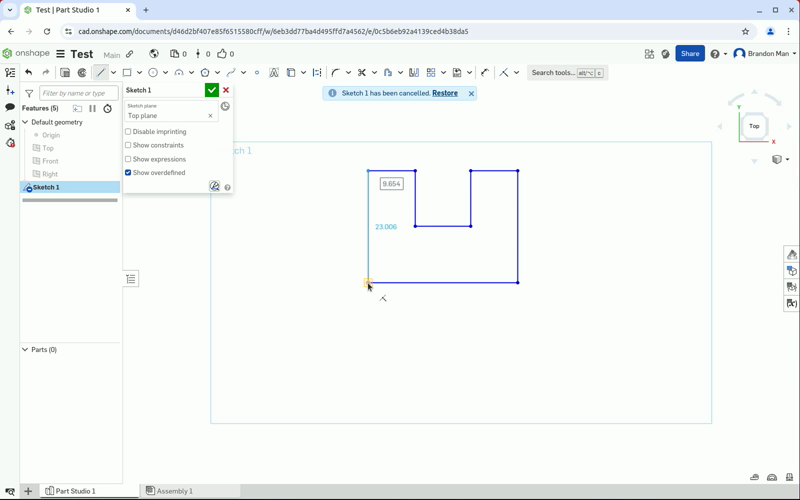
mouse_move(500, 226)
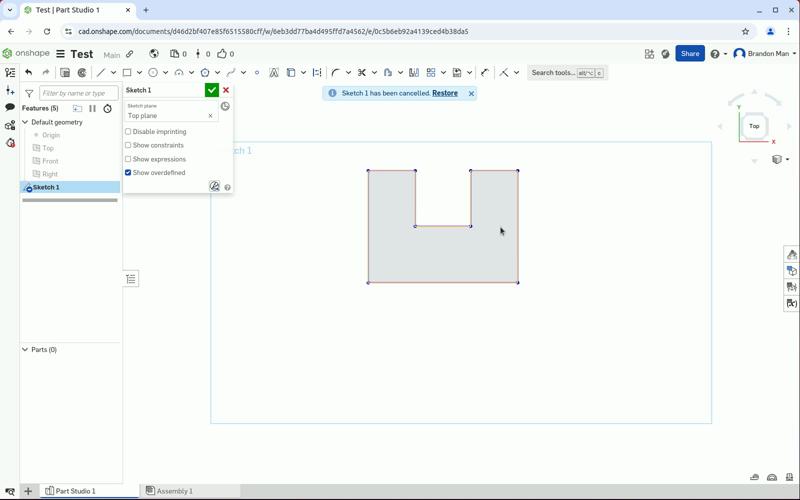
click(500, 226)
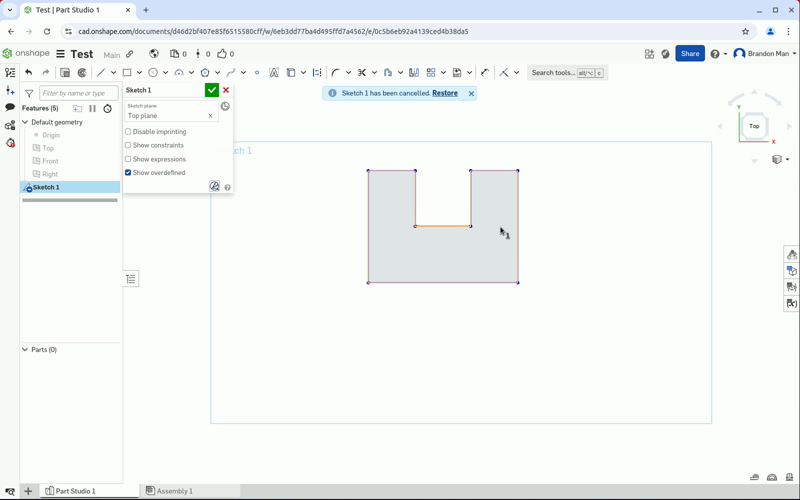
mouse_move(73, 352)
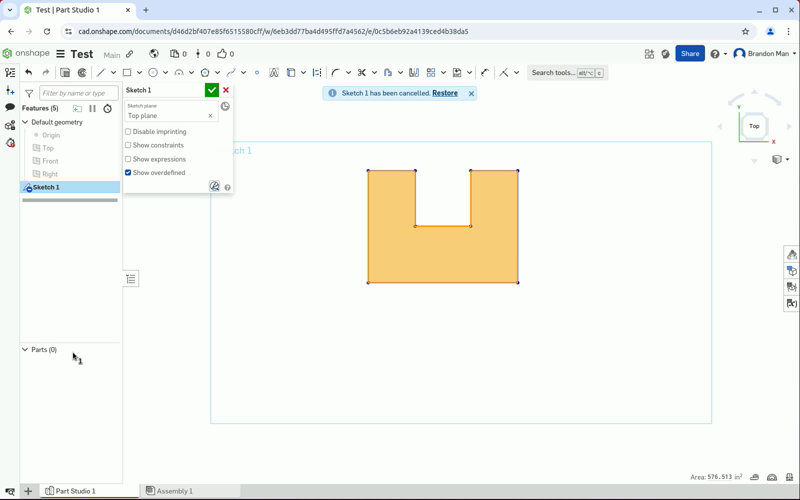
key(shift+y)
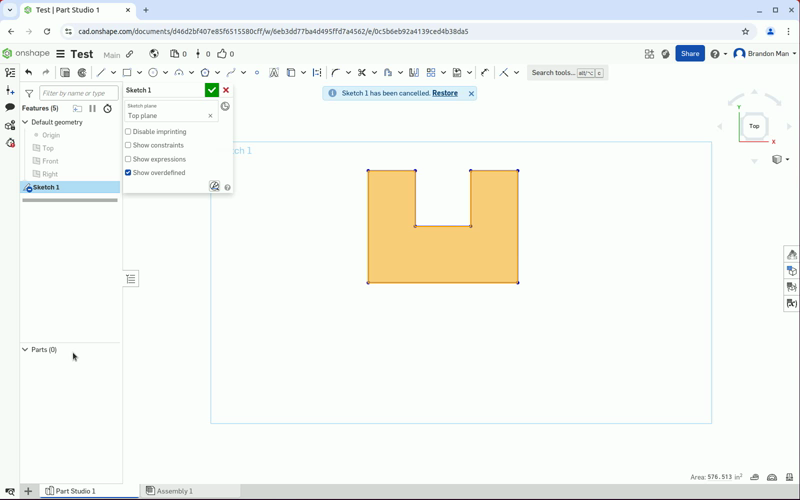
key(shift+e)
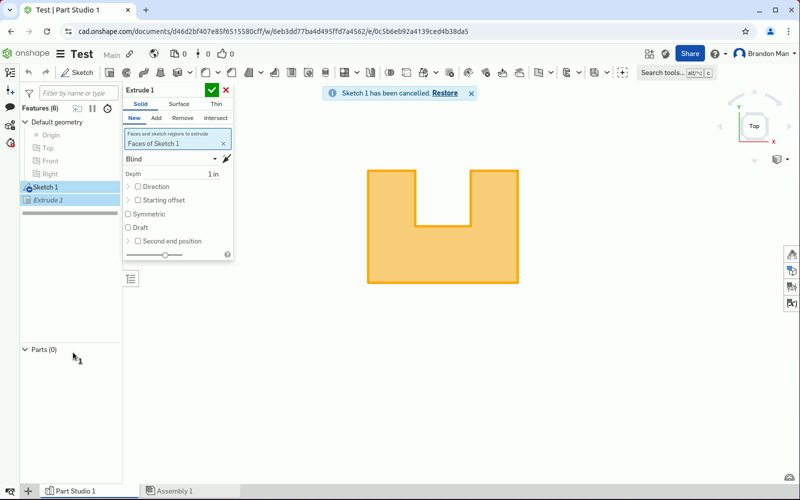
mouse_move(143, 106)
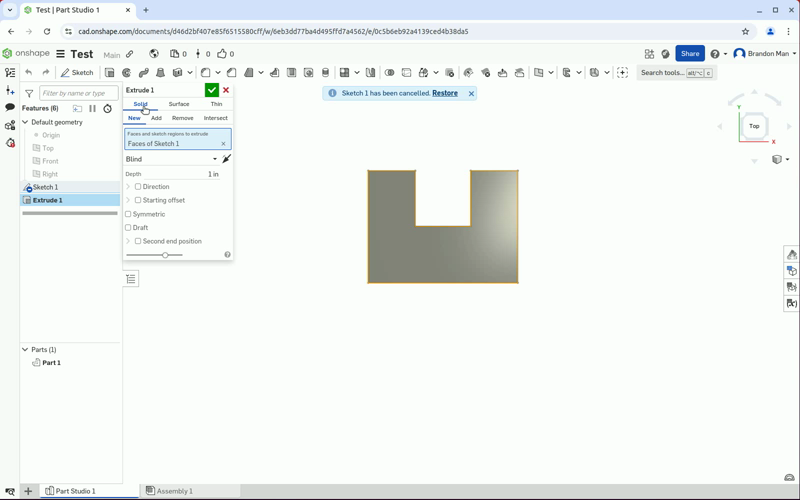
click(143, 106)
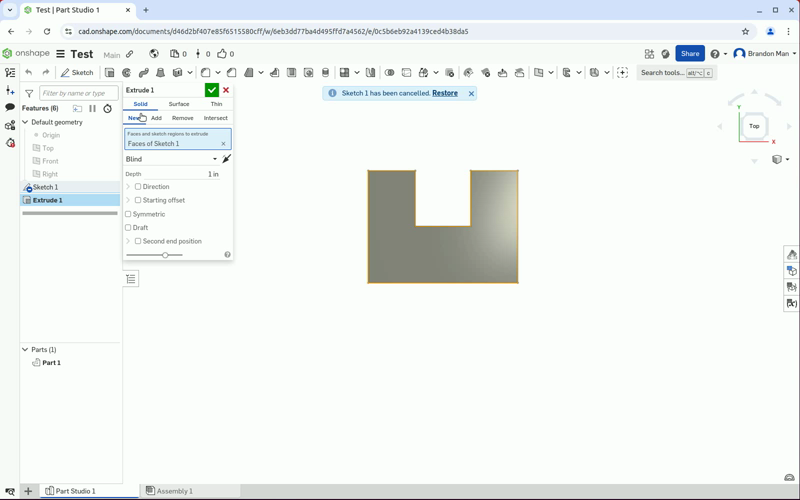
mouse_move(137, 120)
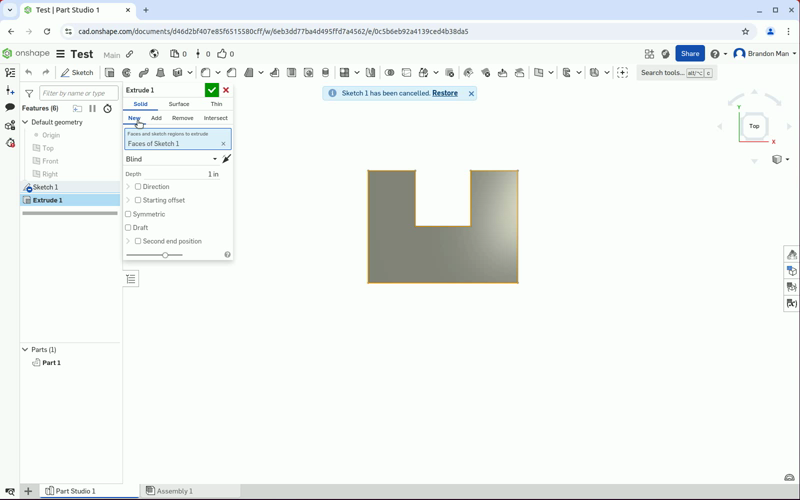
click(137, 120)
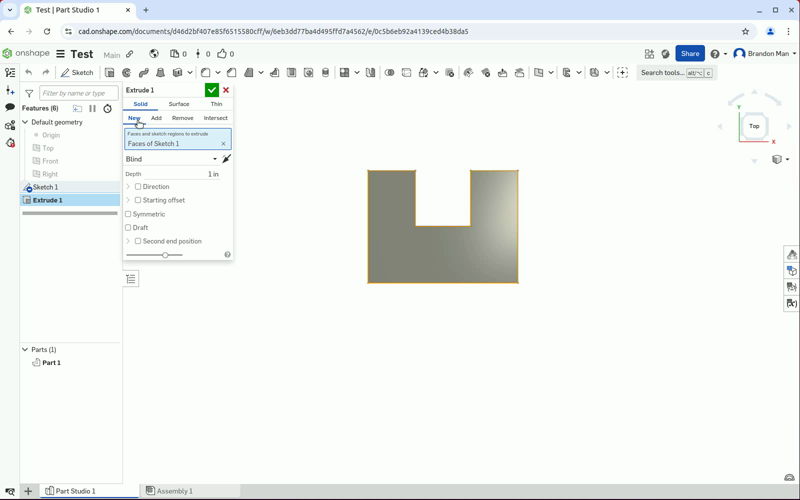
key(tab, 4)
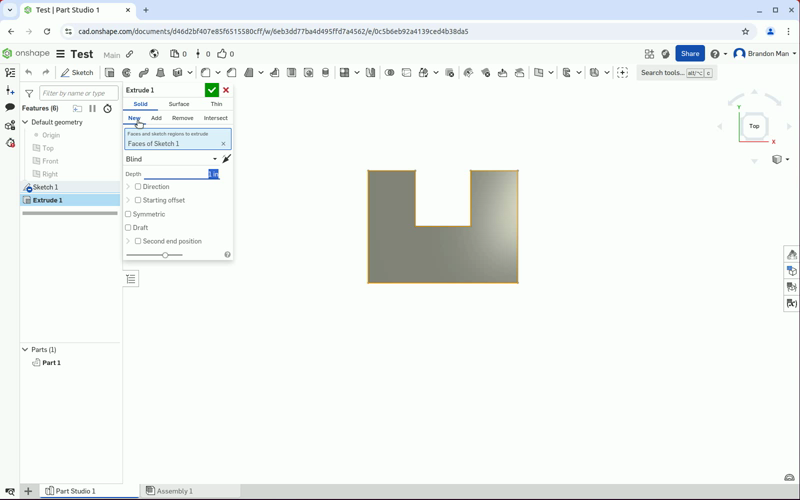
text(-9.147)
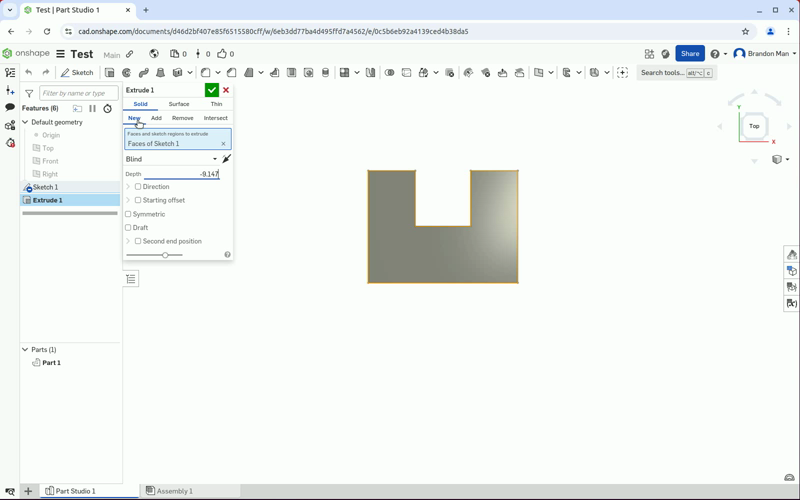
key(enter)
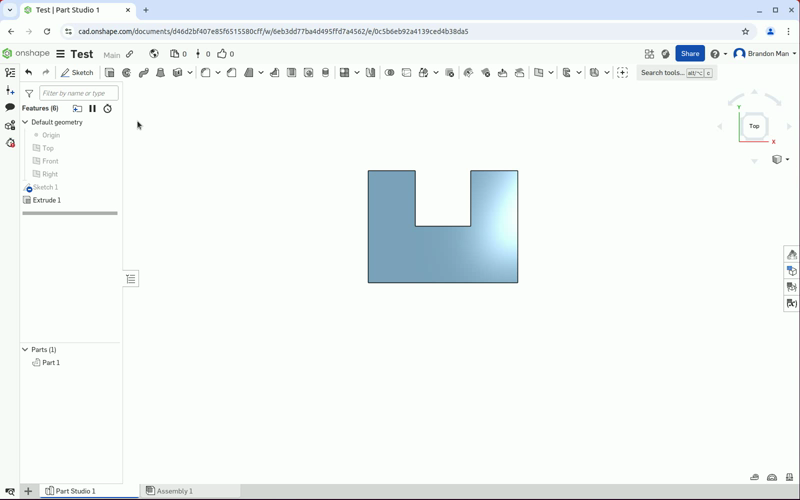
key(shift+h)
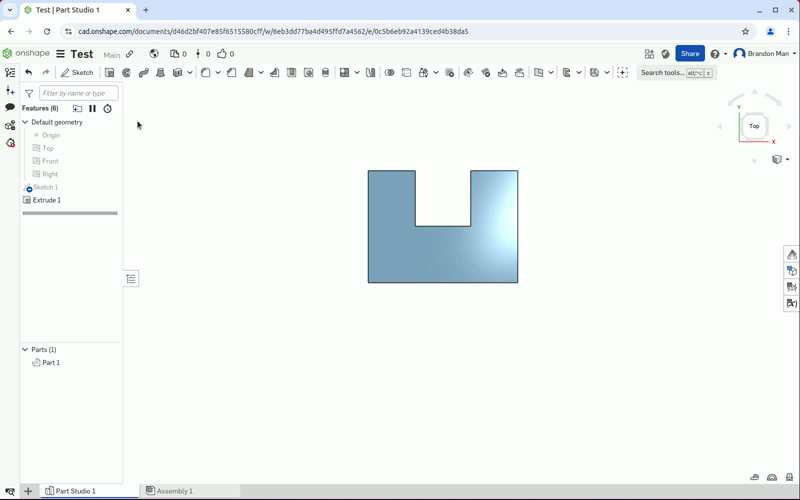
key(shift+h)
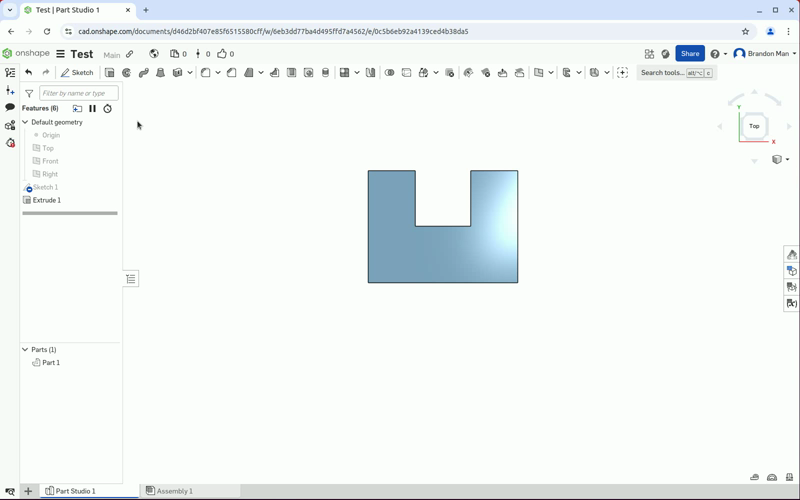
mouse_move(73, 189)
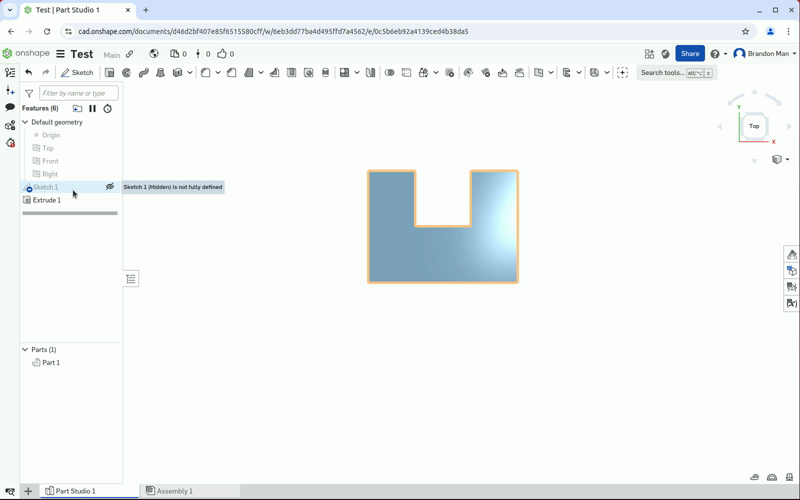
click(73, 189)
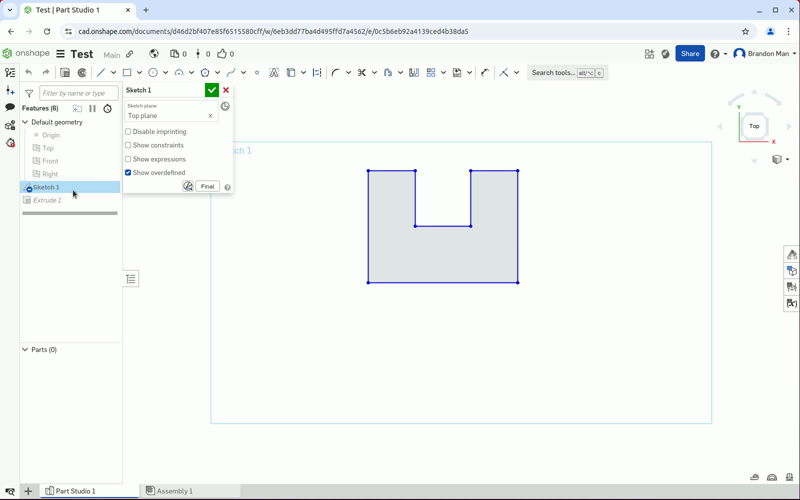
mouse_move(229, 92)
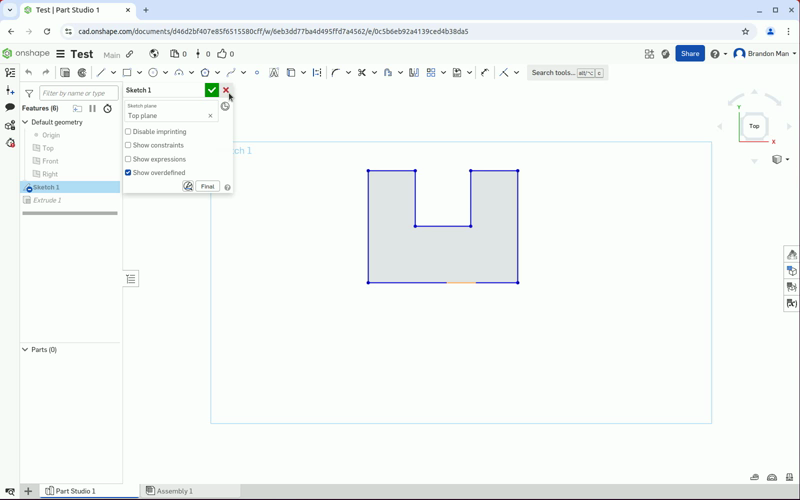
click(229, 92)
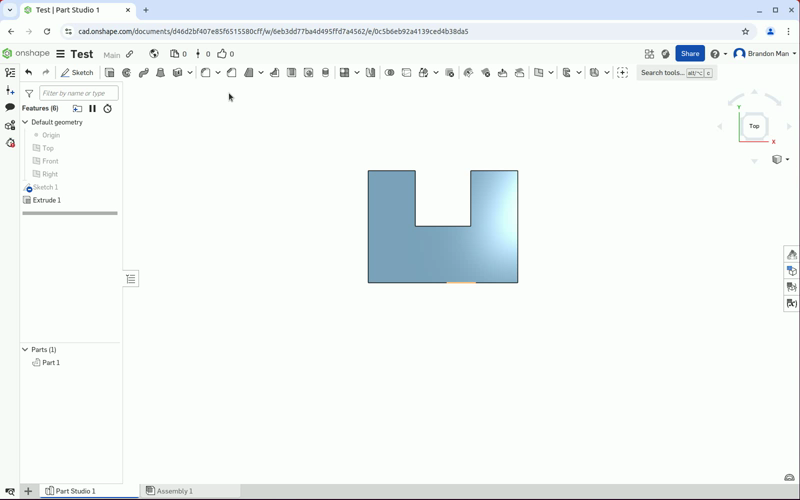
mouse_move(73, 352)
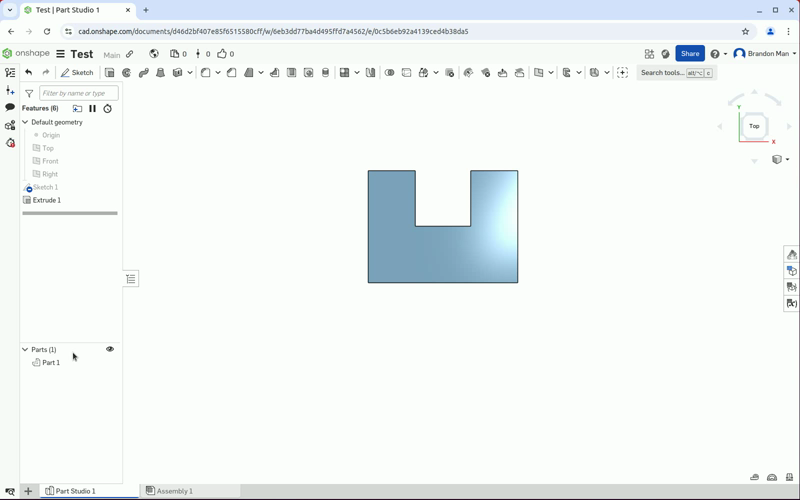
key(y)
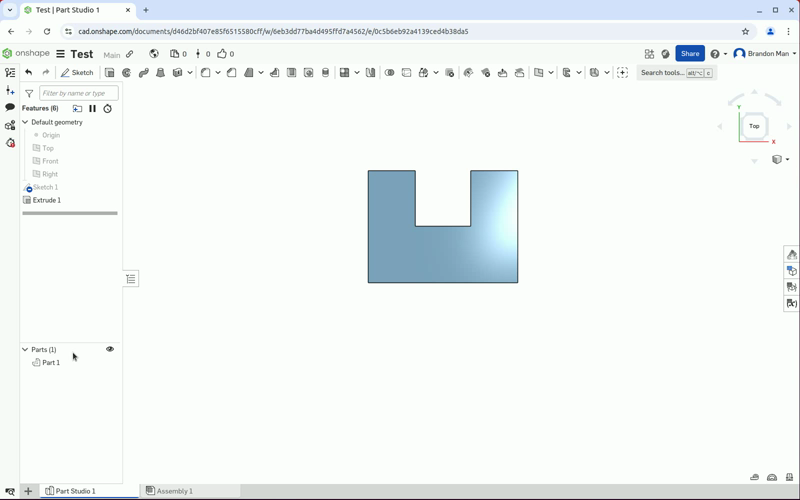
key(shift+p)
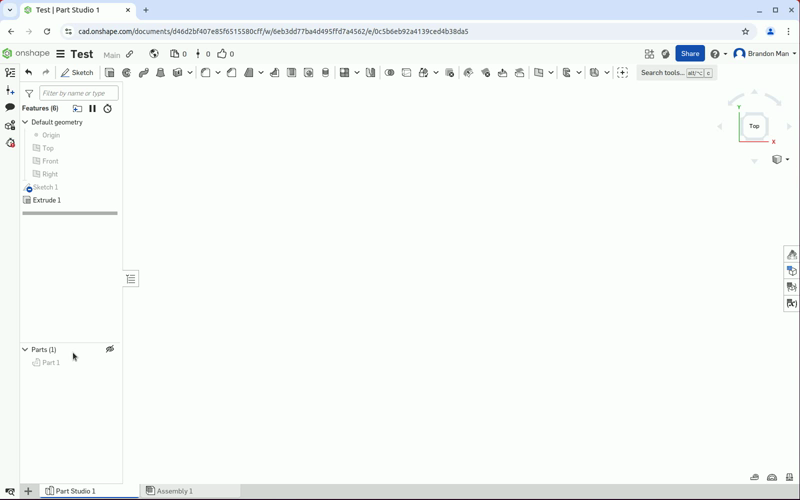
key(space)
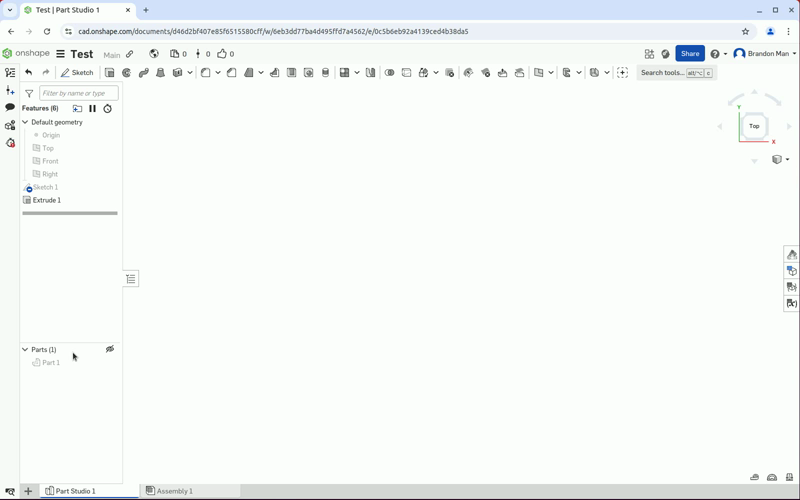
key_down(shift)
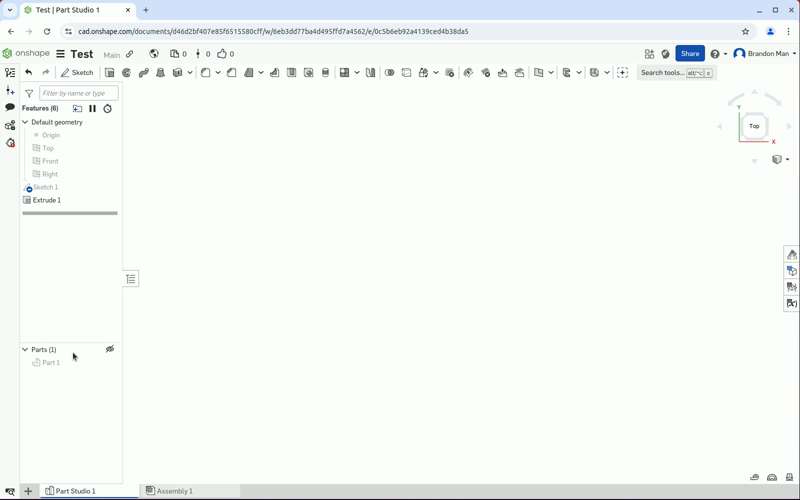
key(up)
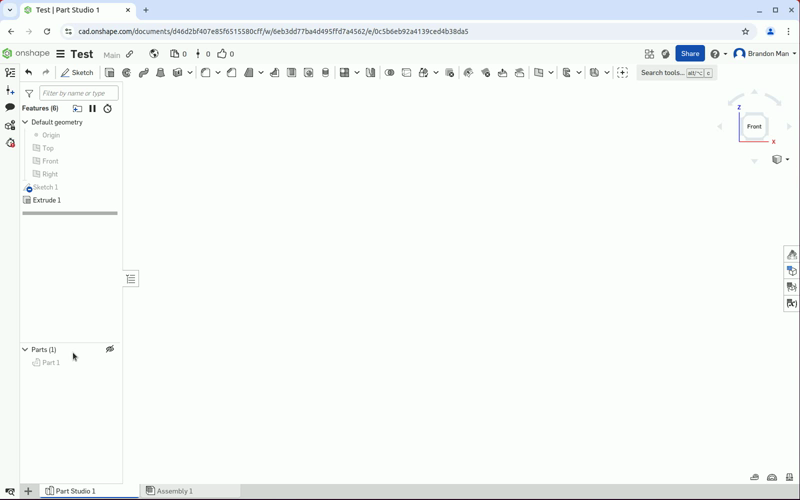
key_up(shift)
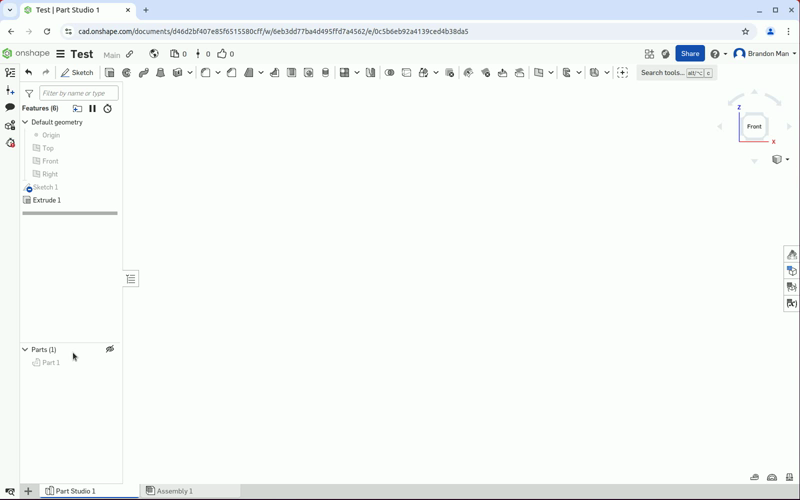
mouse_move(73, 352)
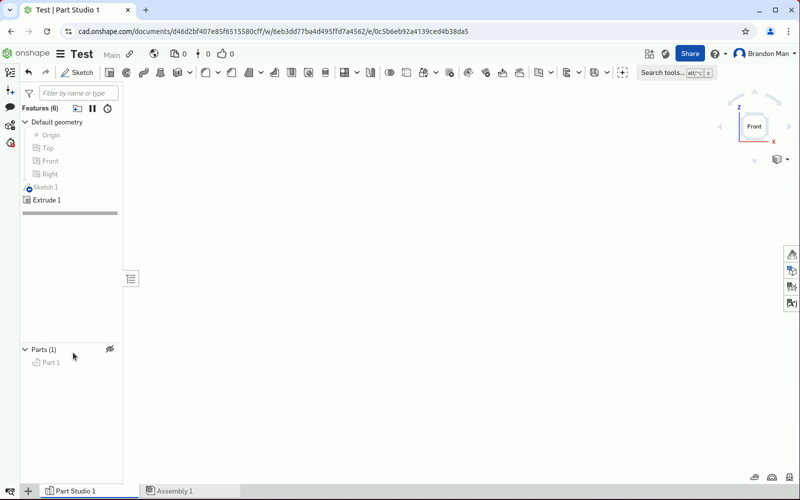
key(shift+y)
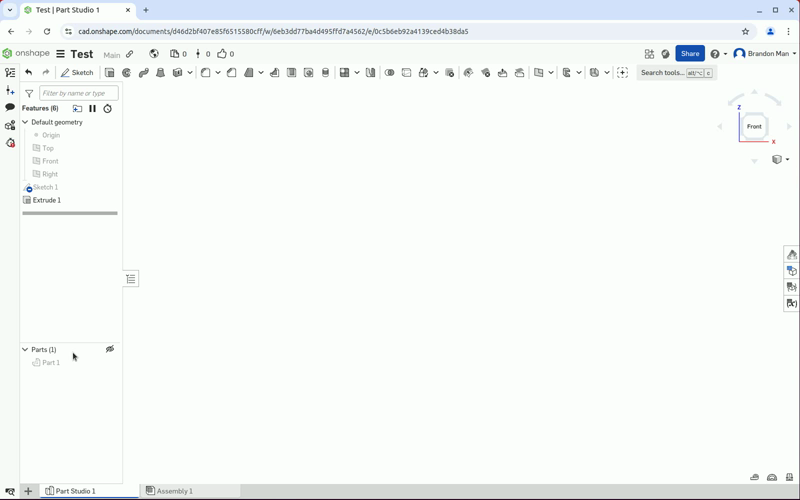
key(shift+s)
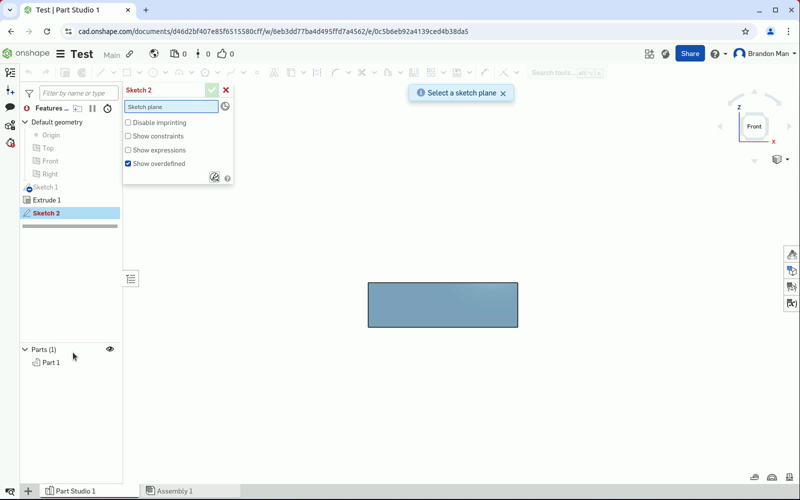
mouse_move(73, 163)
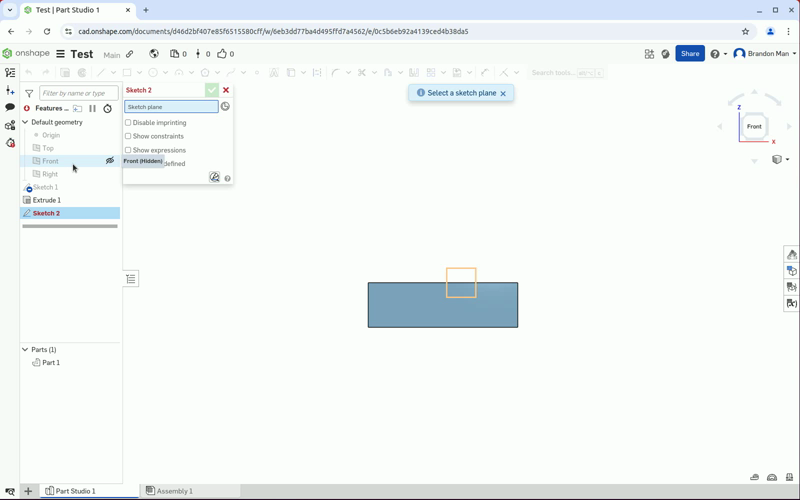
click(73, 163)
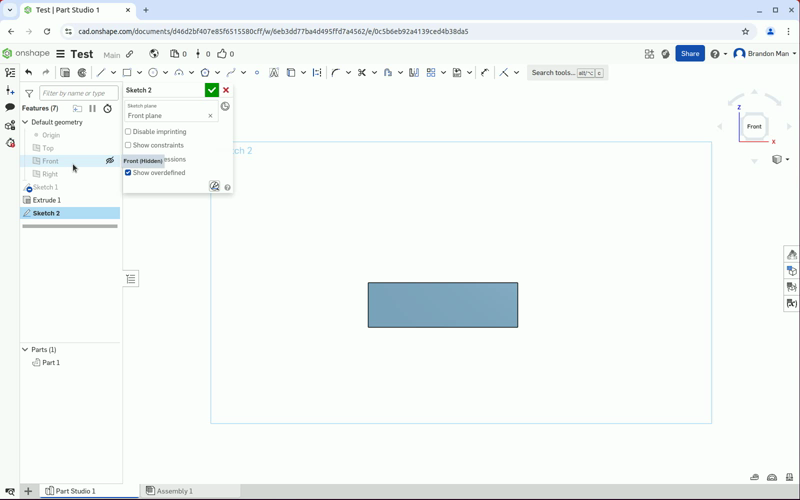
mouse_move(73, 352)
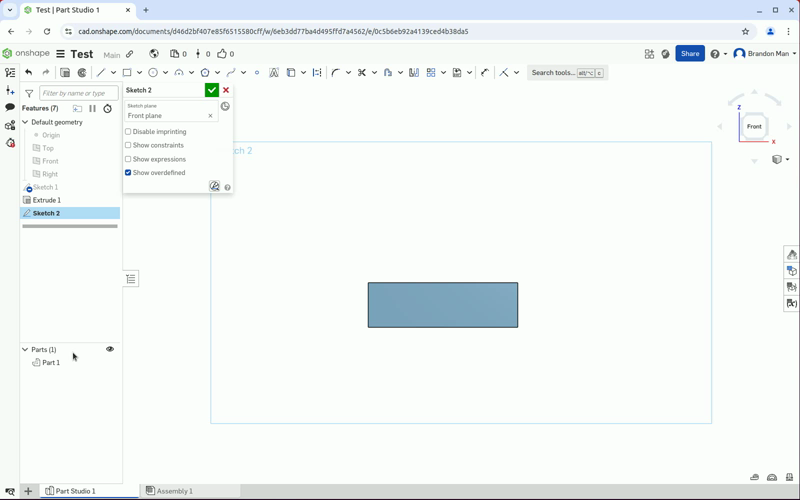
key(y)
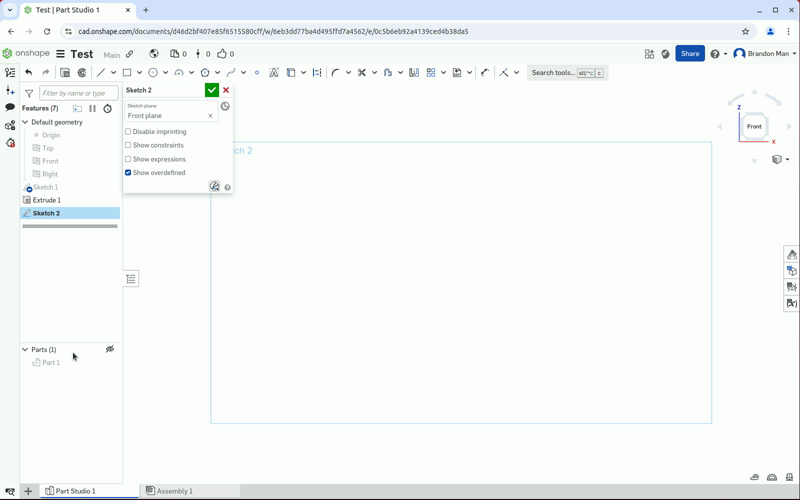
key(l)
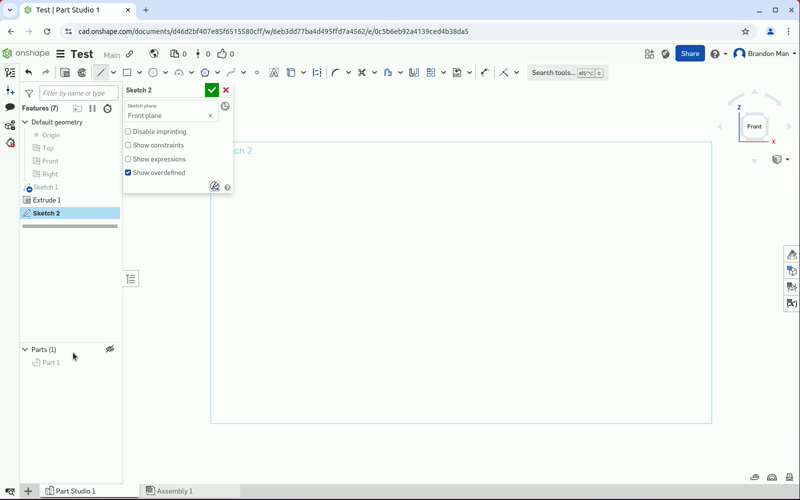
key_down(shift)
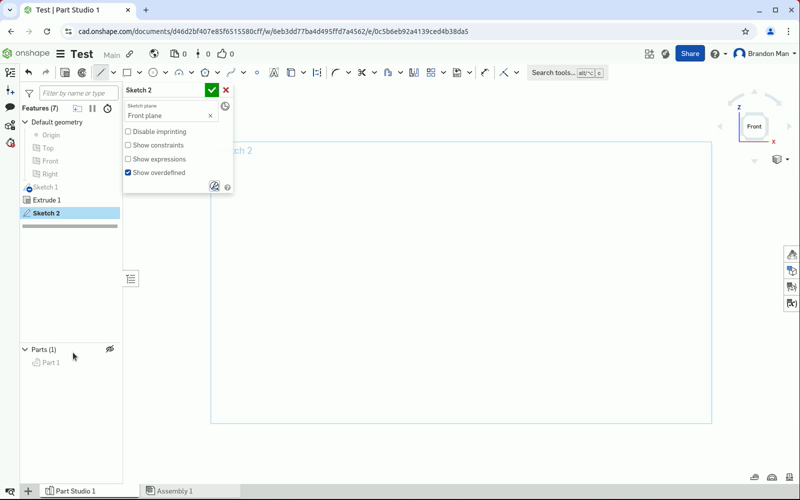
mouse_move(368, 374)
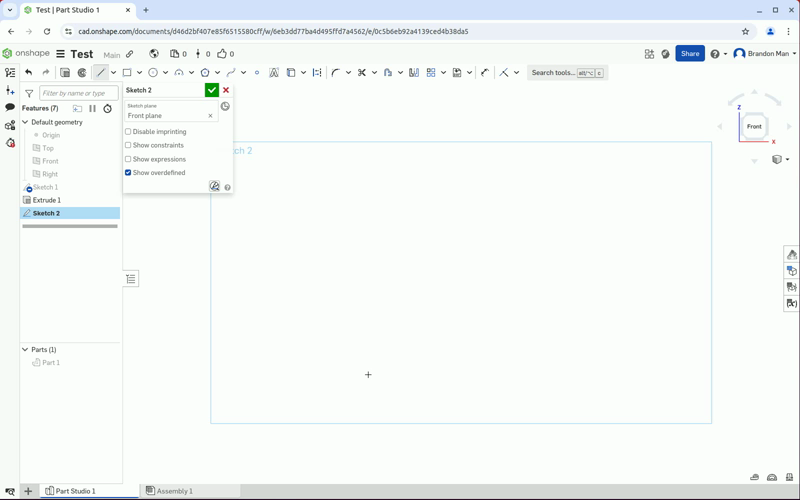
click(368, 374)
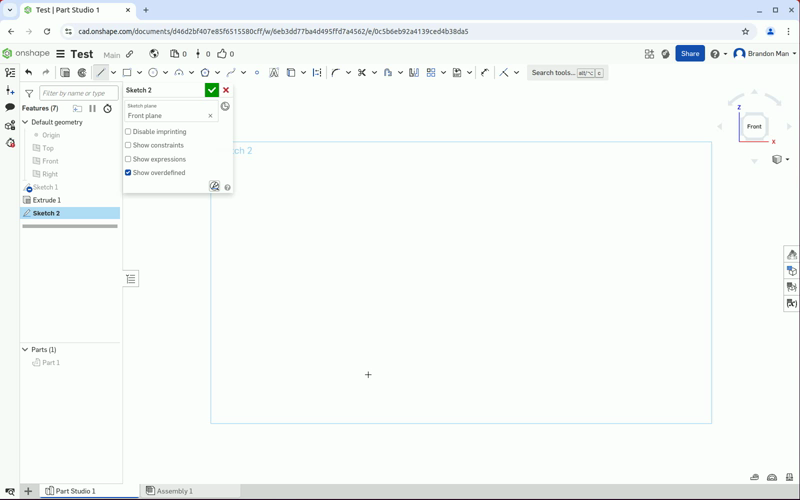
key_up(shift)
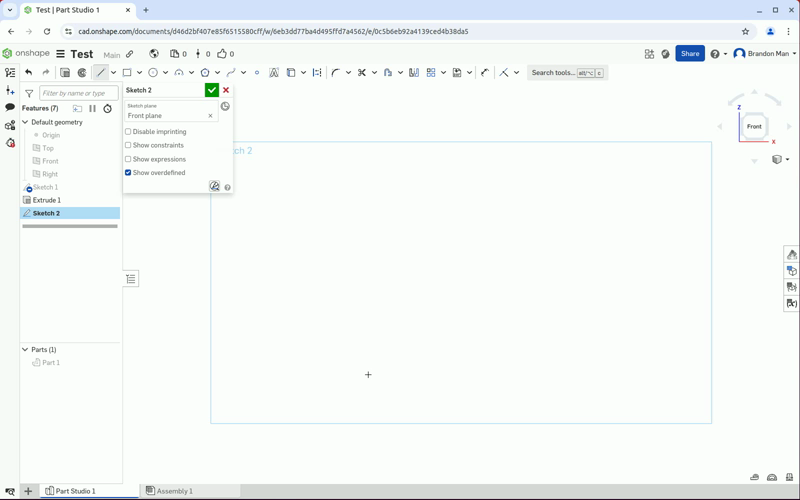
key_down(shift)
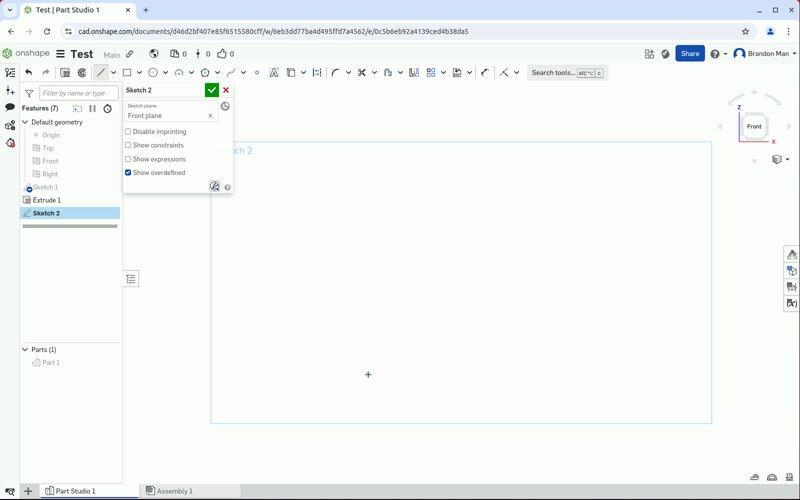
mouse_move(517, 374)
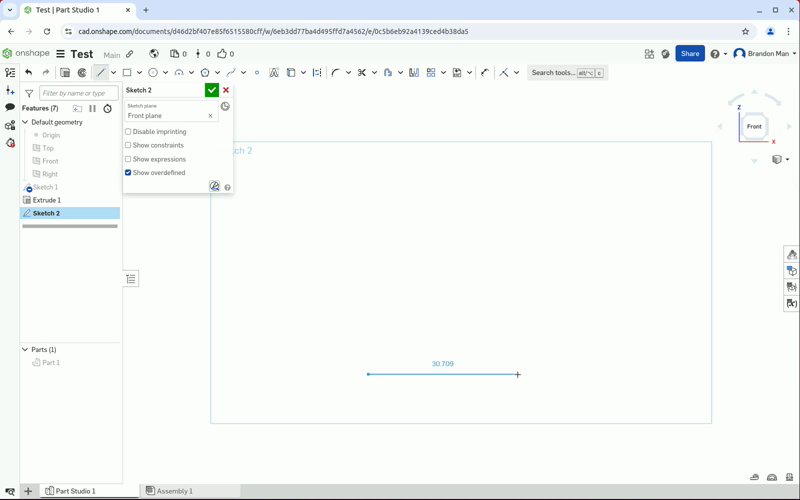
click(517, 374)
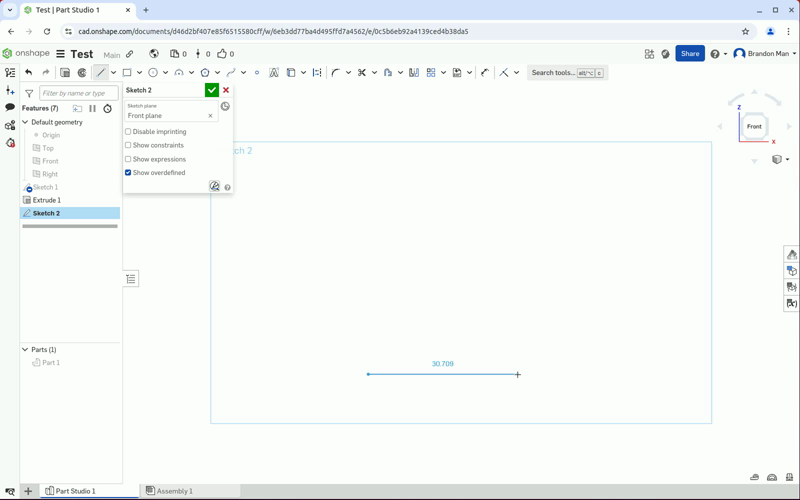
key_up(shift)
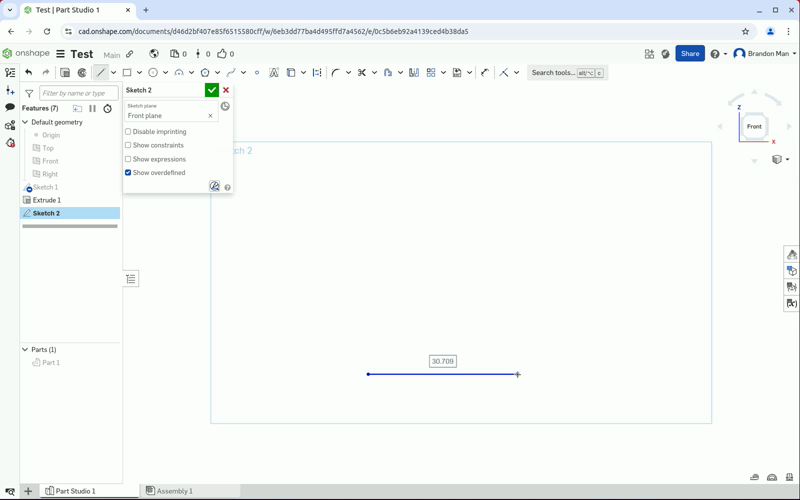
key_down(shift)
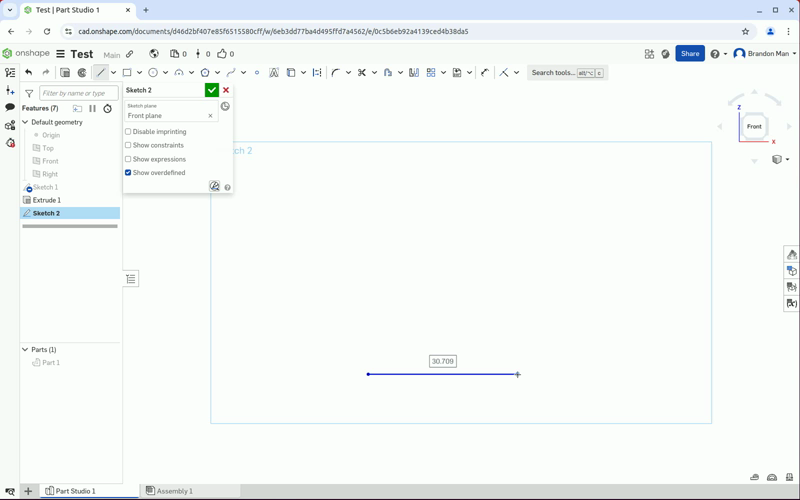
mouse_move(547, 374)
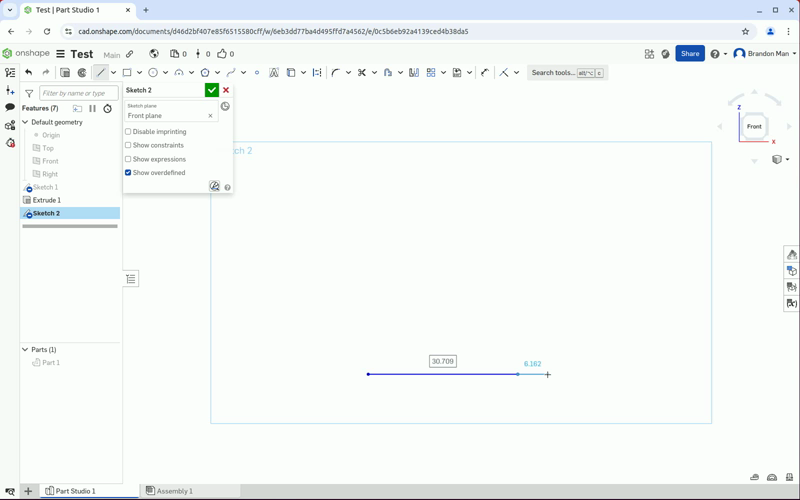
mouse_move(517, 327)
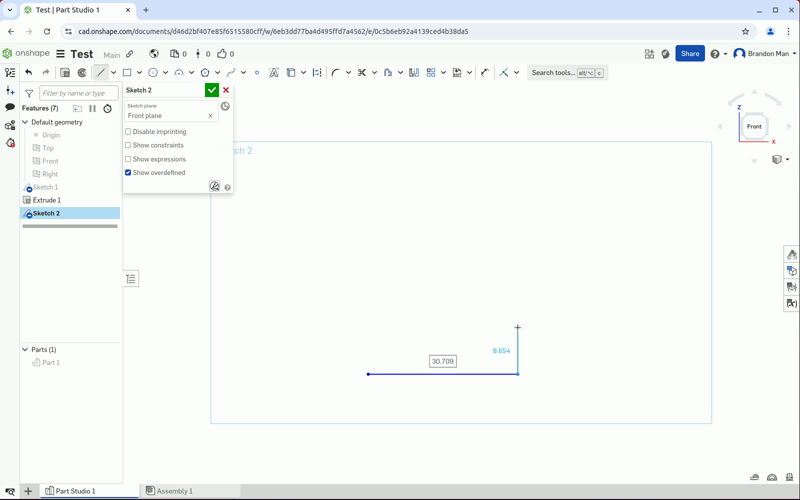
click(517, 327)
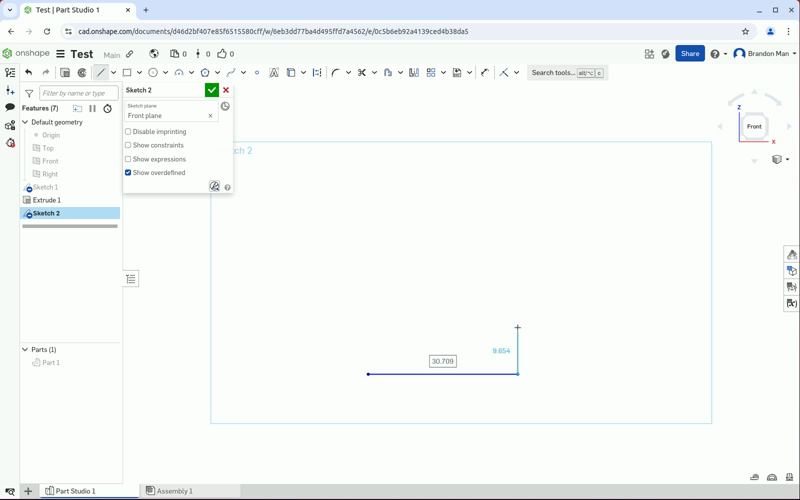
key_up(shift)
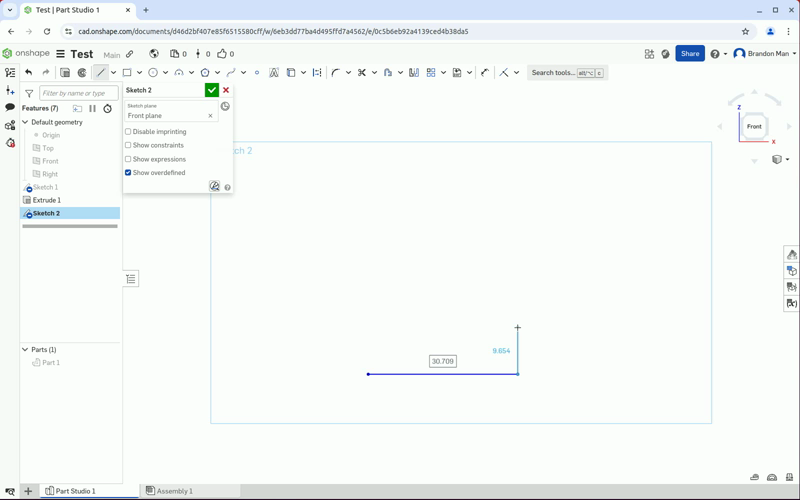
key_down(shift)
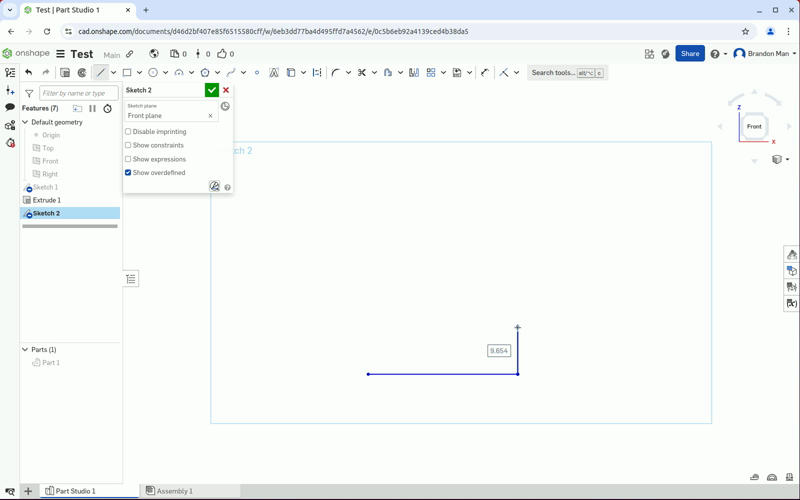
mouse_move(368, 327)
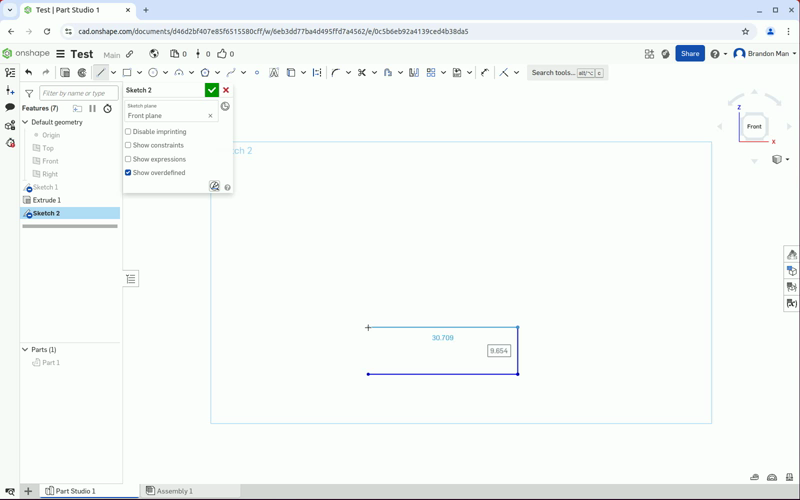
click(368, 327)
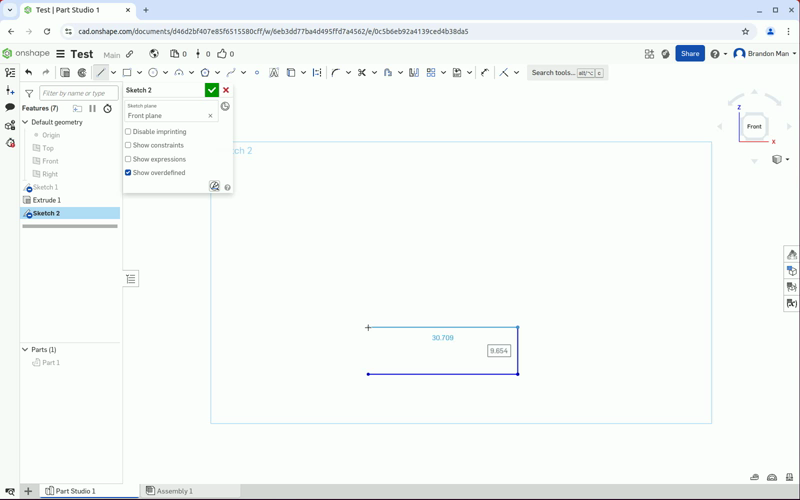
key_up(shift)
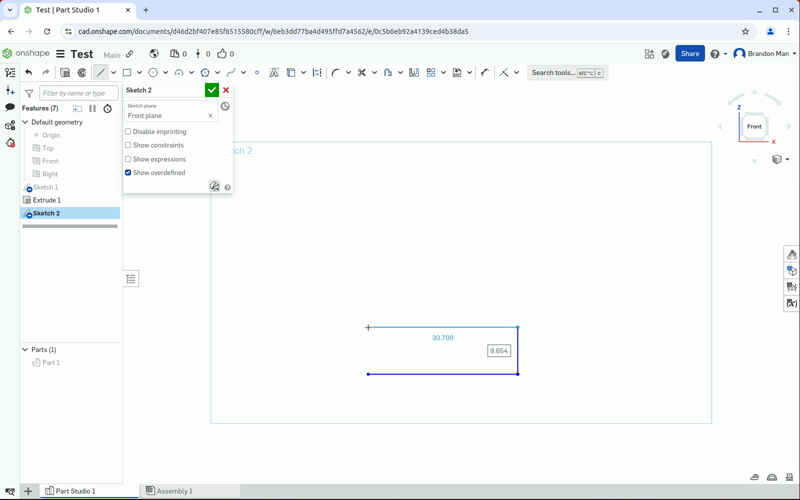
mouse_move(398, 327)
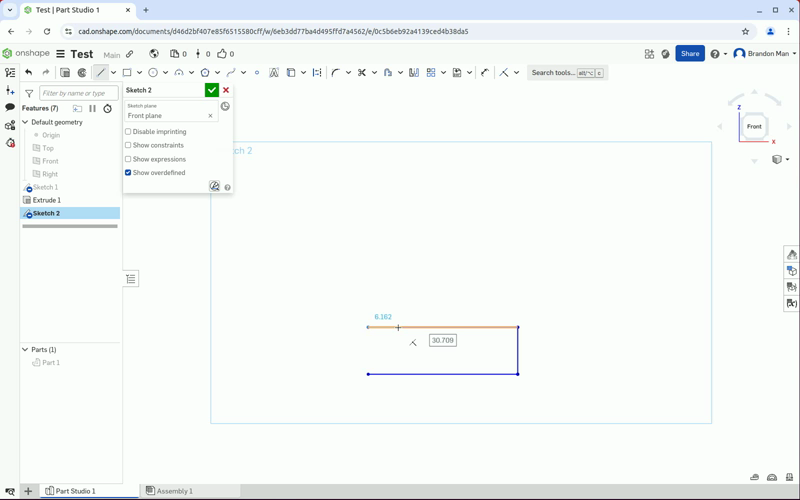
key_down(shift)
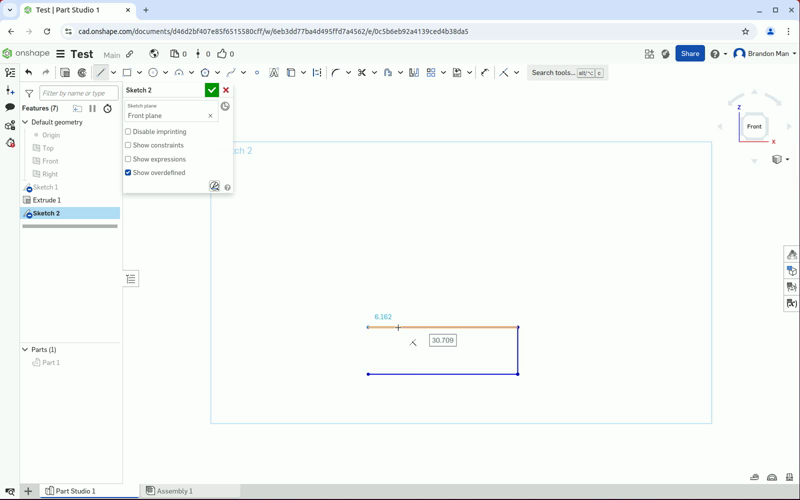
mouse_move(368, 374)
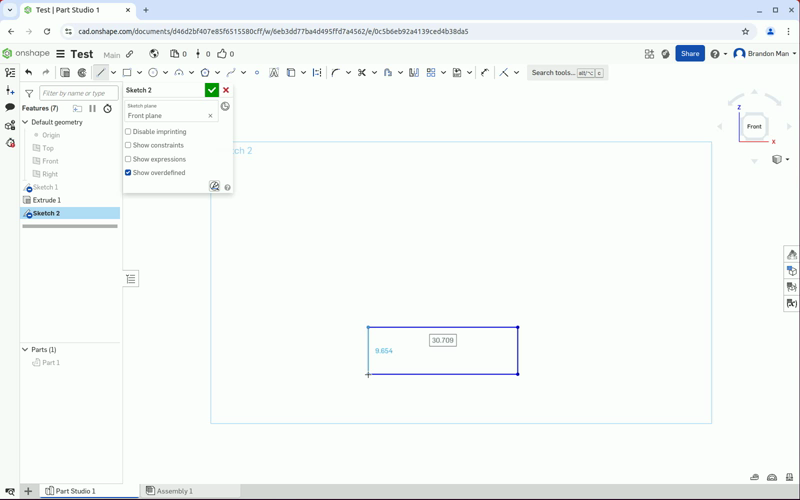
key_up(shift)
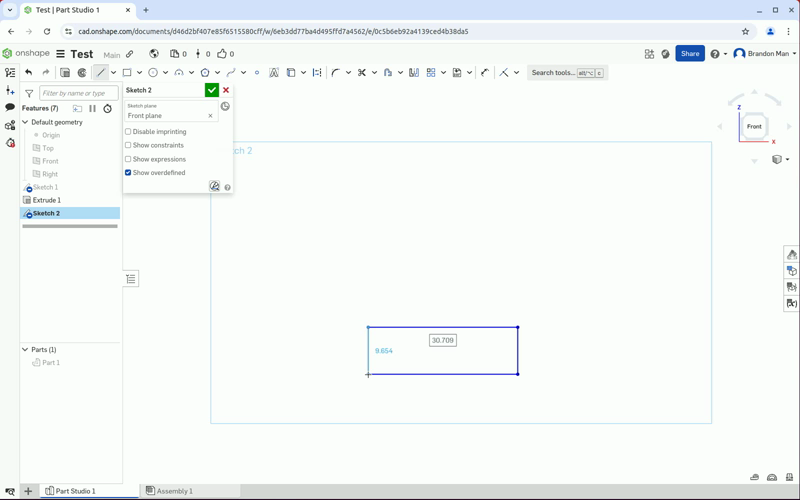
click(368, 374)
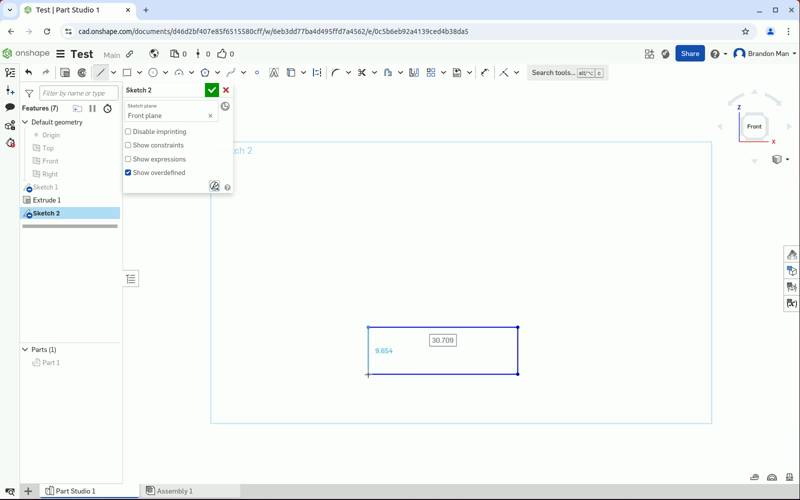
key(esc)
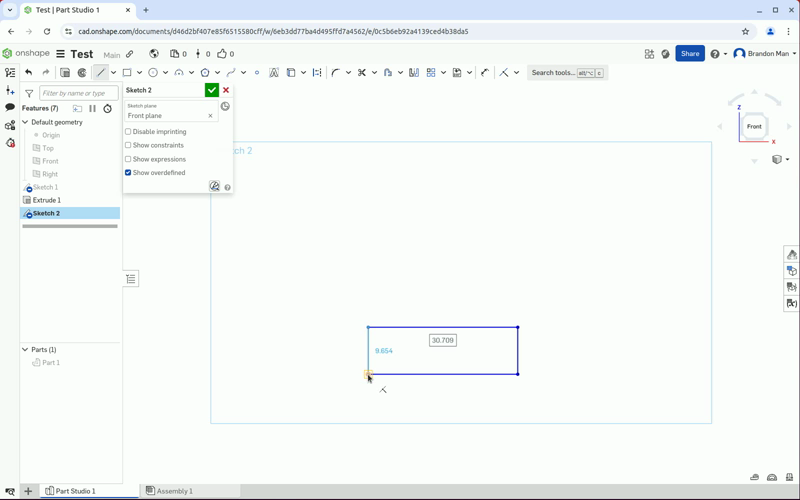
mouse_move(444, 335)
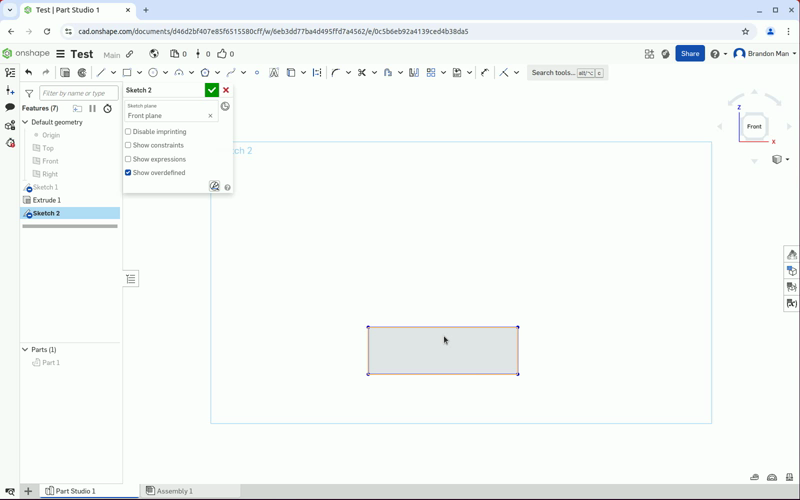
click(444, 335)
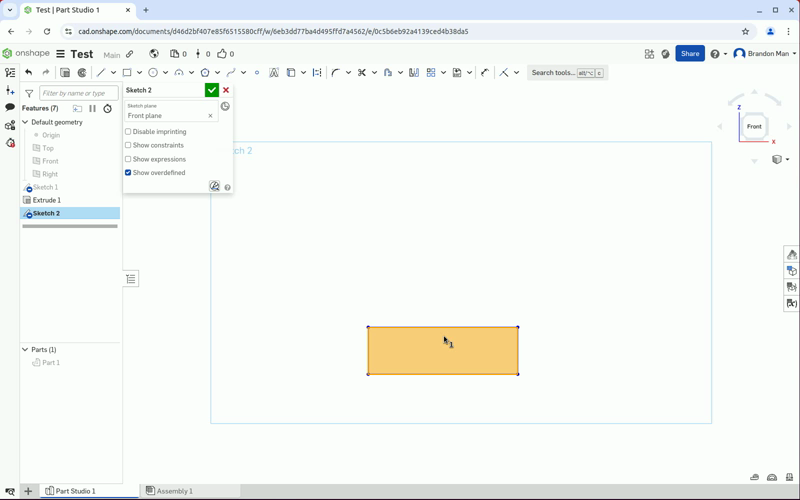
mouse_move(73, 352)
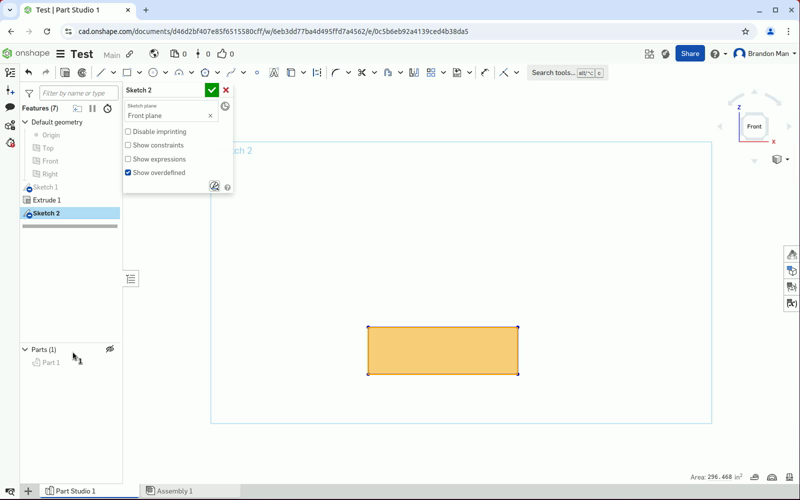
key(shift+y)
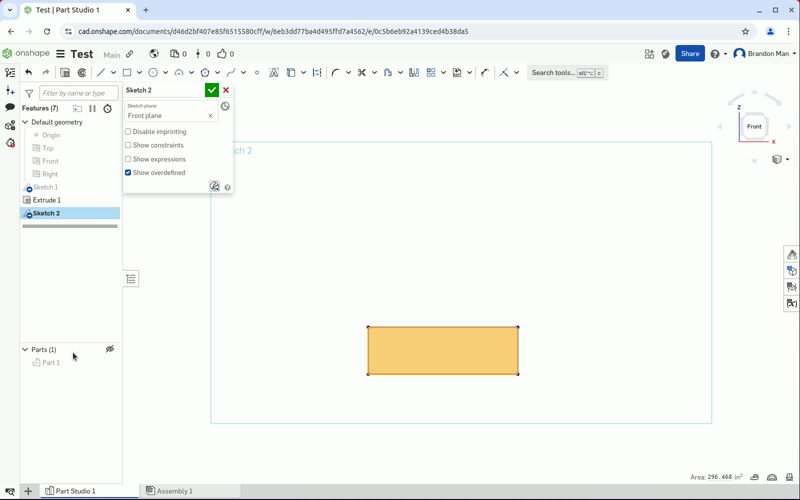
key(shift+e)
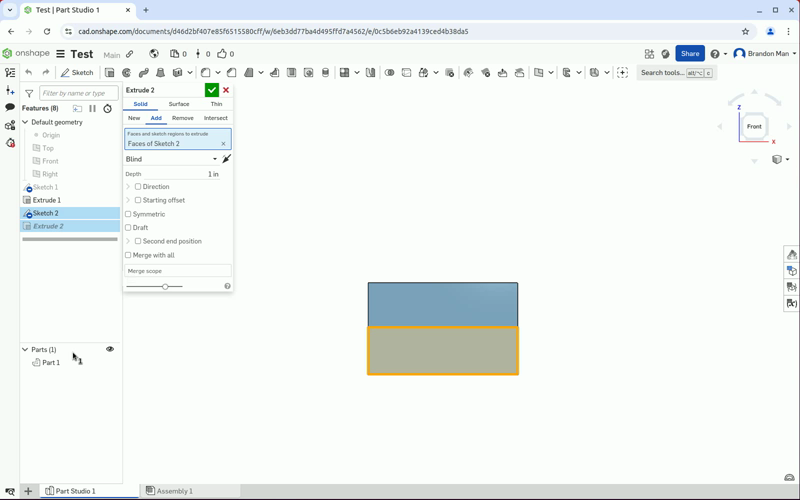
mouse_move(143, 106)
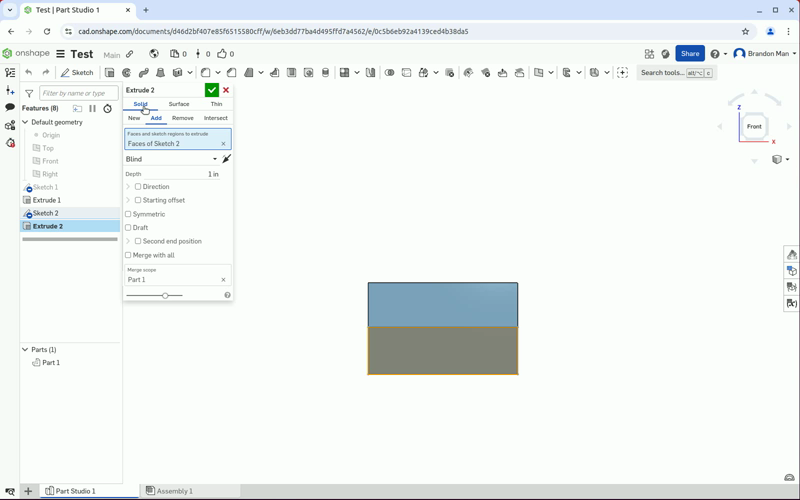
click(143, 106)
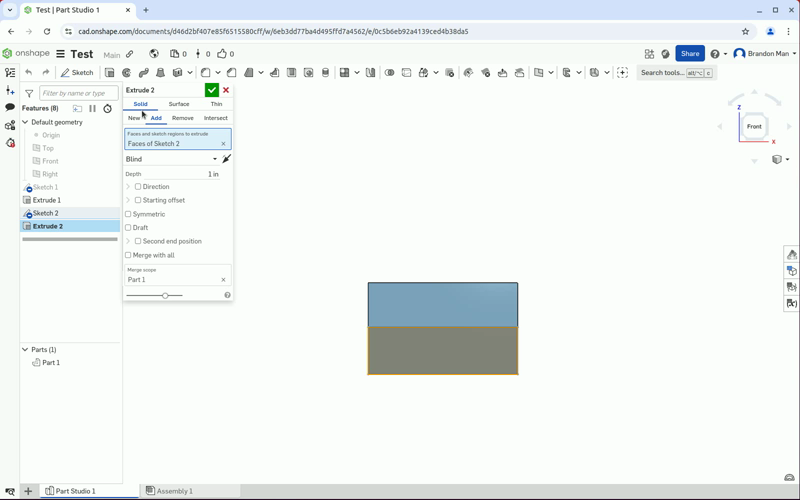
mouse_move(137, 120)
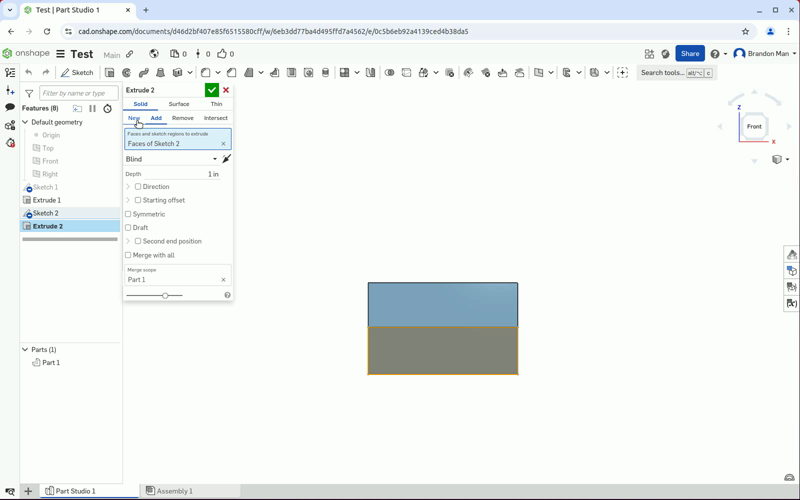
click(137, 120)
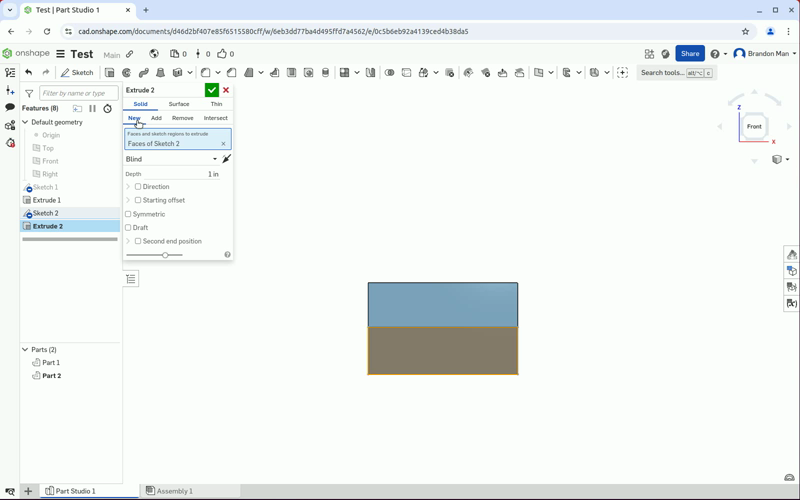
key(tab, 4)
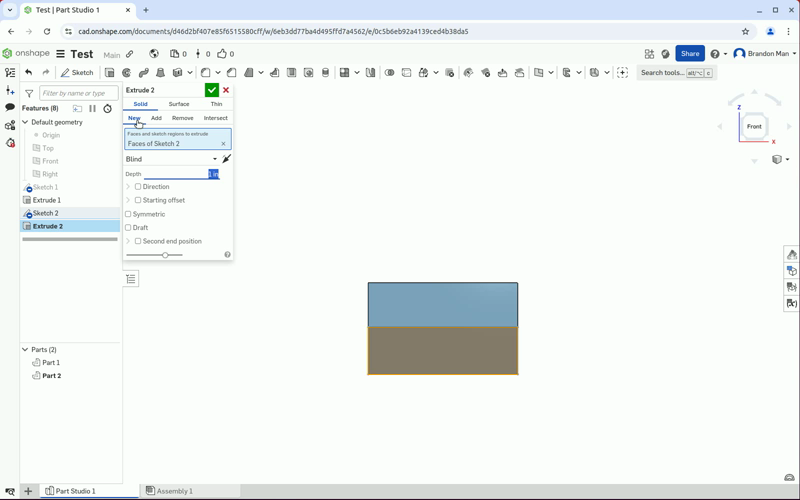
text(-5.296)
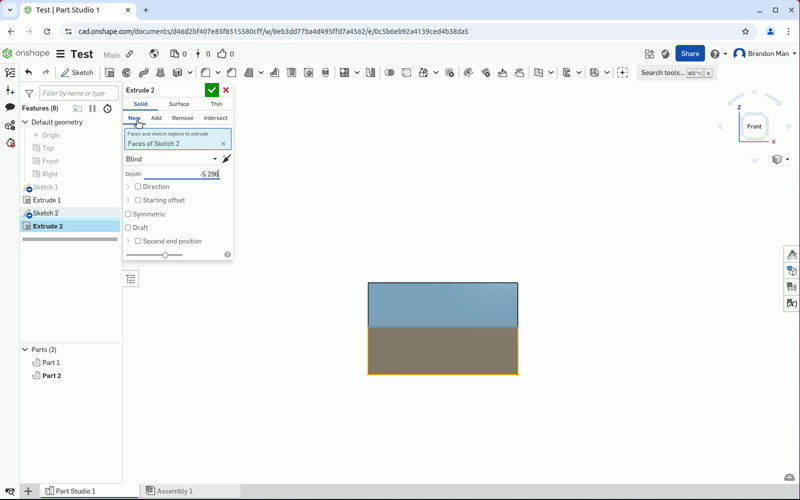
key(enter)
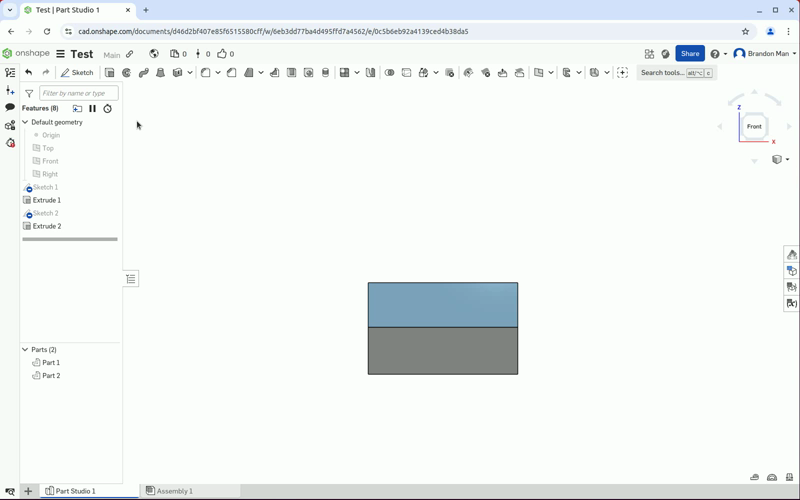
key(shift+h)
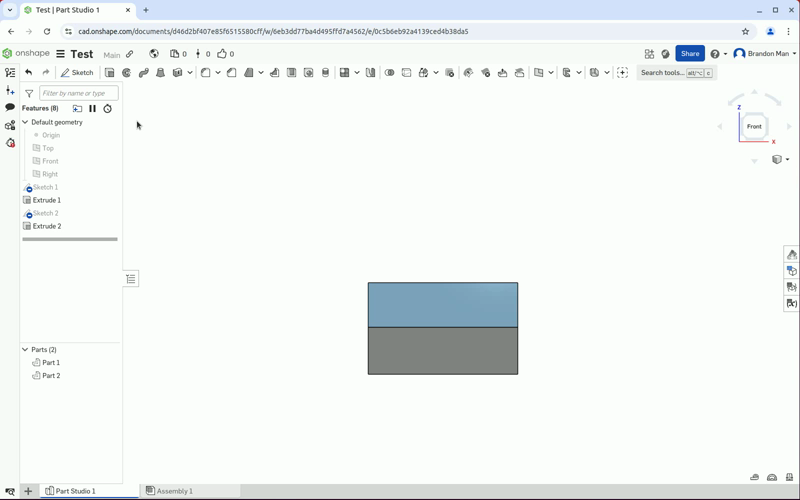
key(shift+h)
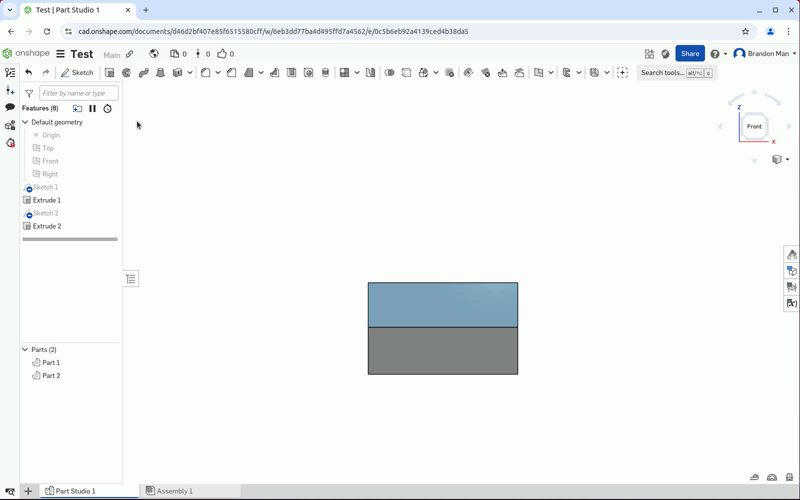
mouse_move(73, 189)
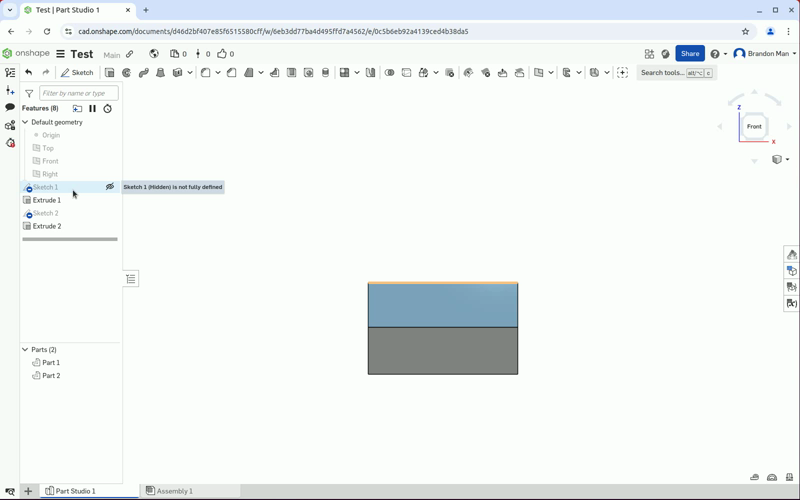
click(73, 189)
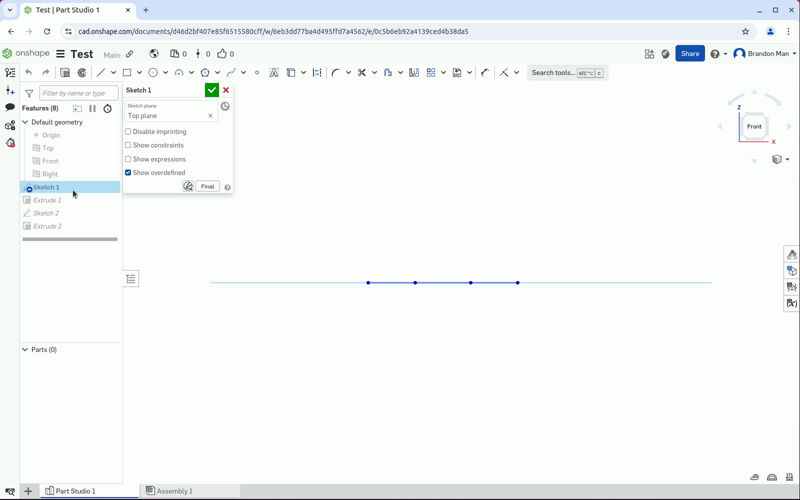
mouse_move(229, 92)
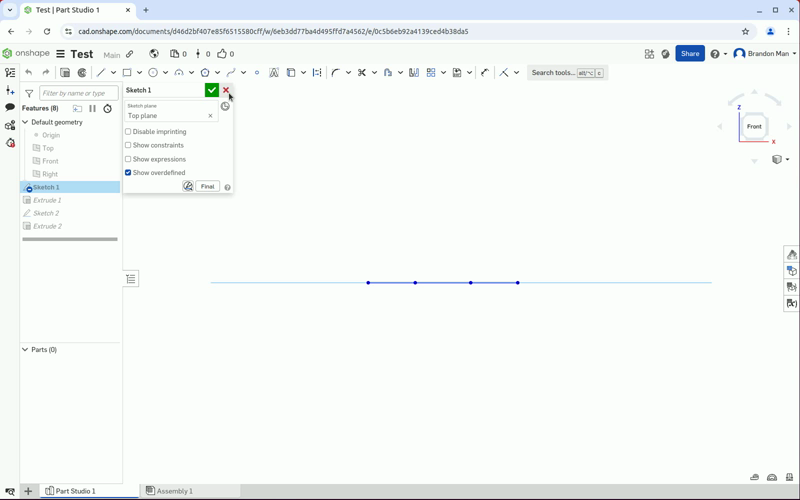
click(229, 92)
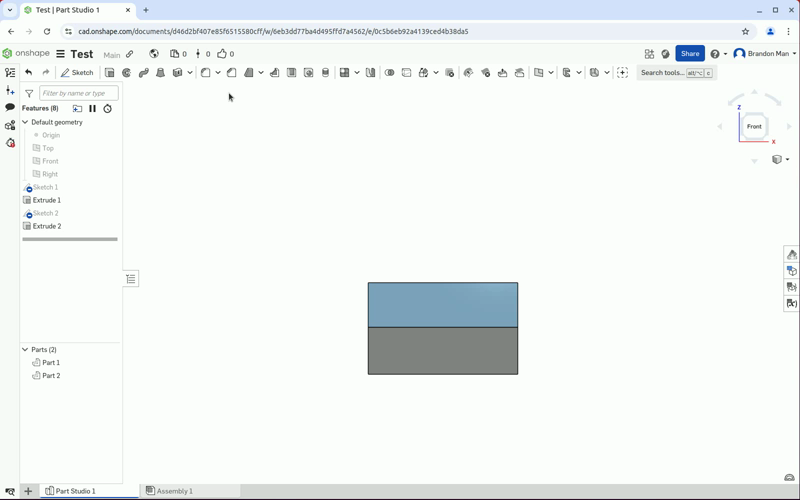
mouse_move(73, 352)
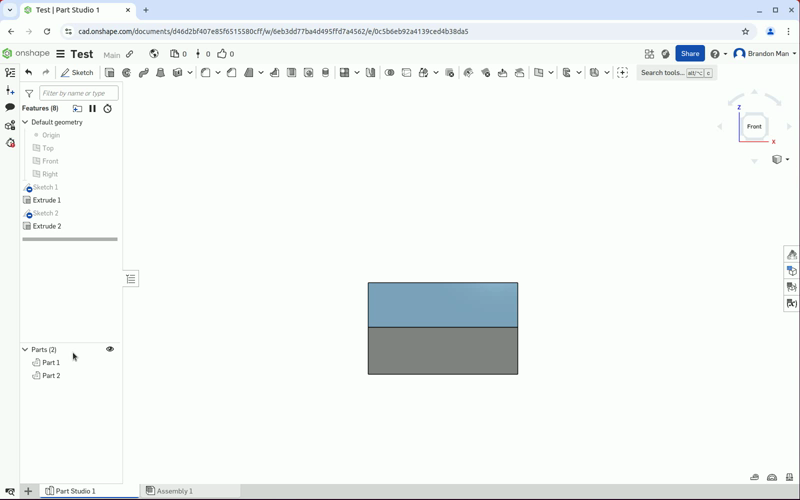
key(y)
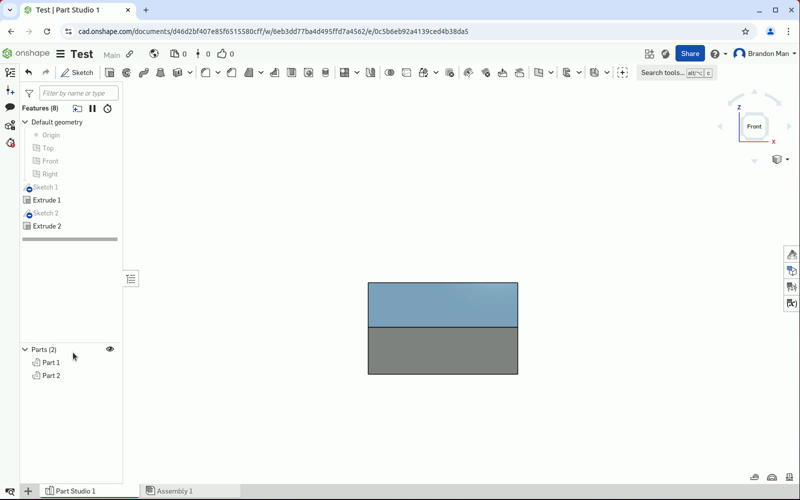
key(shift+p)
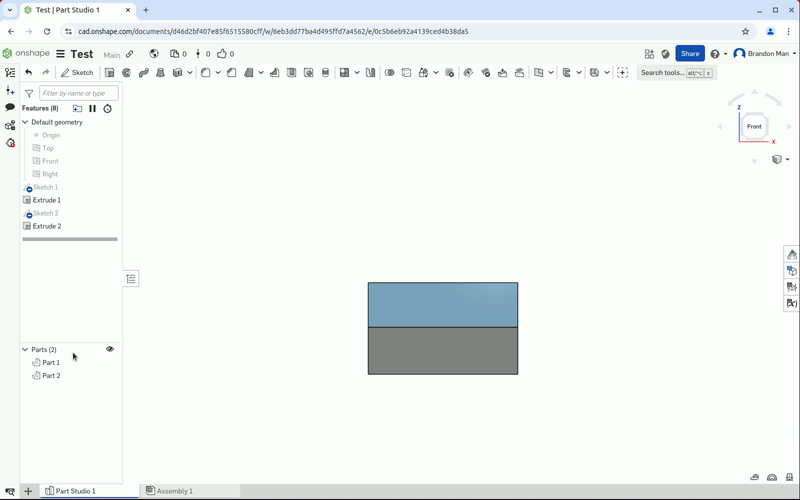
key(space)
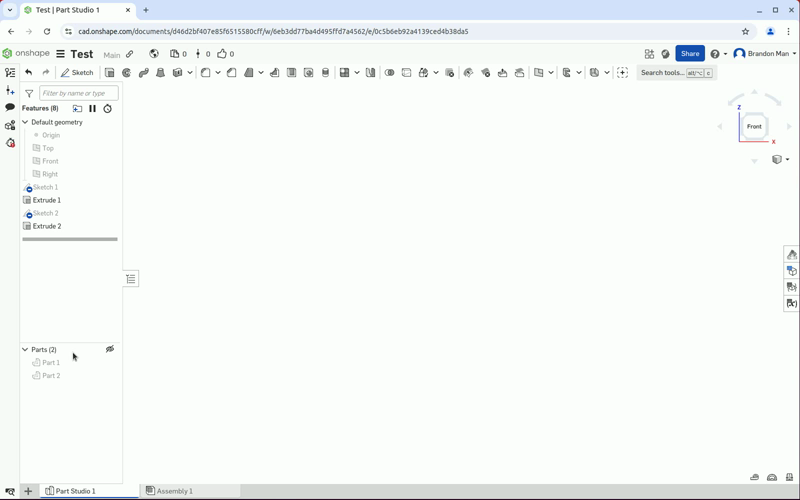
key_down(shift)
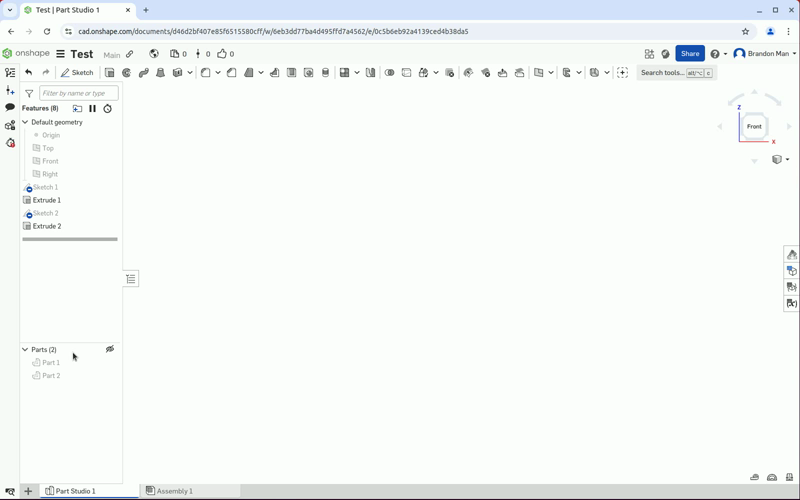
key(left)
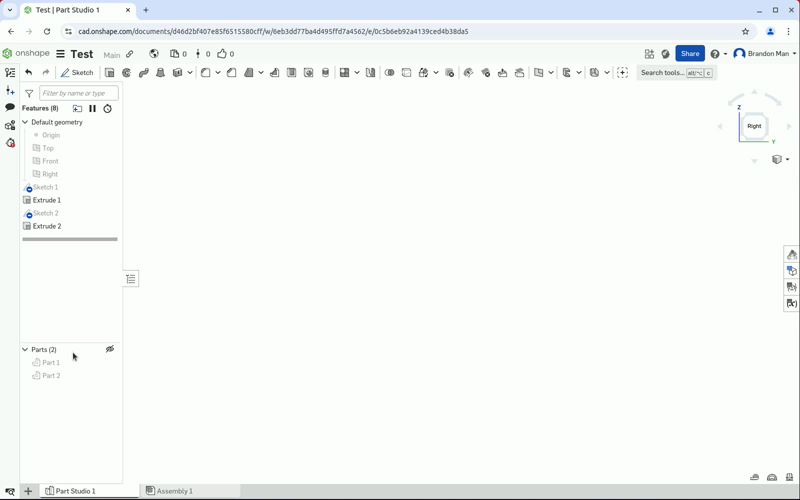
key_up(shift)
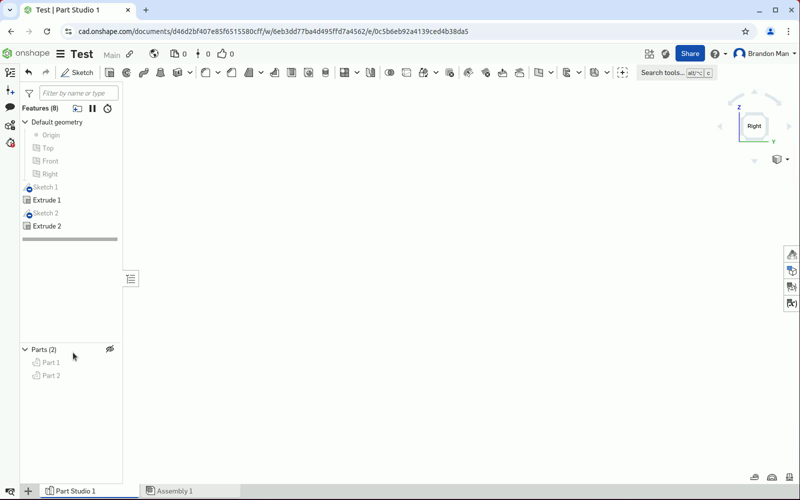
mouse_move(73, 352)
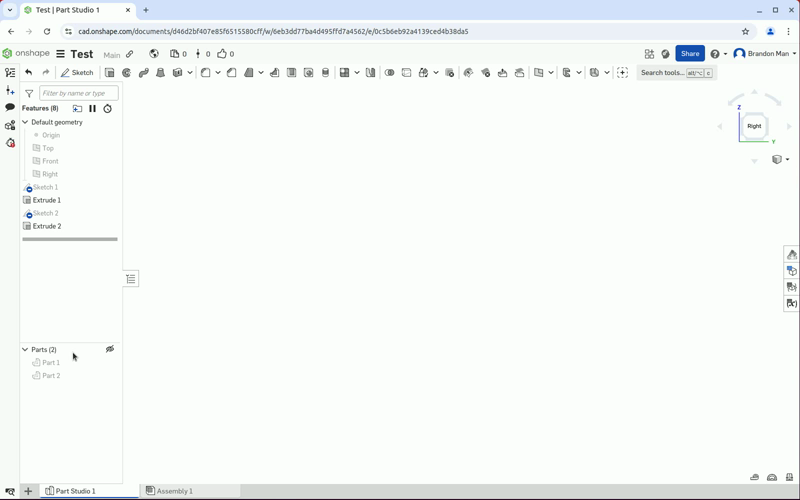
key(shift+y)
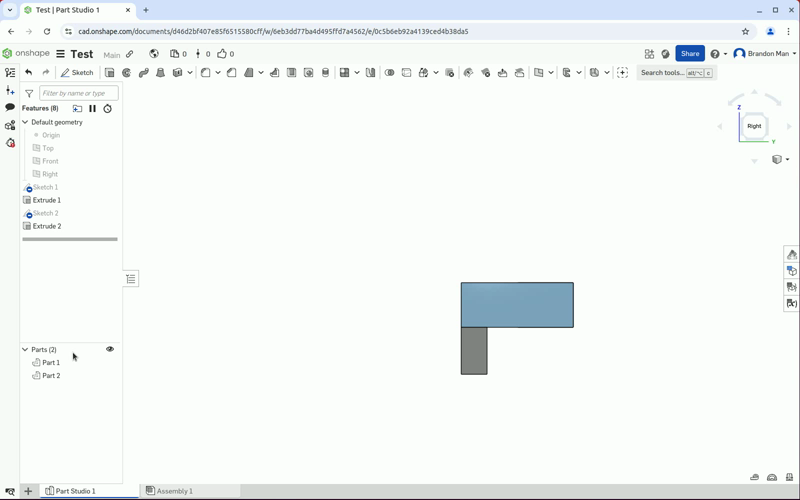
mouse_move(541, 75)
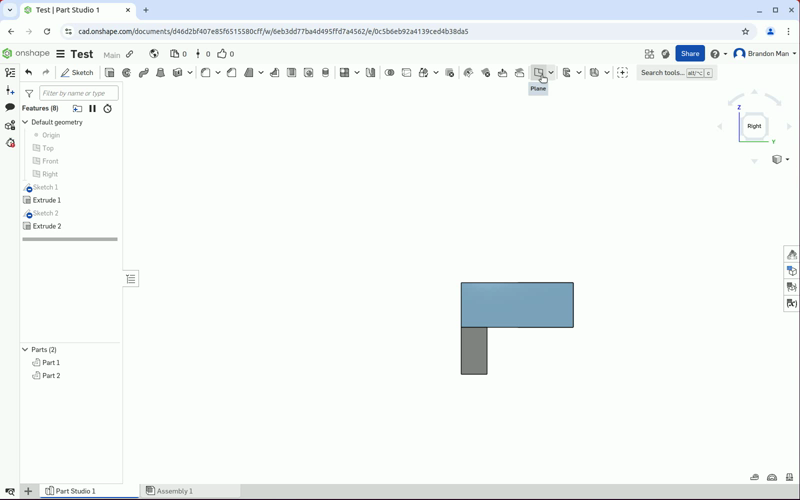
click(541, 75)
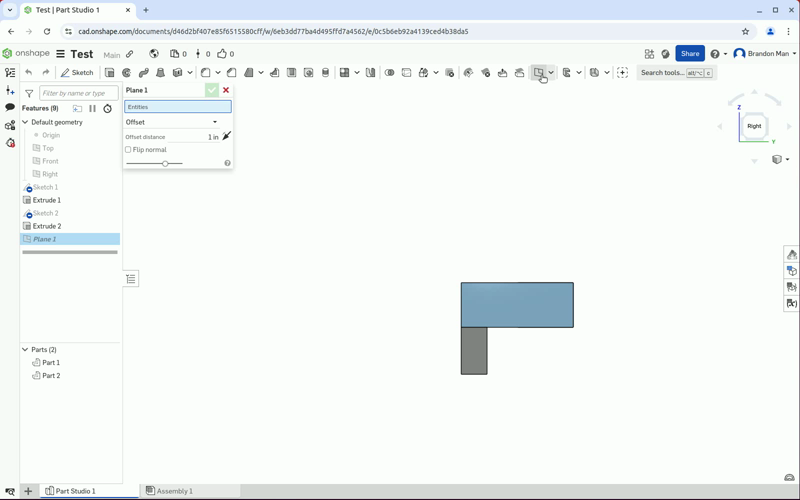
mouse_move(73, 176)
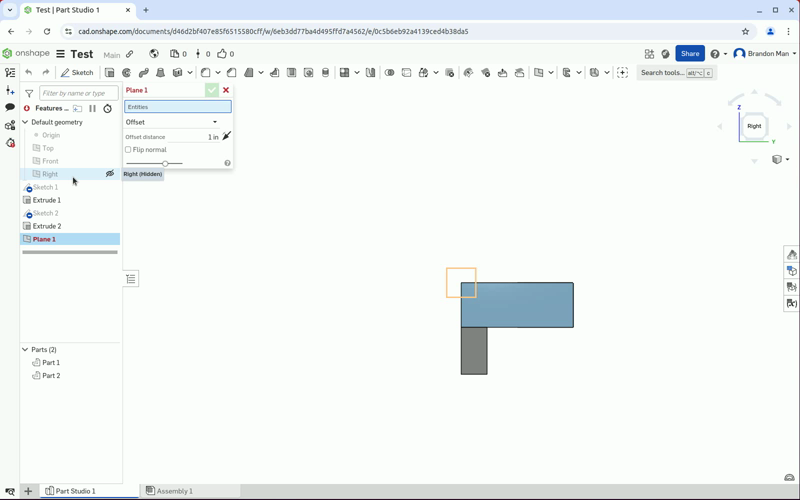
click(73, 176)
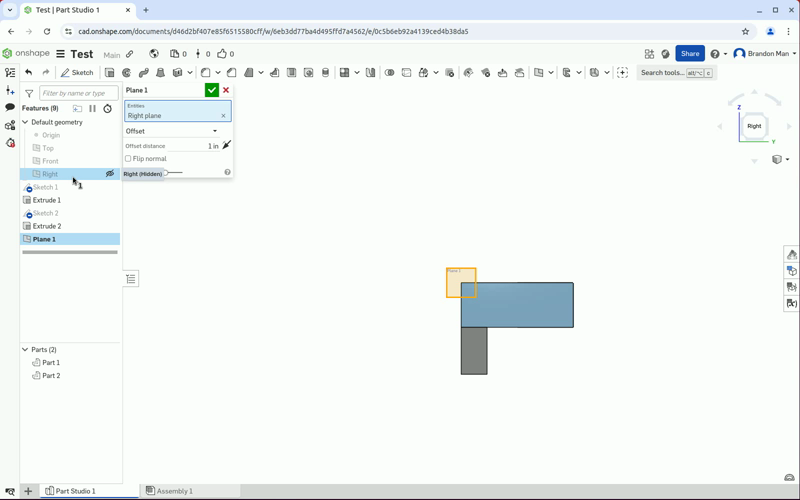
key(tab, 2)
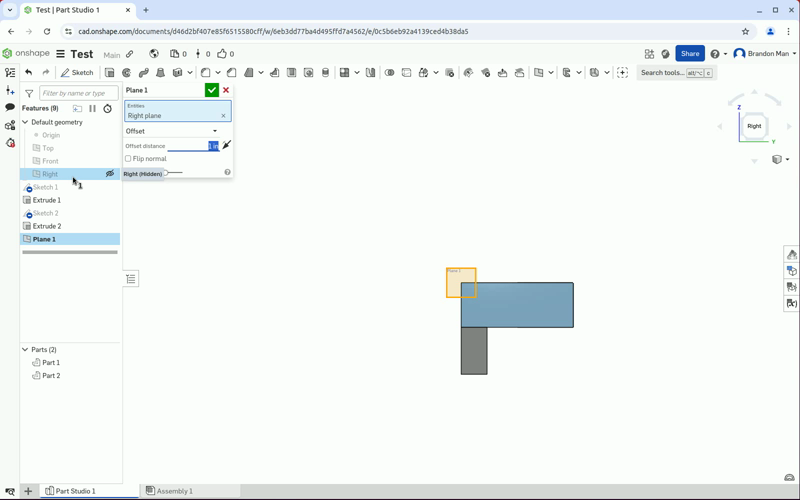
text(19.01)
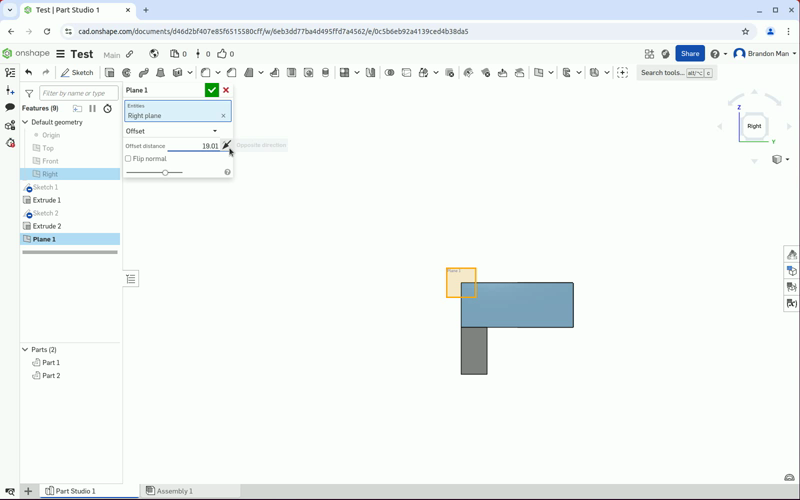
mouse_move(229, 147)
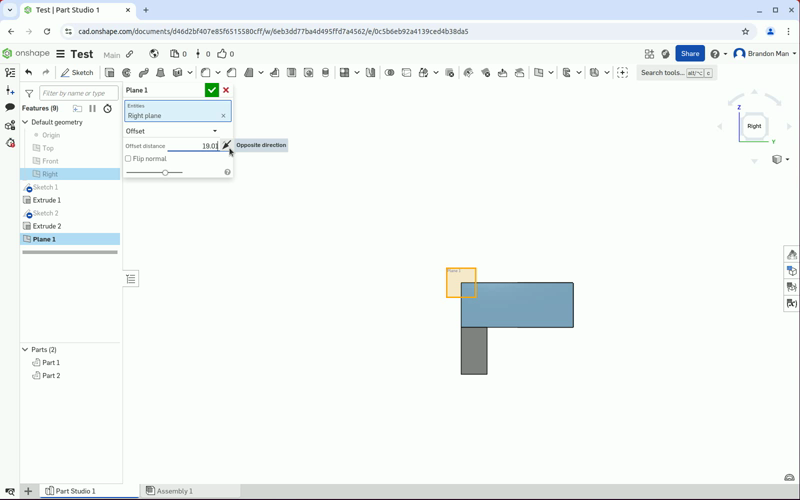
click(229, 147)
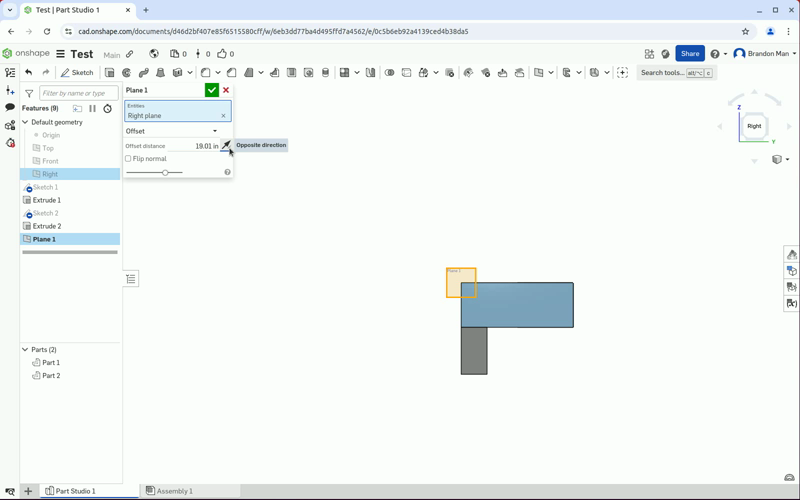
key(enter, 2)
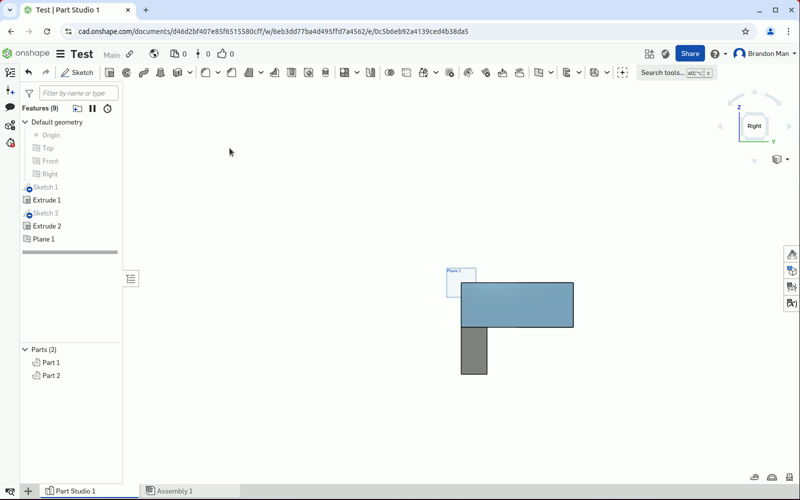
key(shift+s)
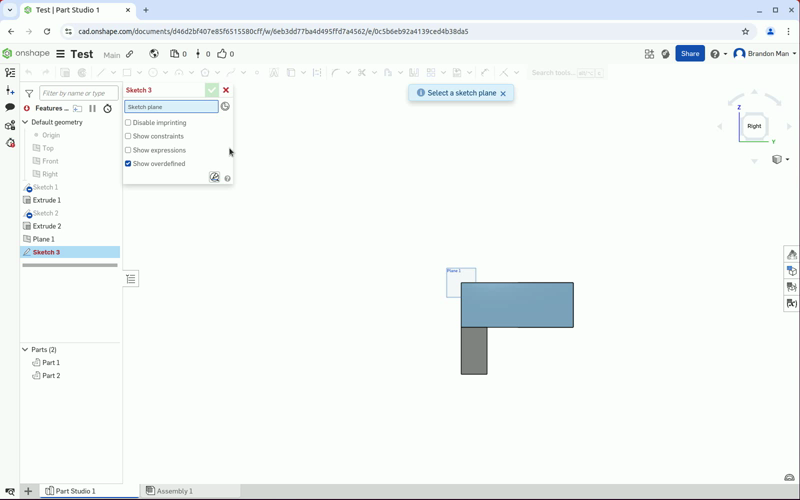
mouse_move(73, 241)
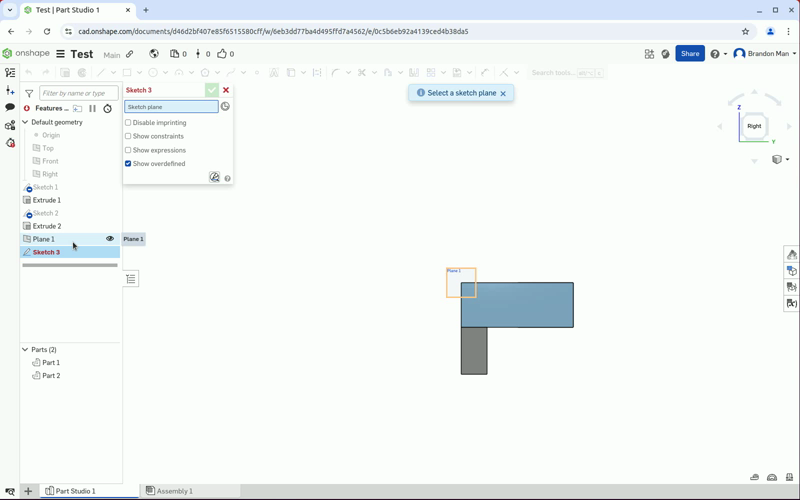
click(73, 241)
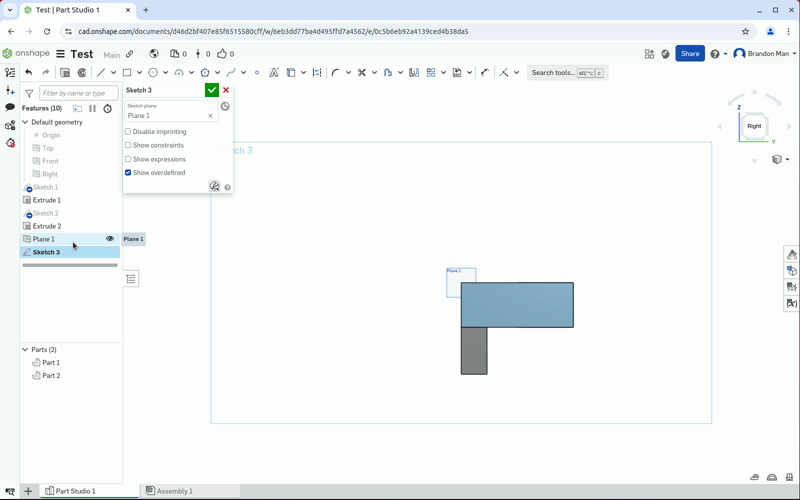
mouse_move(73, 352)
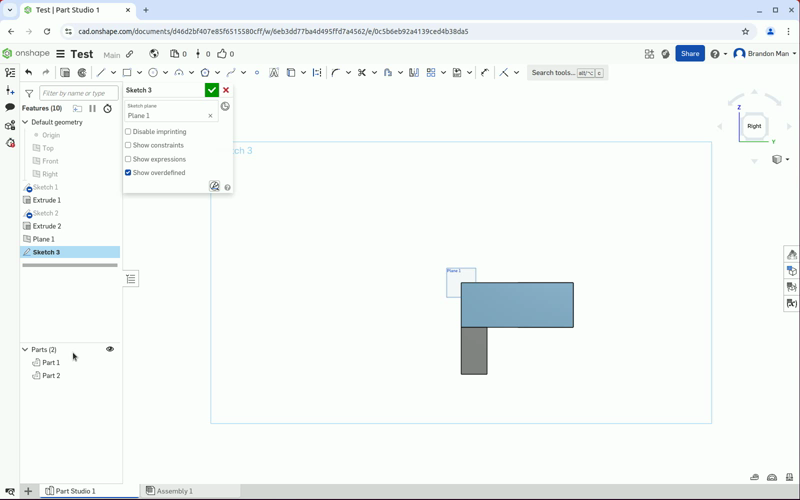
key(y)
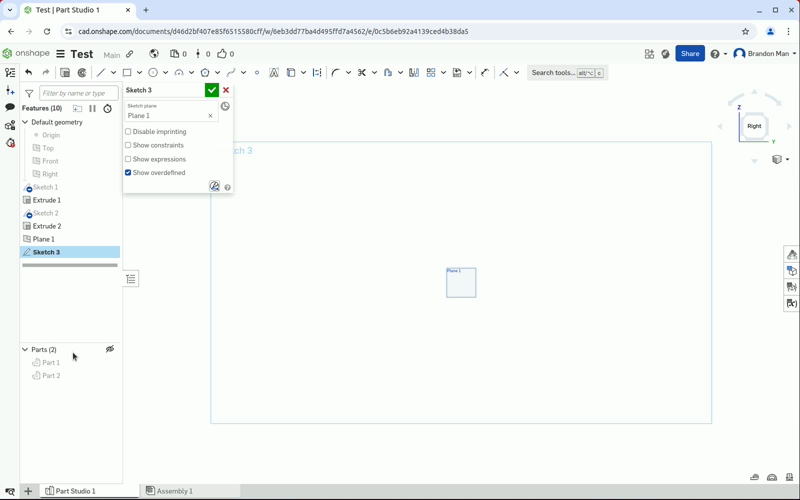
key(l)
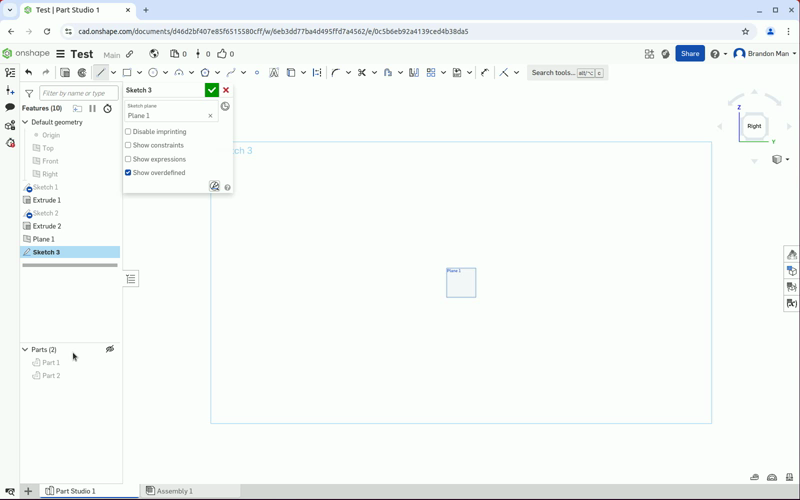
key_down(shift)
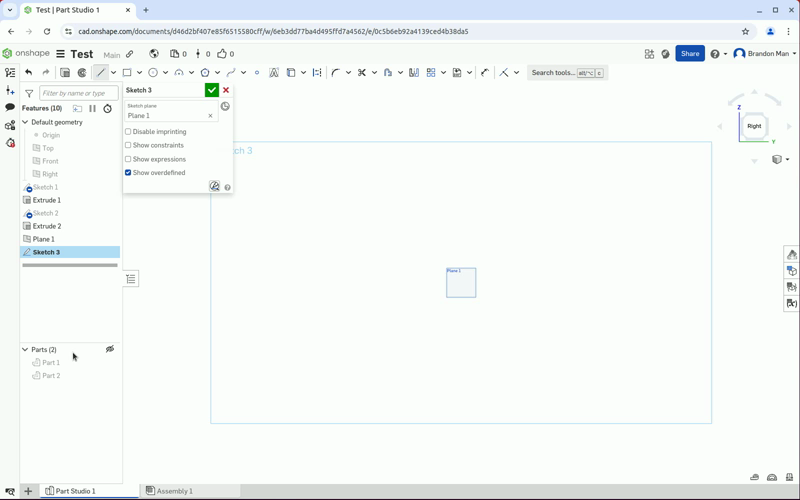
mouse_move(449, 282)
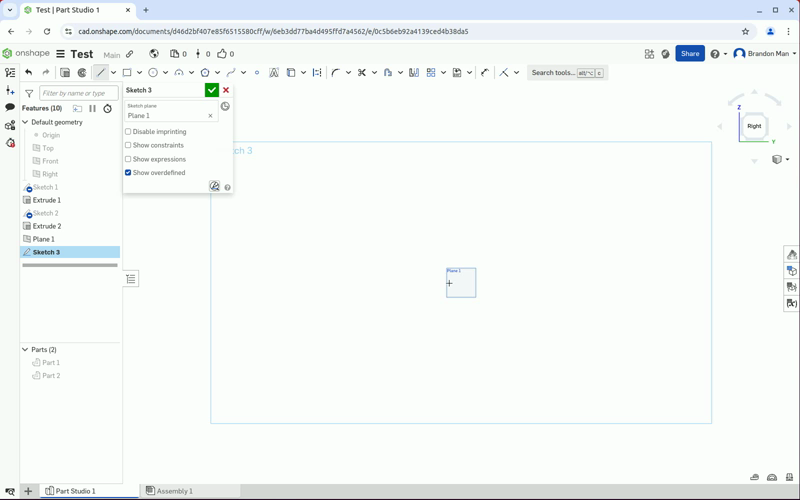
click(449, 282)
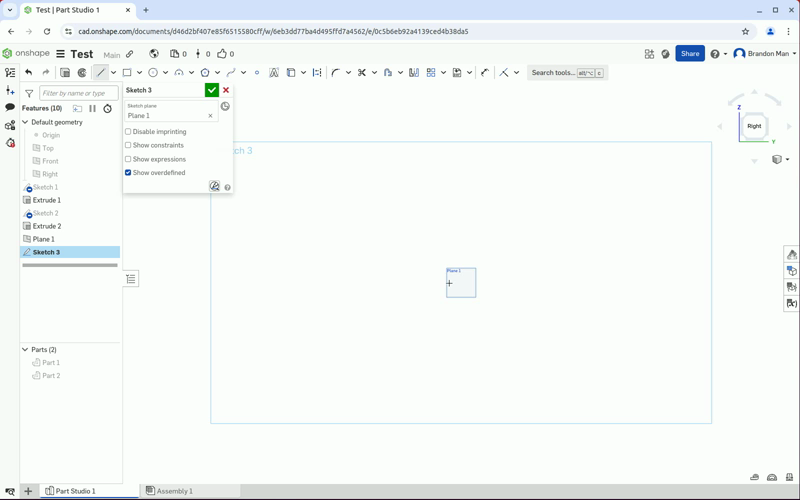
key_up(shift)
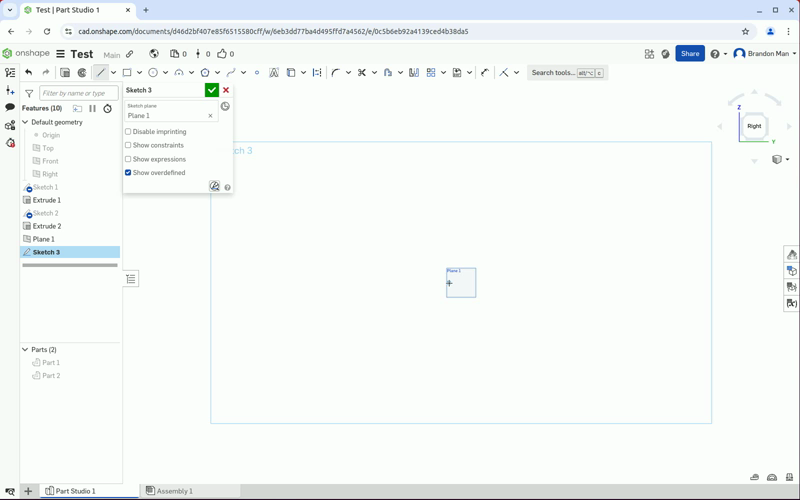
key_down(shift)
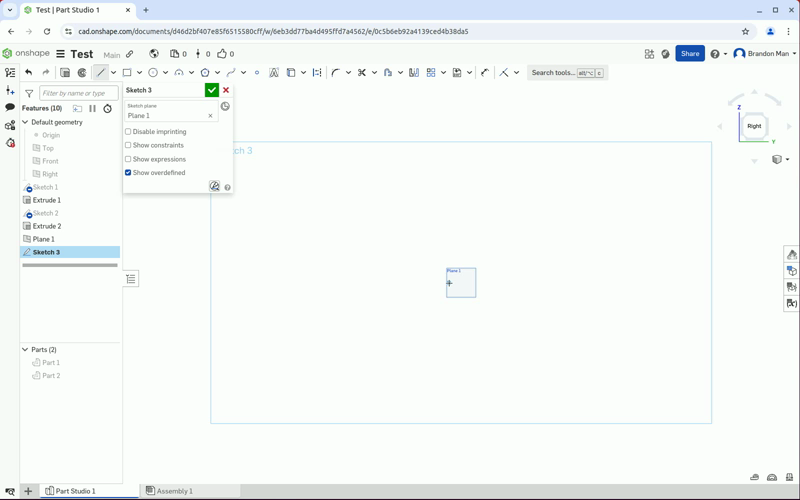
mouse_move(479, 282)
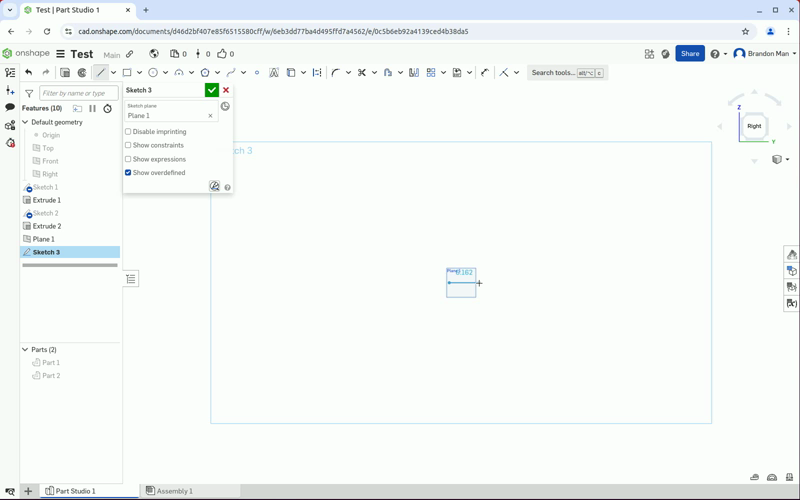
mouse_move(487, 282)
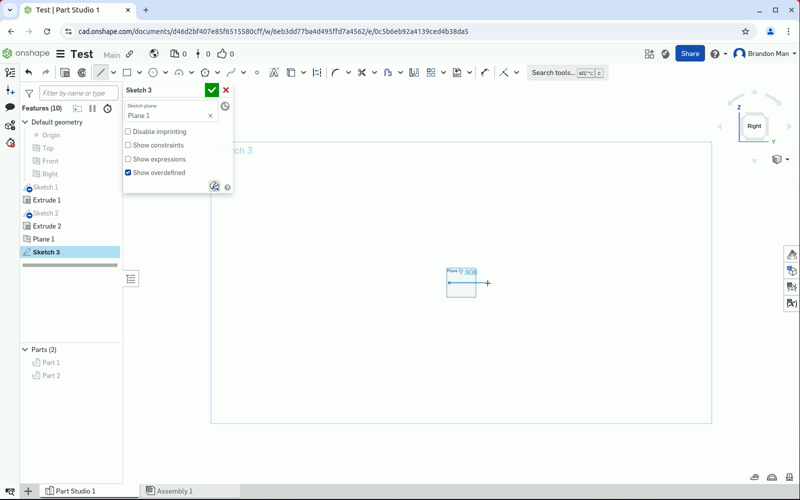
click(487, 282)
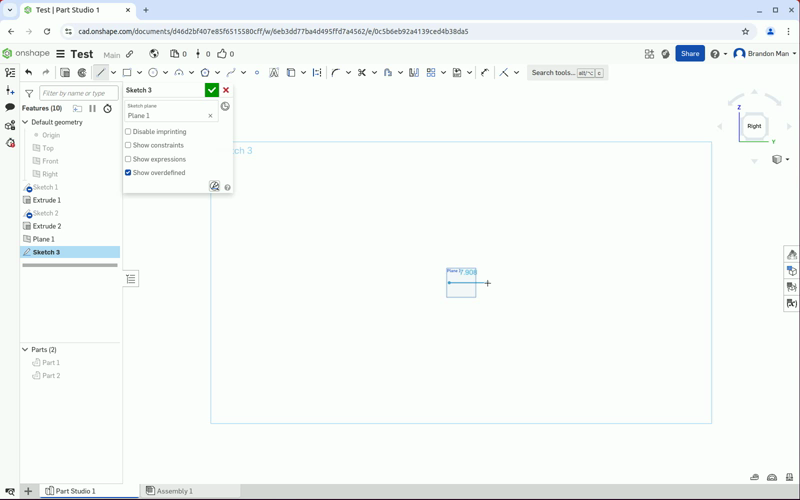
key_up(shift)
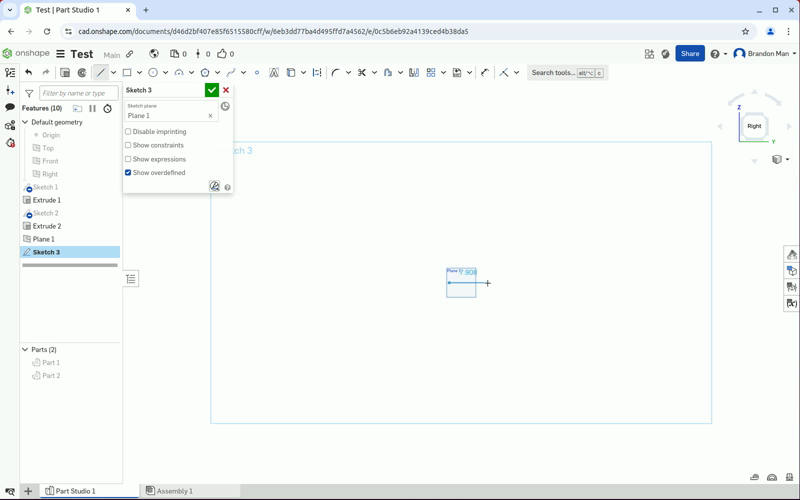
key_down(shift)
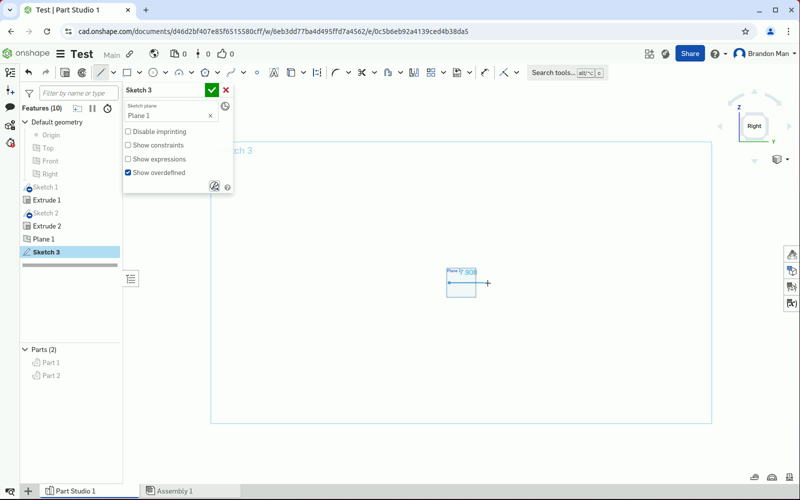
mouse_move(517, 282)
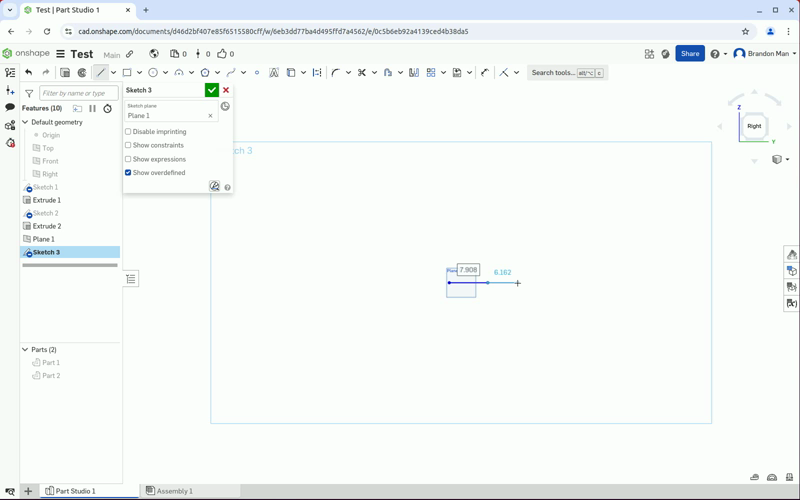
mouse_move(487, 255)
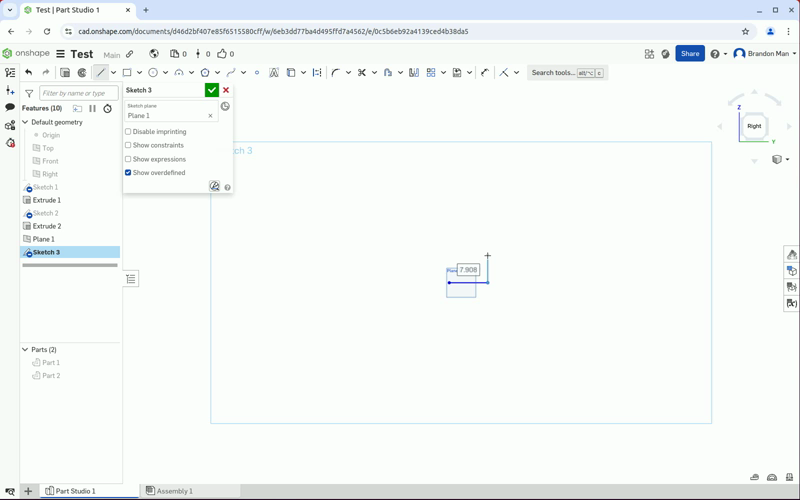
click(487, 255)
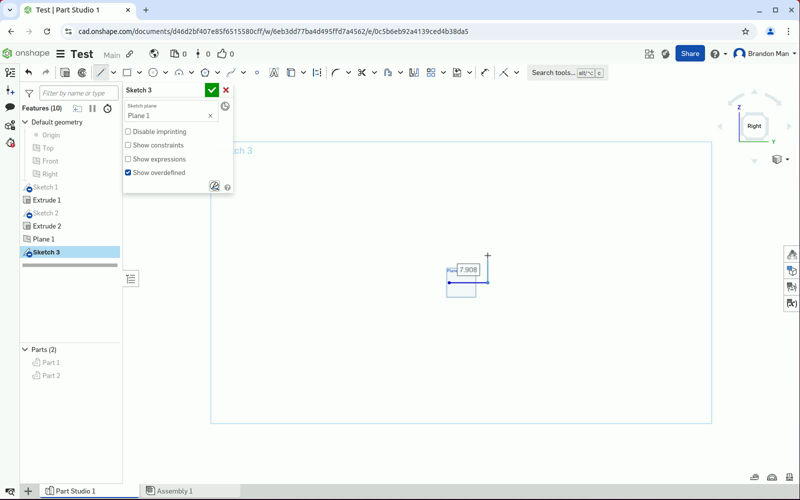
key_up(shift)
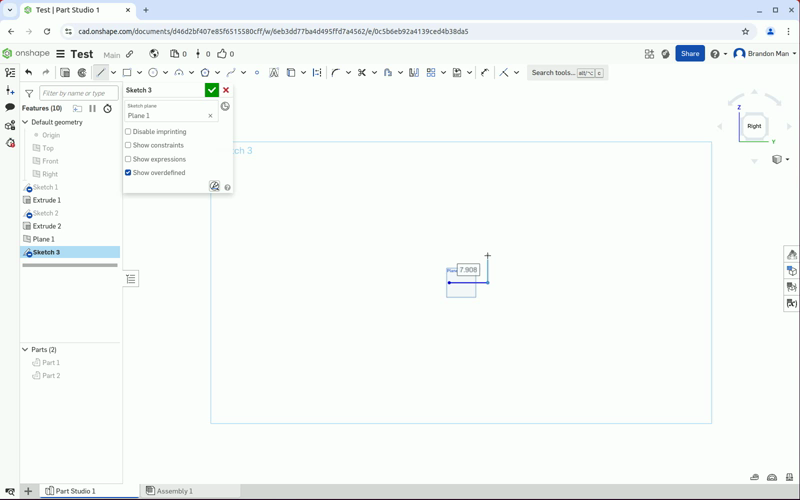
key_down(shift)
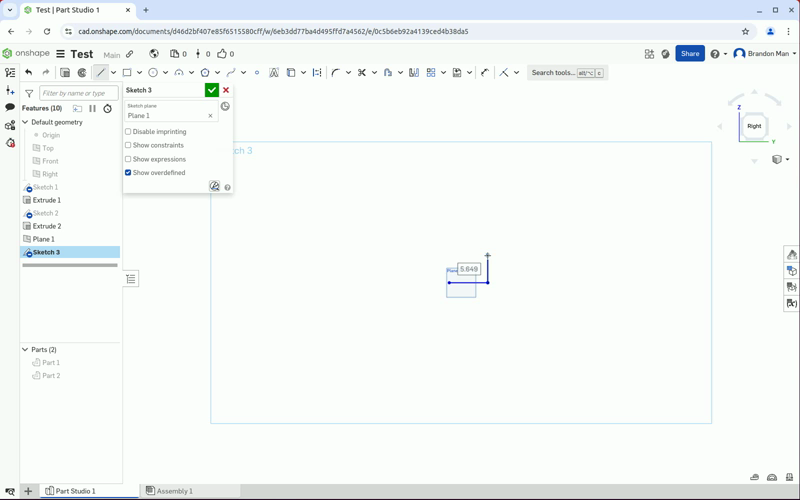
mouse_move(517, 255)
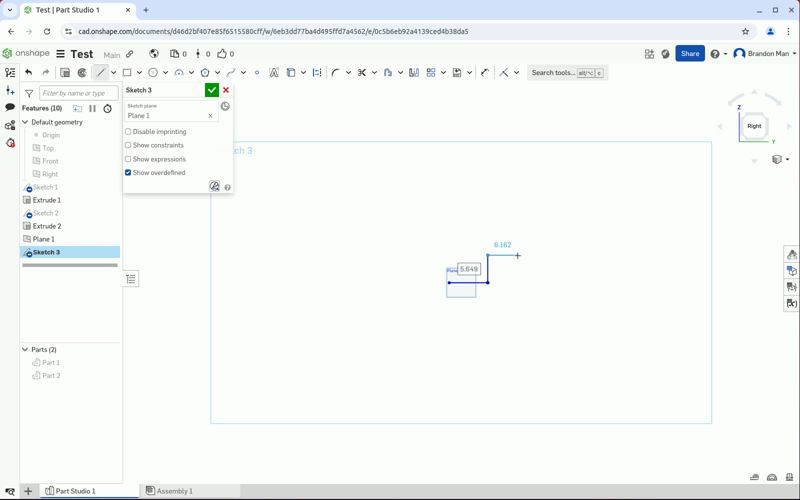
mouse_move(449, 255)
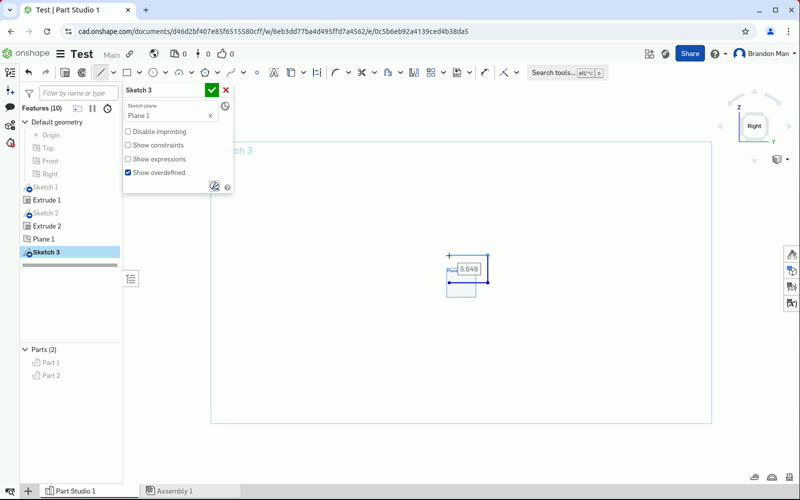
click(449, 255)
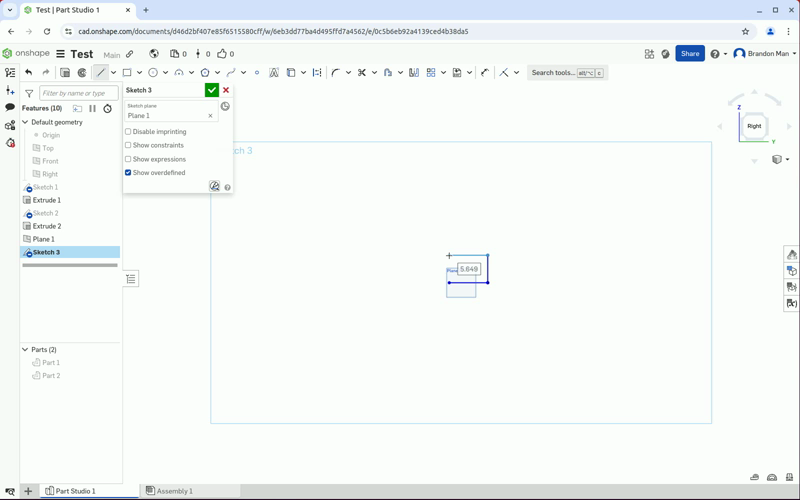
key_up(shift)
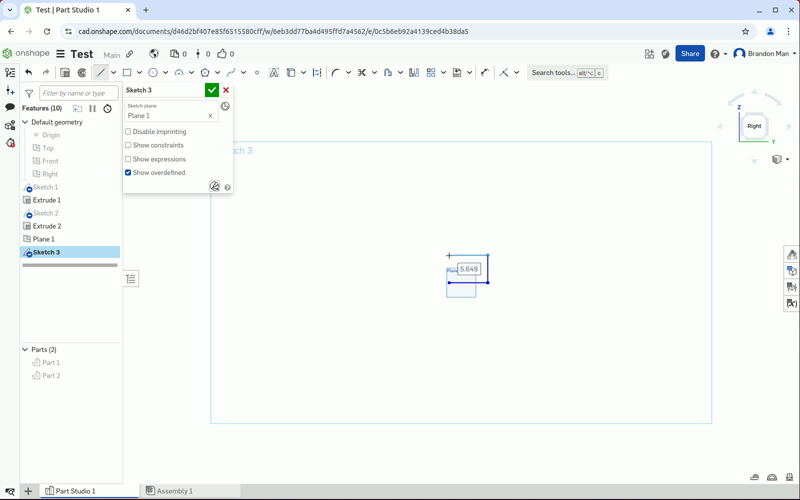
mouse_move(479, 255)
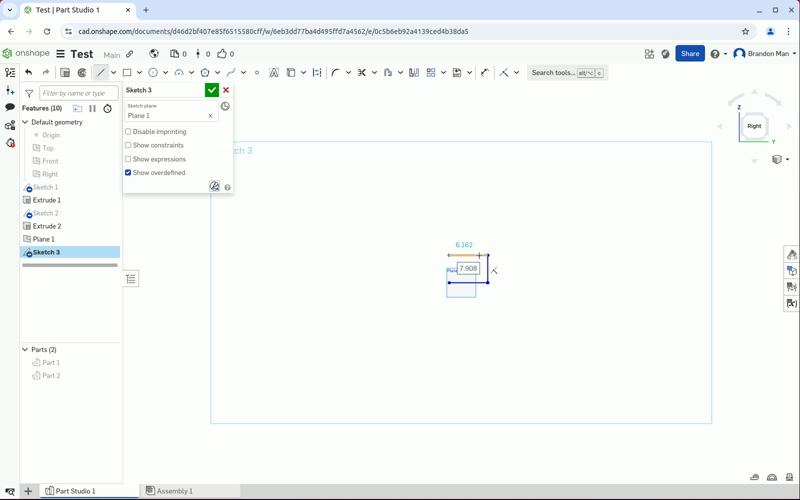
key_down(shift)
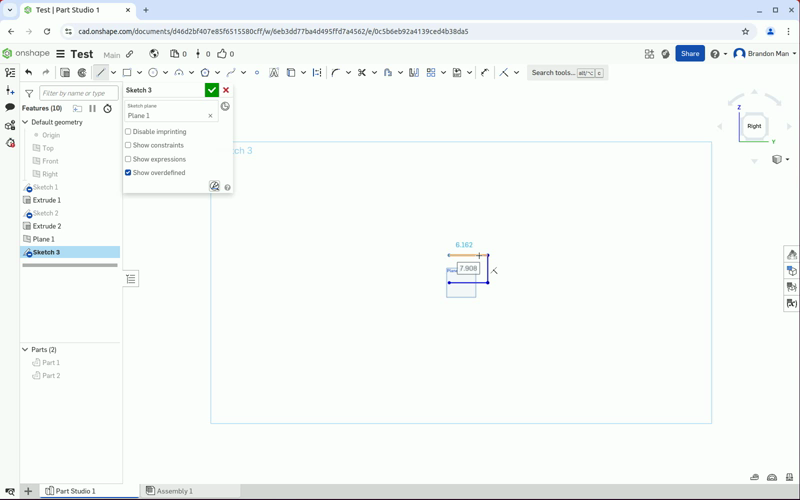
mouse_move(449, 282)
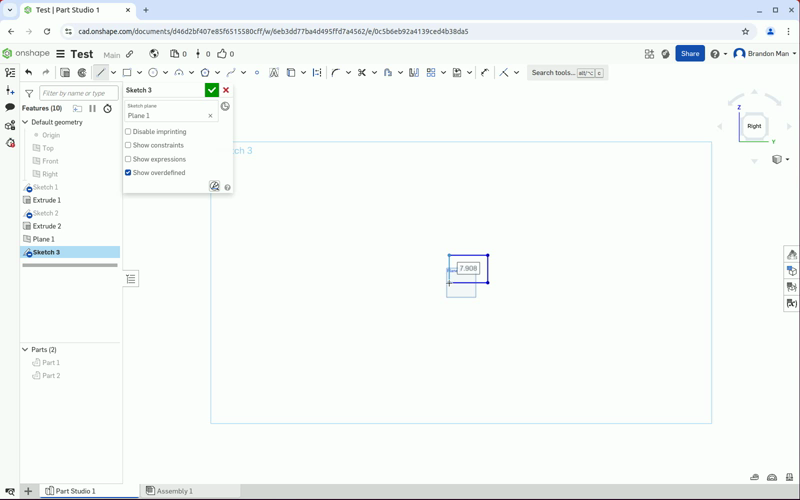
key_up(shift)
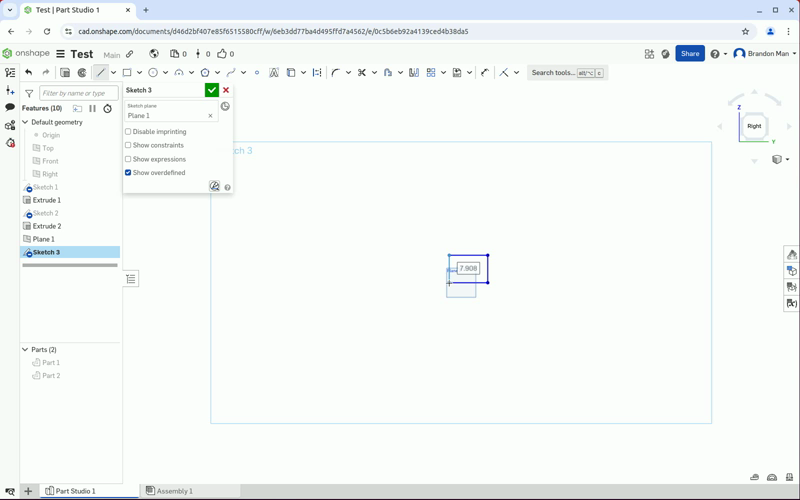
click(449, 282)
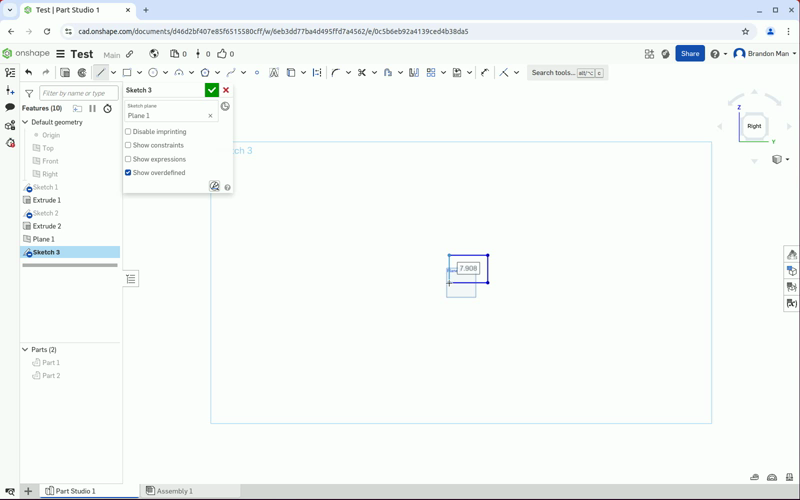
key(esc)
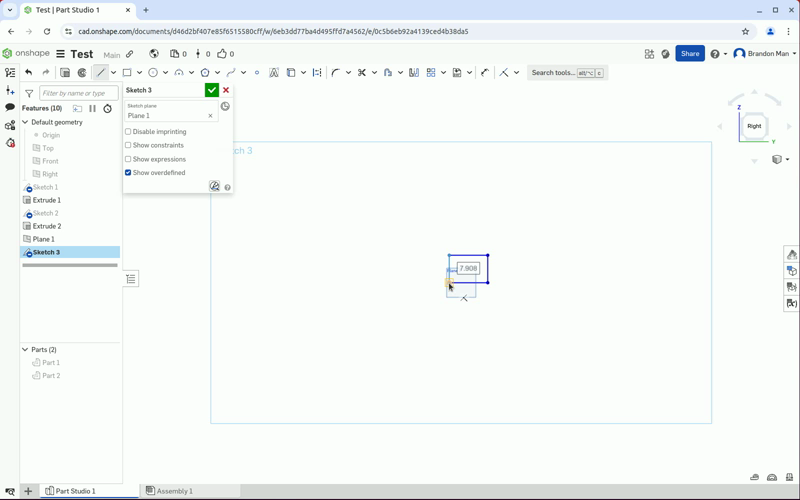
mouse_move(458, 256)
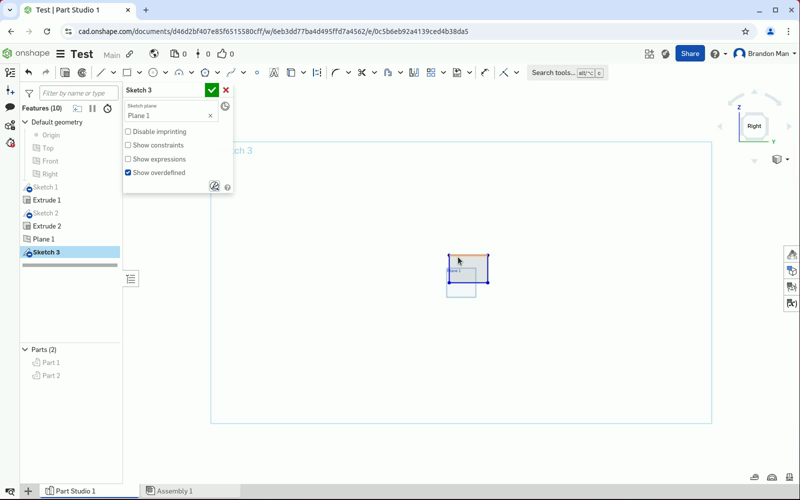
scroll(6)
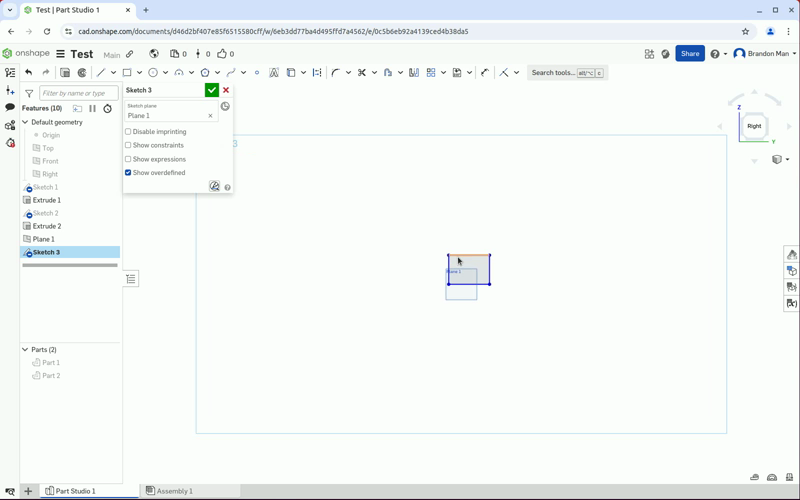
scroll(6)
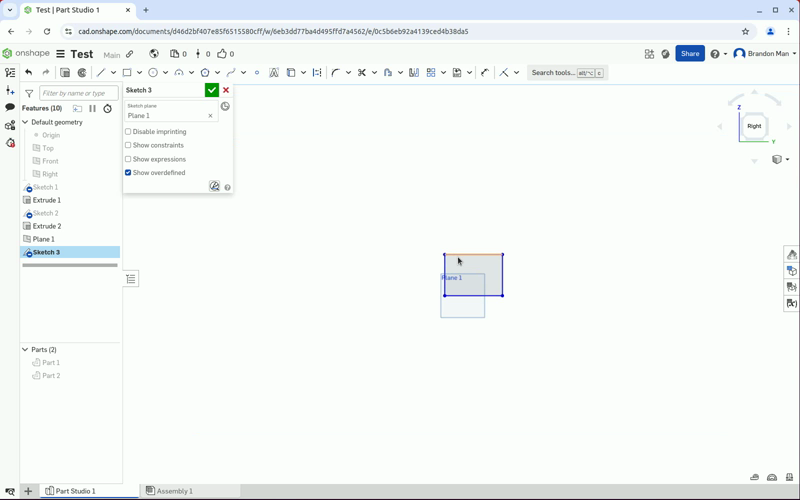
scroll(6)
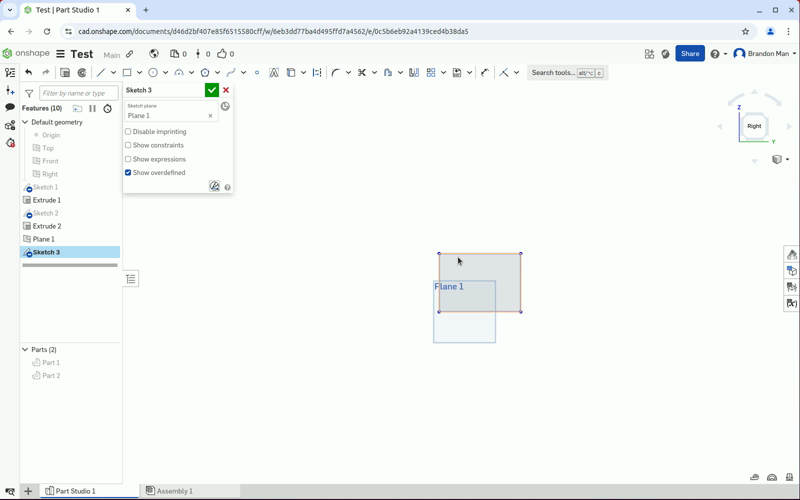
scroll(6)
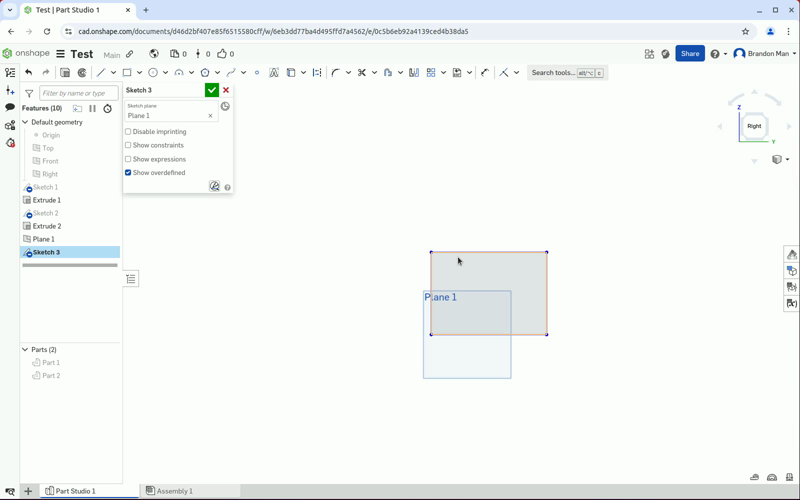
scroll(6)
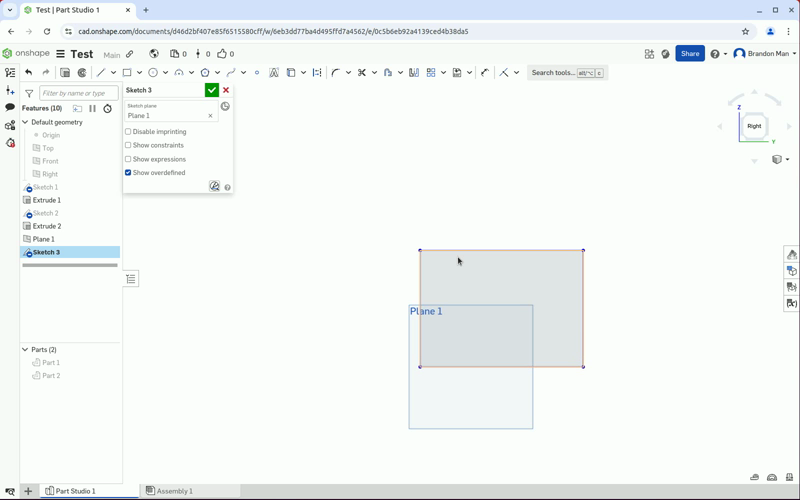
scroll(6)
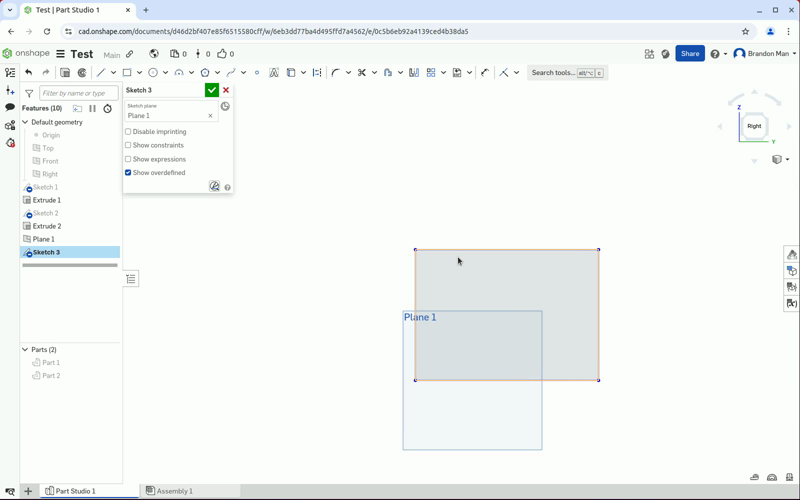
scroll(6)
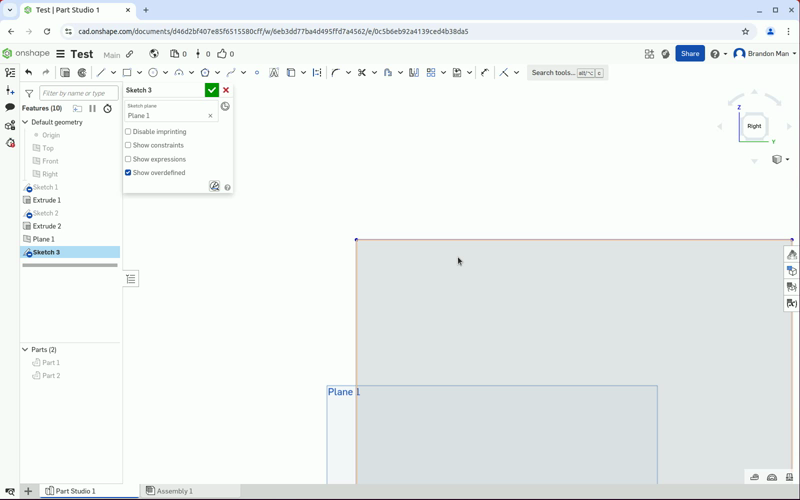
click(458, 256)
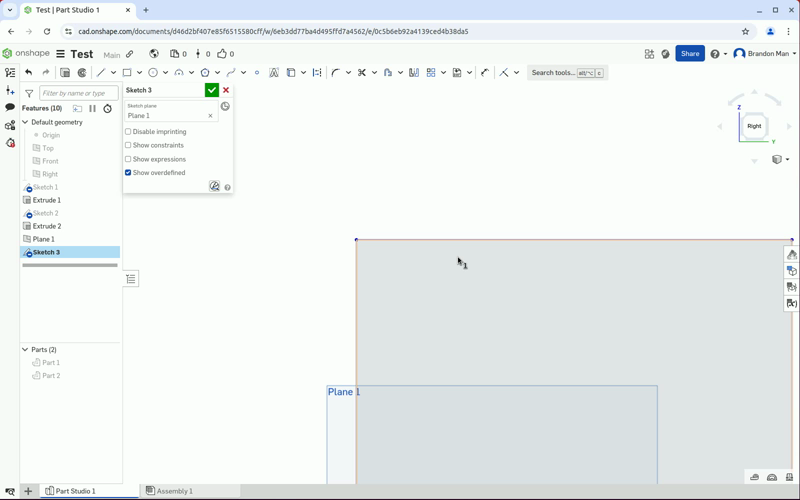
scroll(-6)
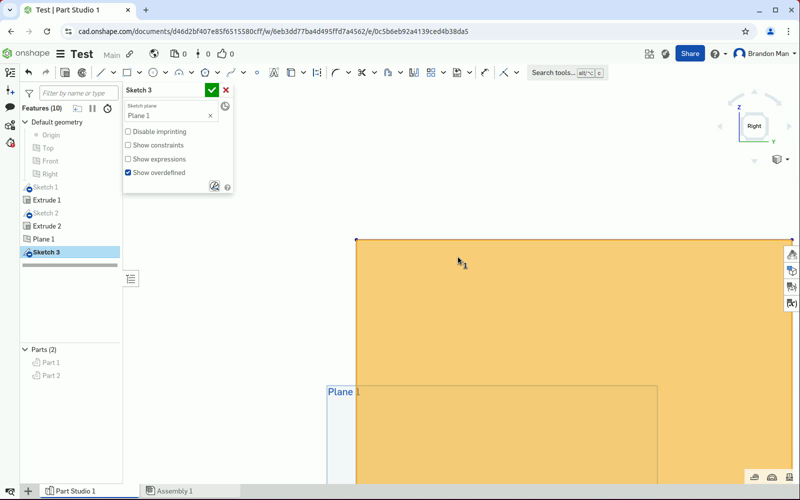
scroll(-6)
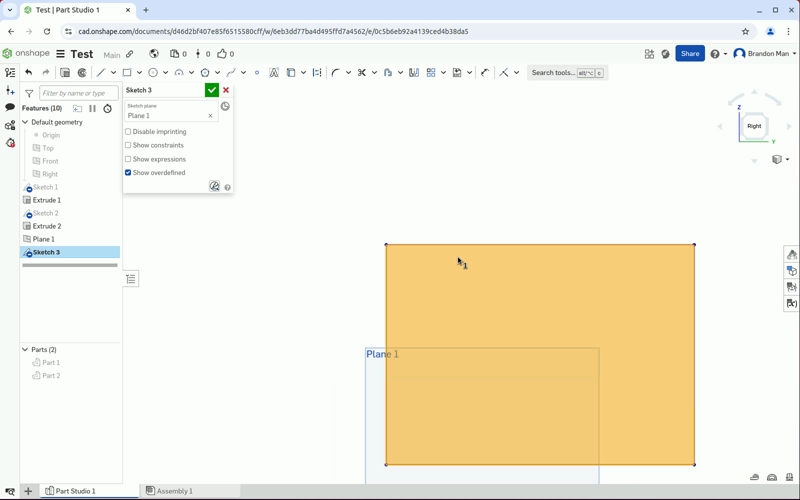
scroll(-6)
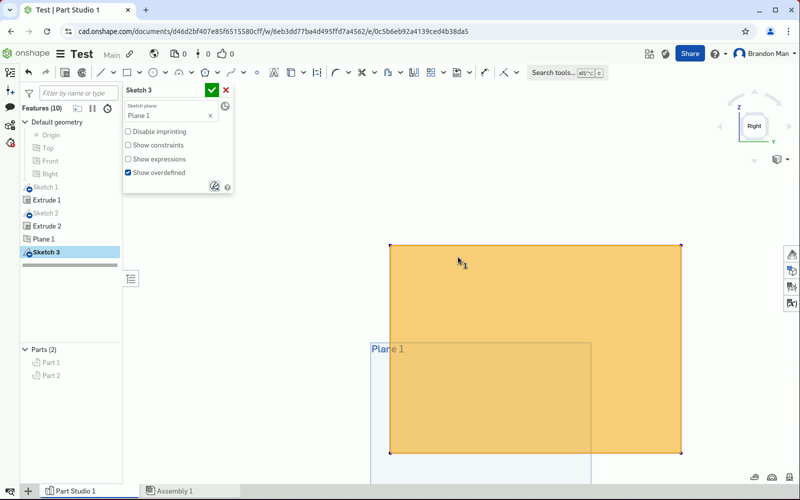
scroll(-6)
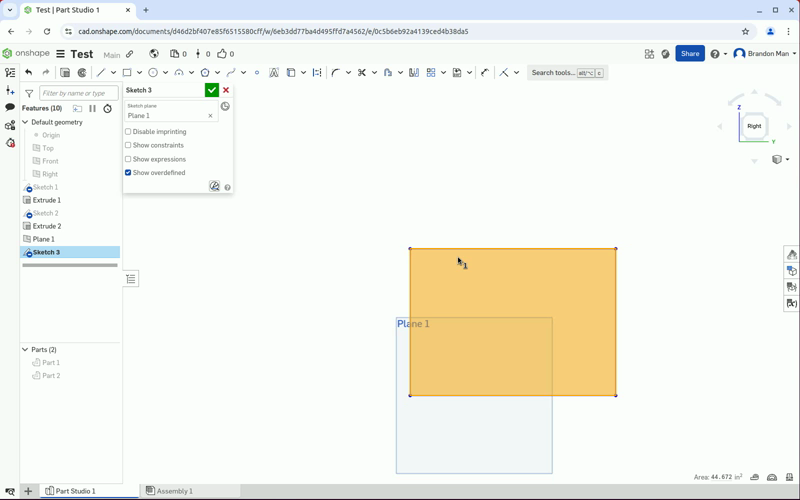
scroll(-6)
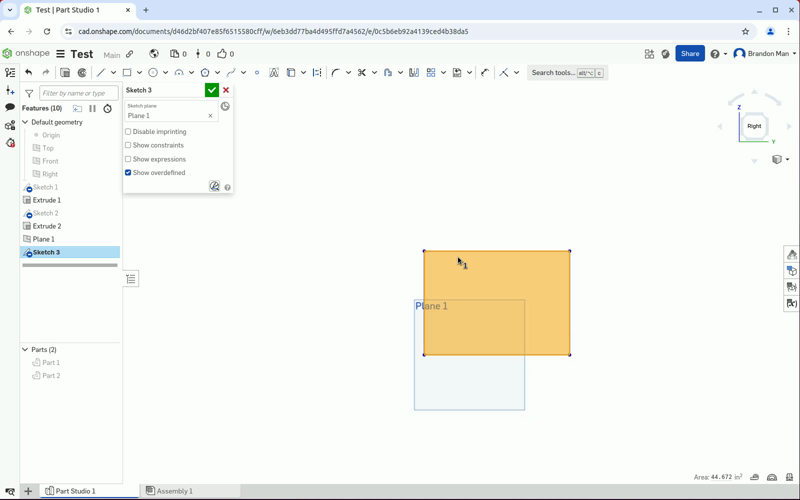
scroll(-6)
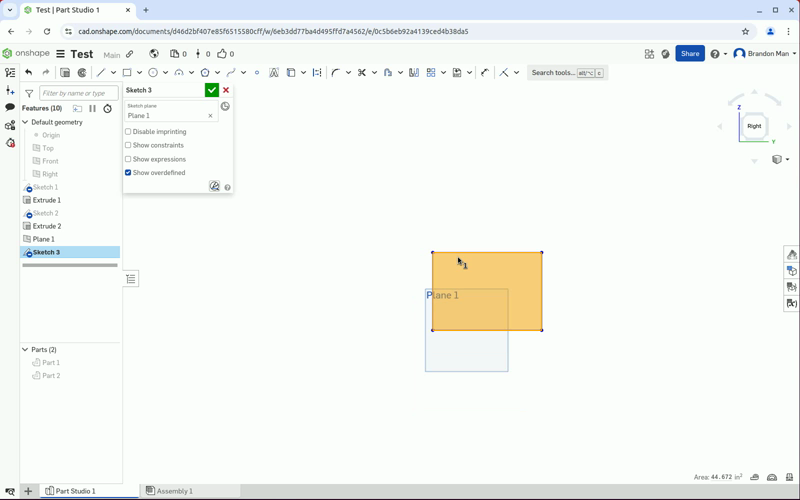
scroll(-6)
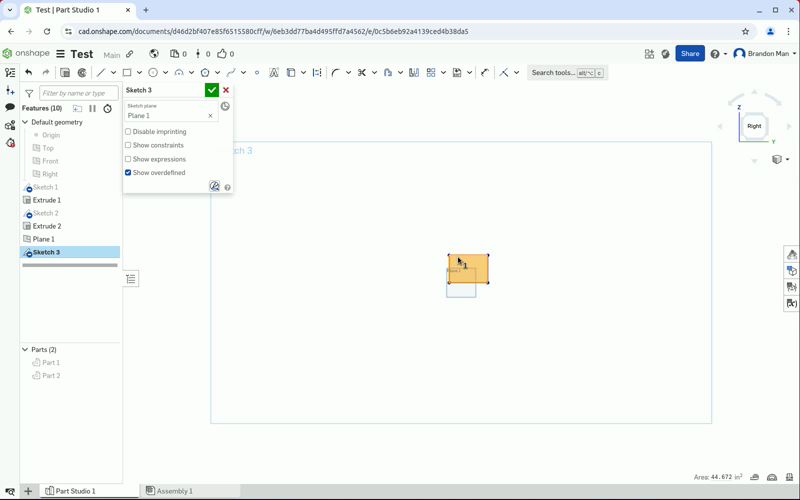
mouse_move(73, 352)
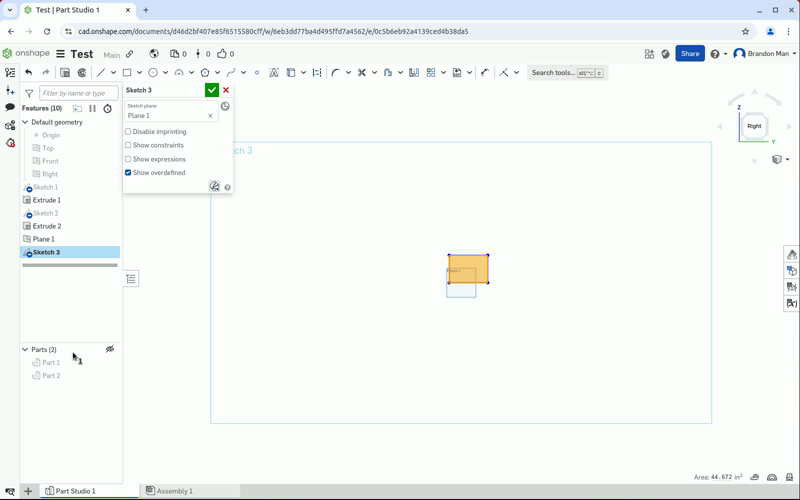
key(shift+y)
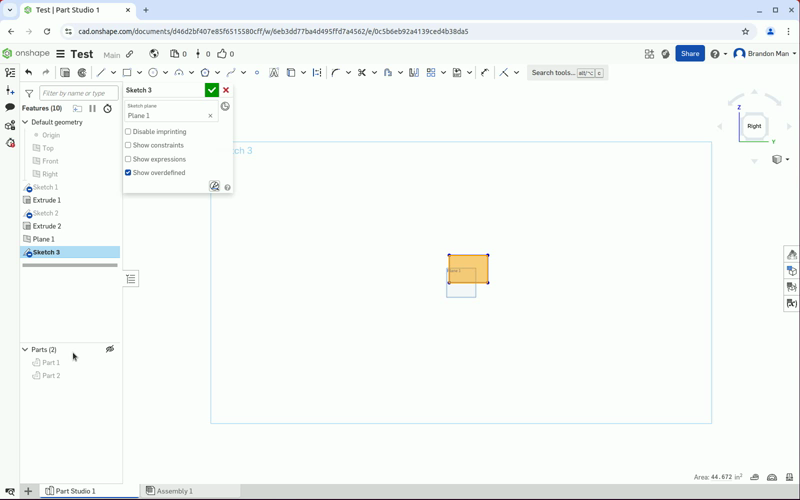
key(shift+e)
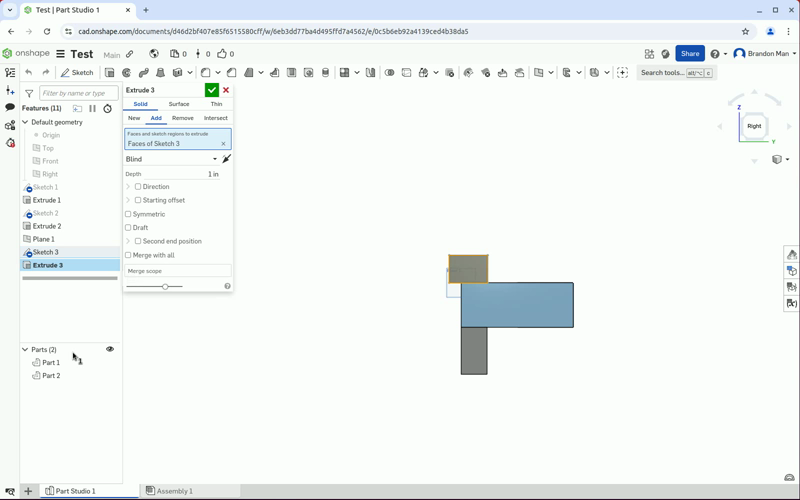
mouse_move(143, 106)
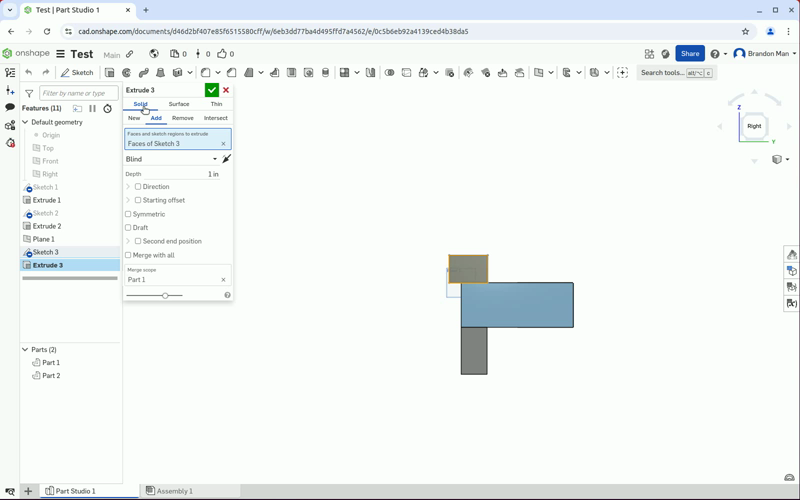
click(143, 106)
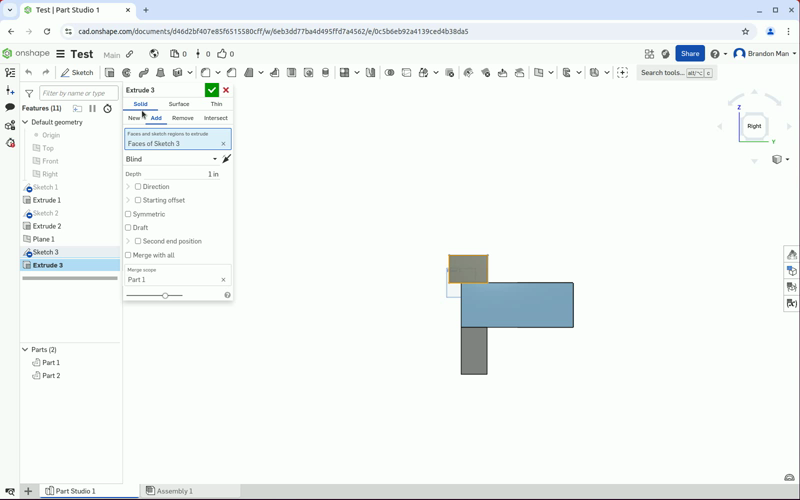
mouse_move(137, 120)
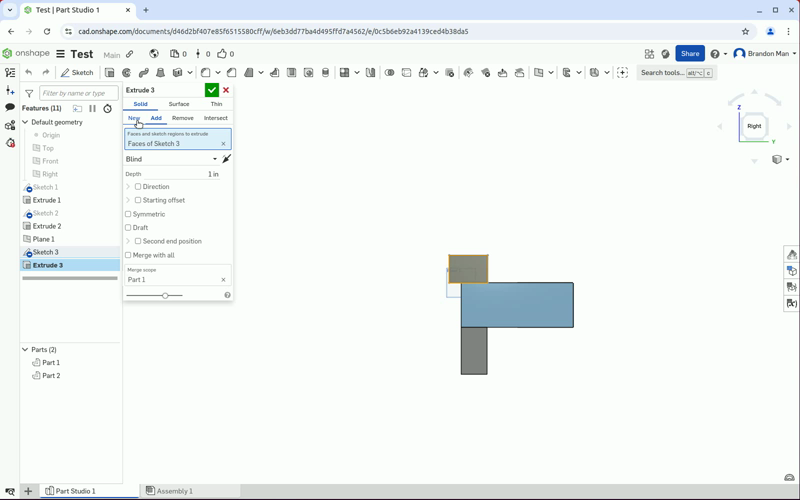
click(137, 120)
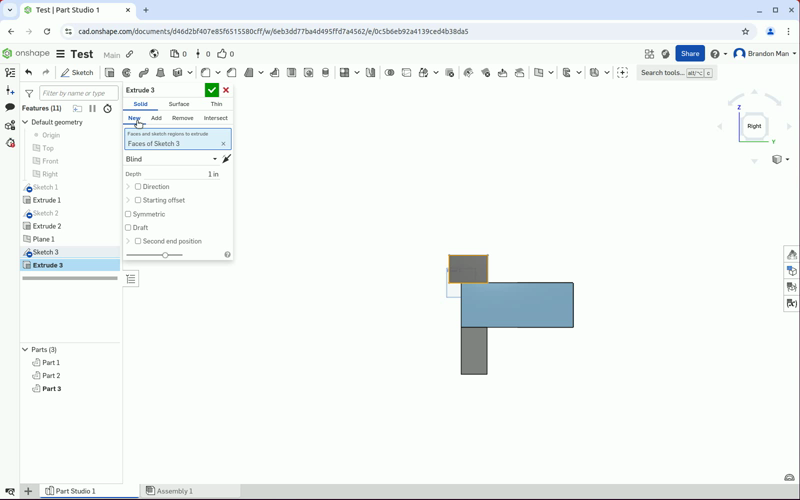
key(tab, 4)
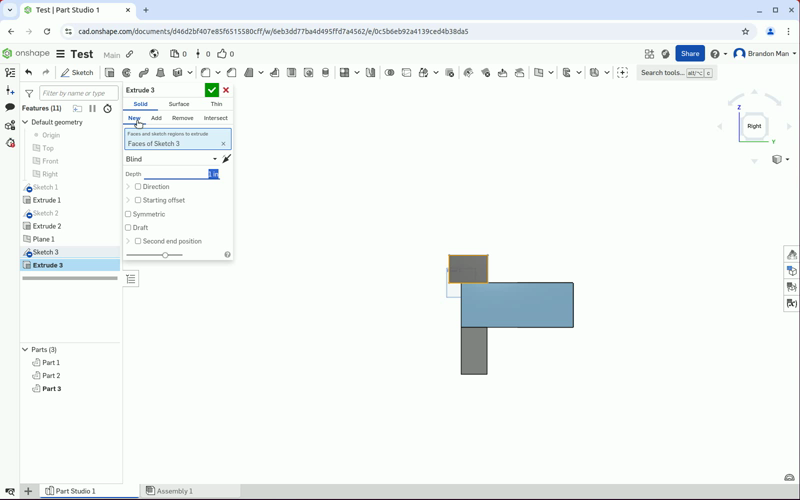
text(-30.089)
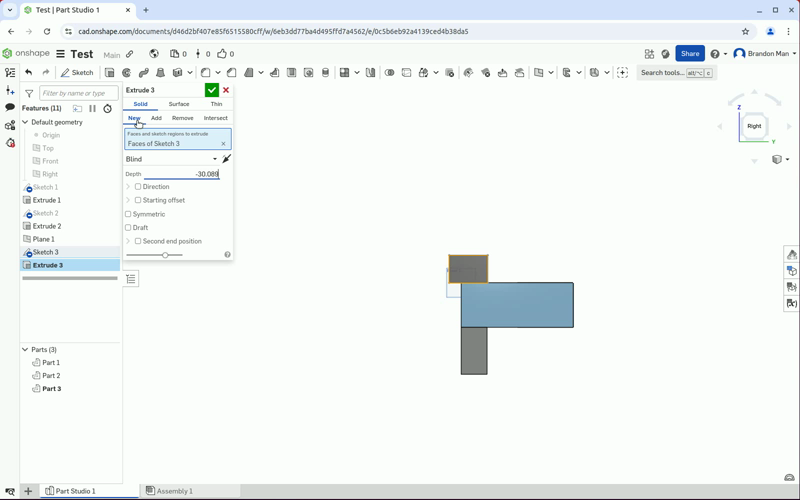
key(enter)
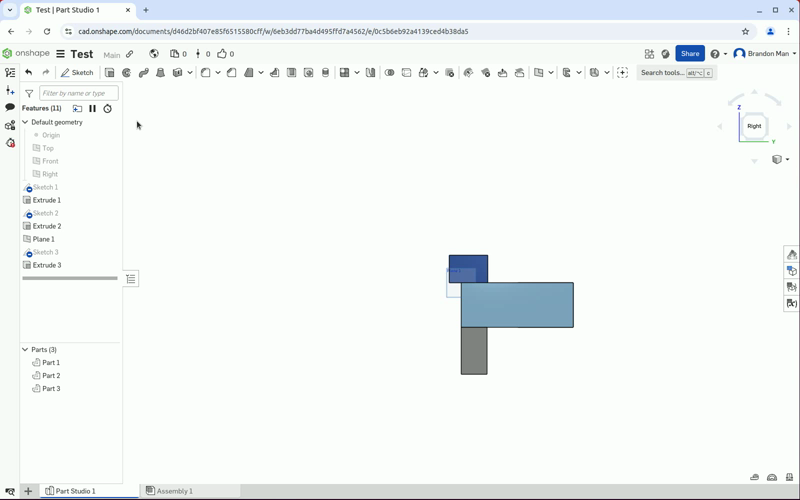
key(shift+h)
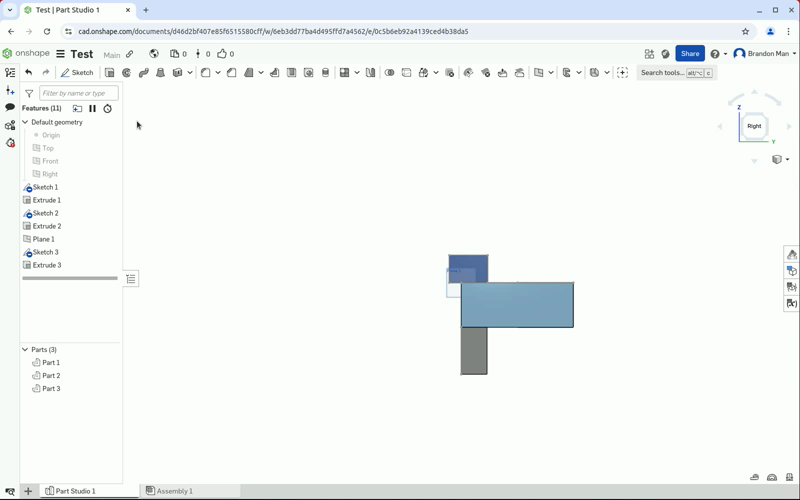
key(shift+h)
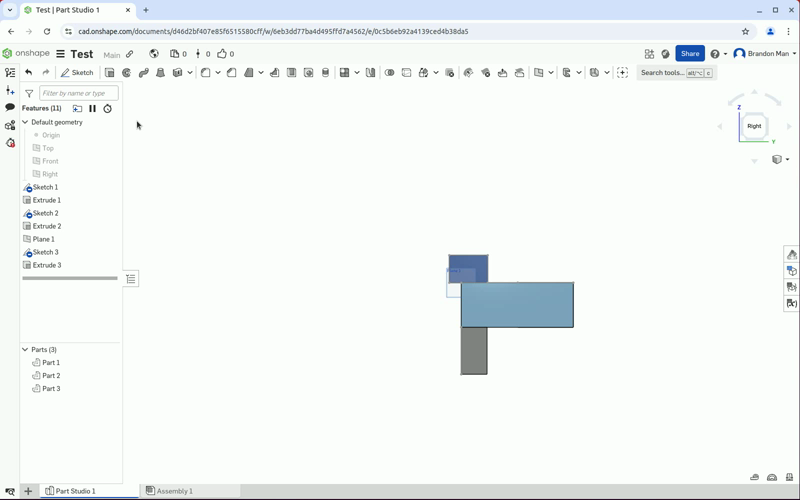
key(shift+7)
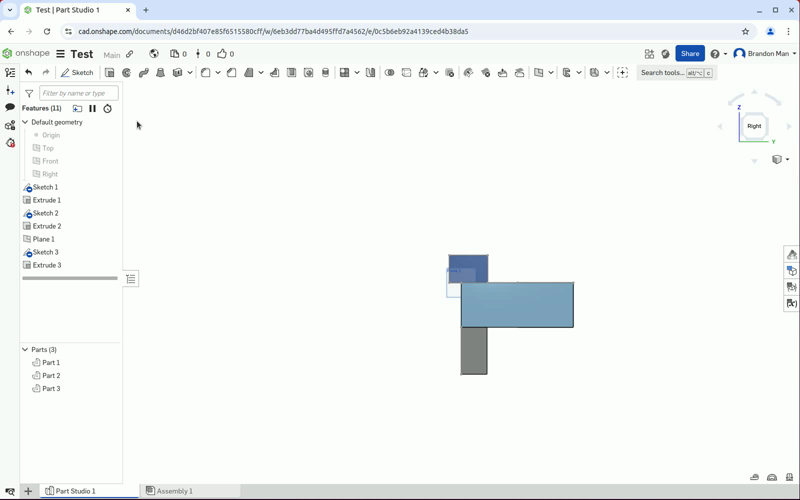
key(right, 2)
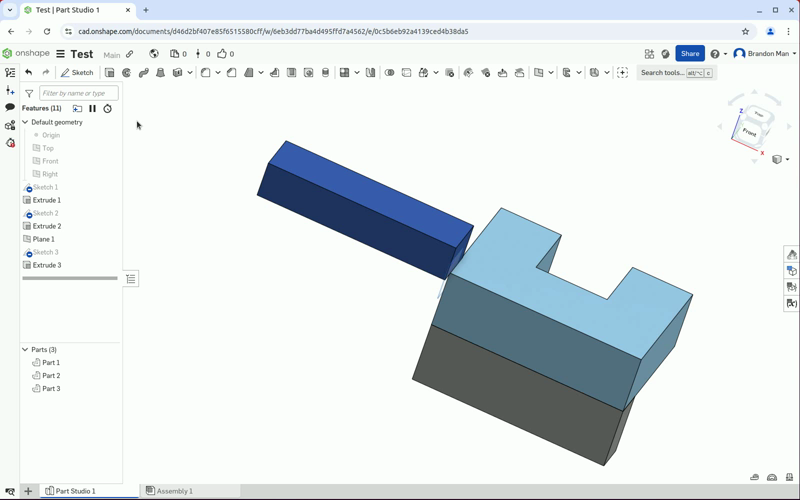
key(down, 2)
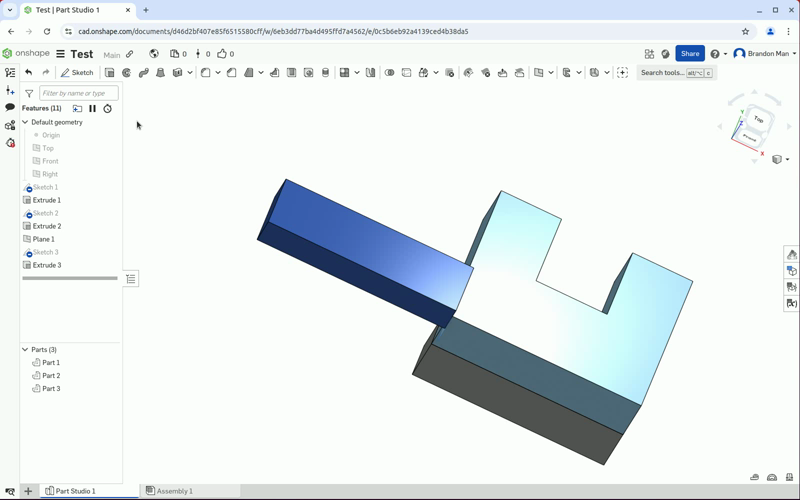
key(up, 2)
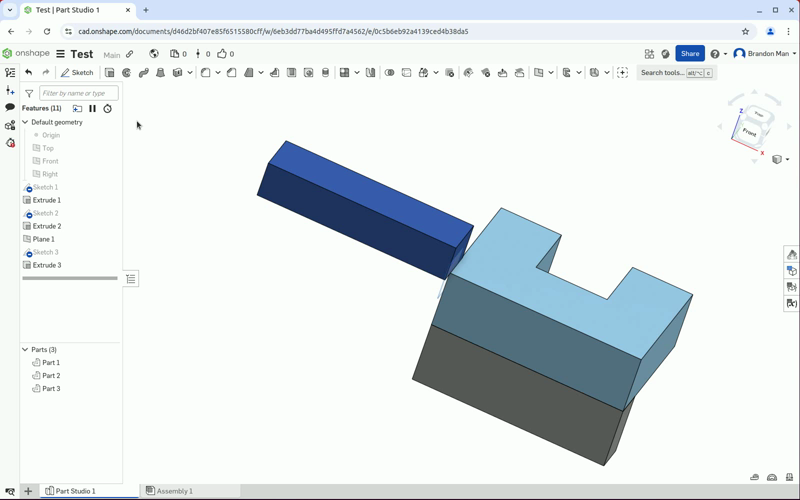
key(left, 2)
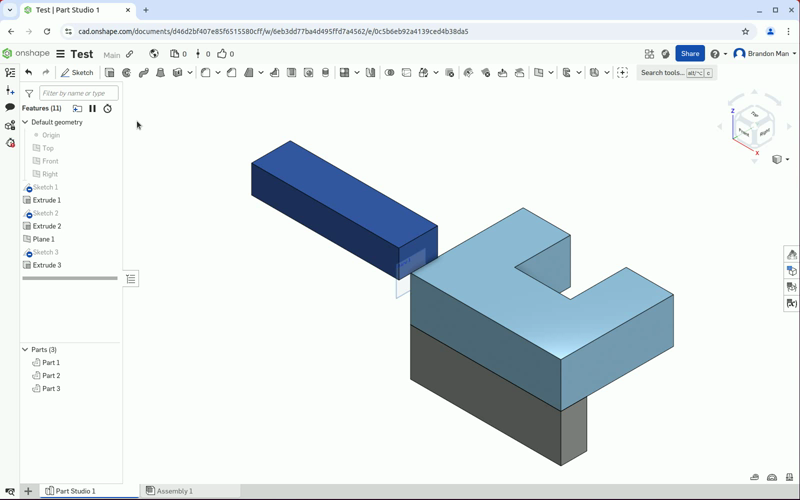
mouse_move(73, 189)
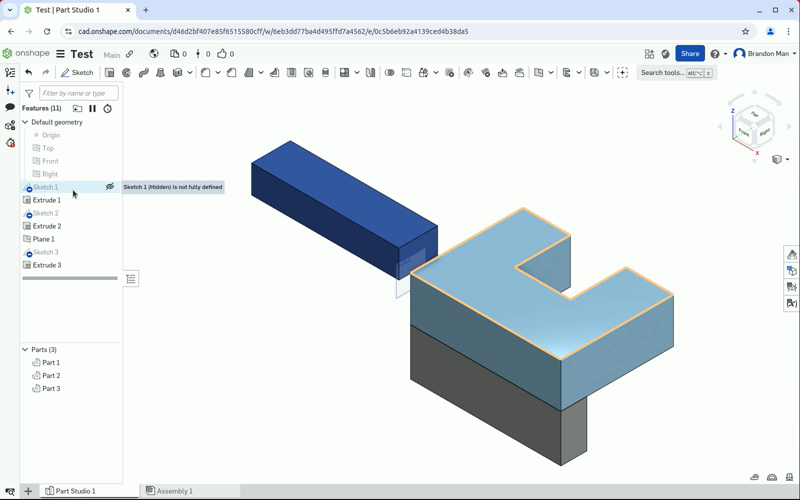
click(73, 189)